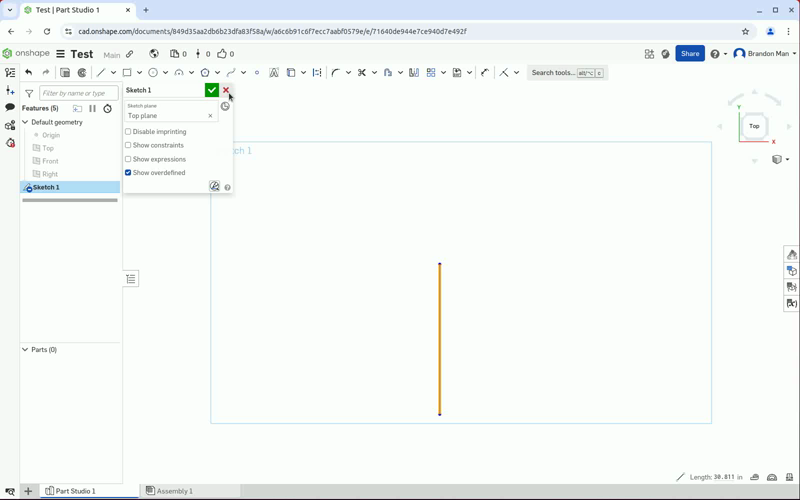
key(shift+h)
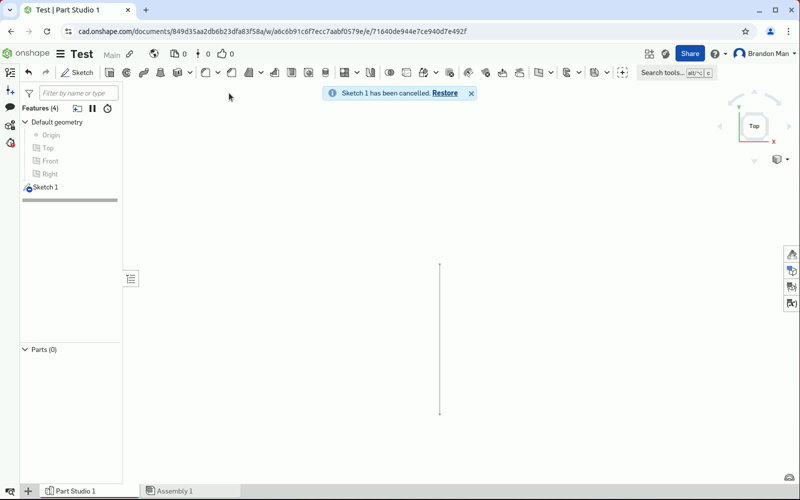
mouse_move(73, 352)
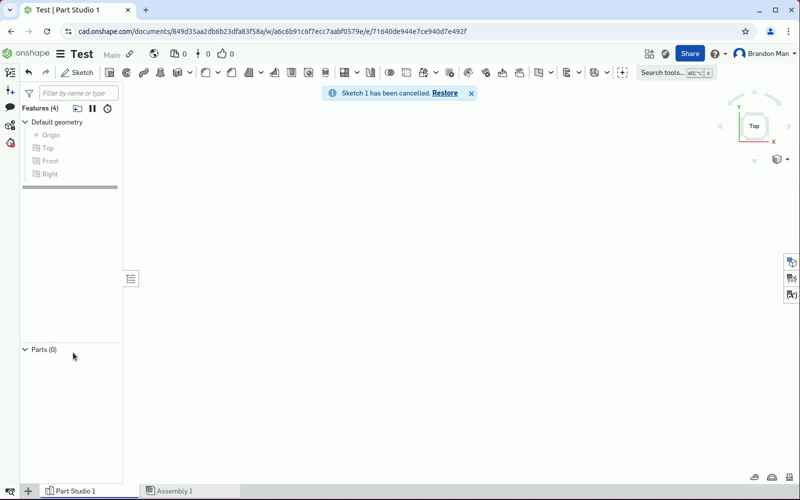
key(y)
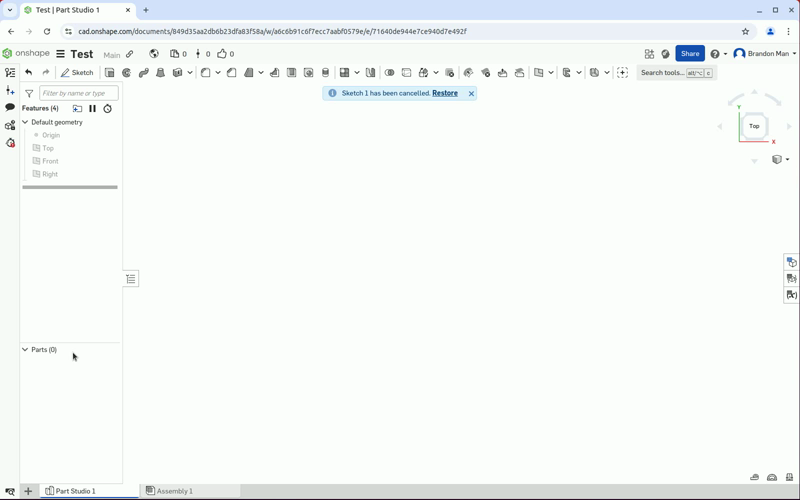
key(shift+p)
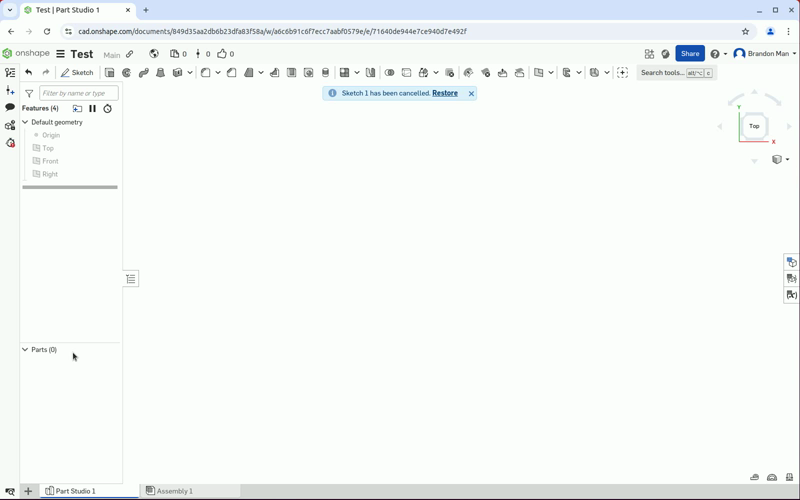
key(space)
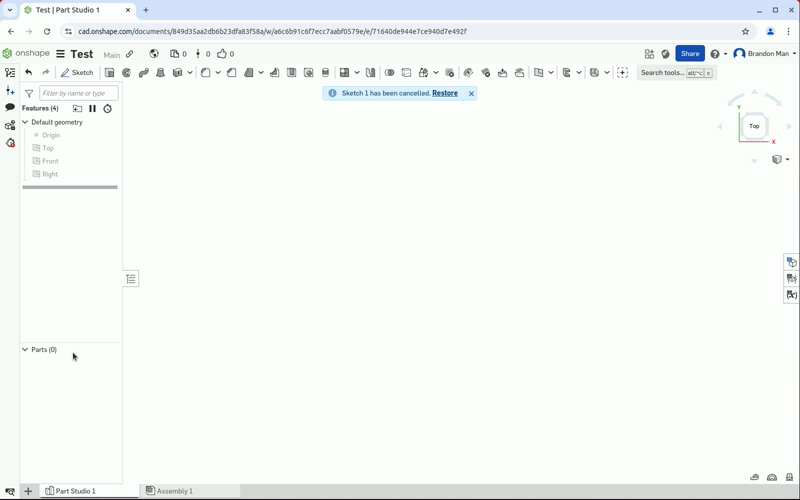
key_down(shift)
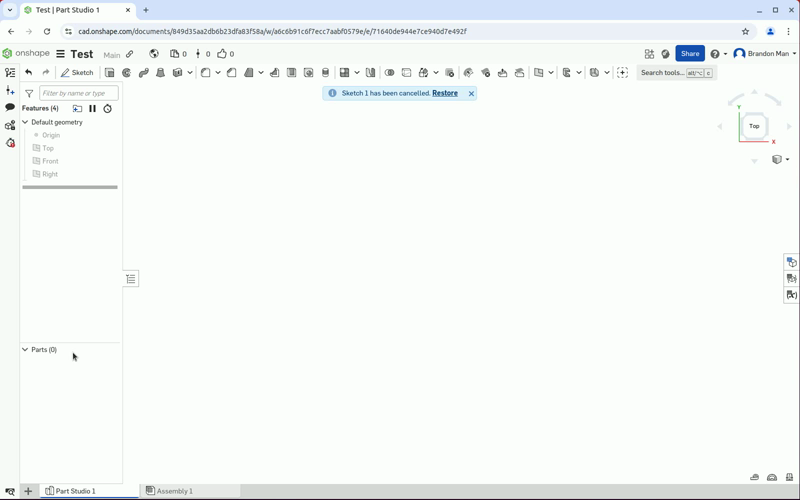
key(up)
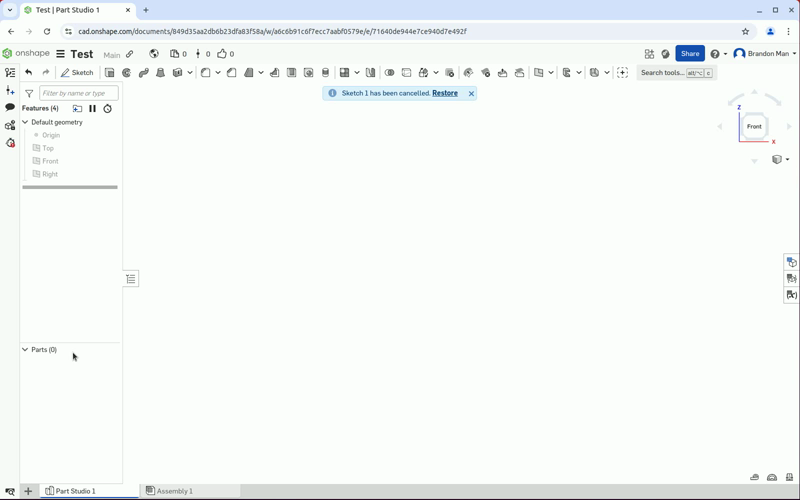
key_up(shift)
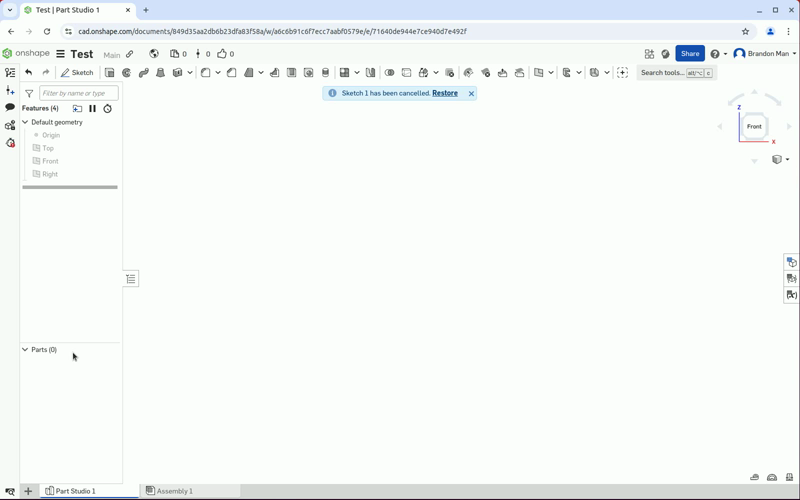
mouse_move(73, 352)
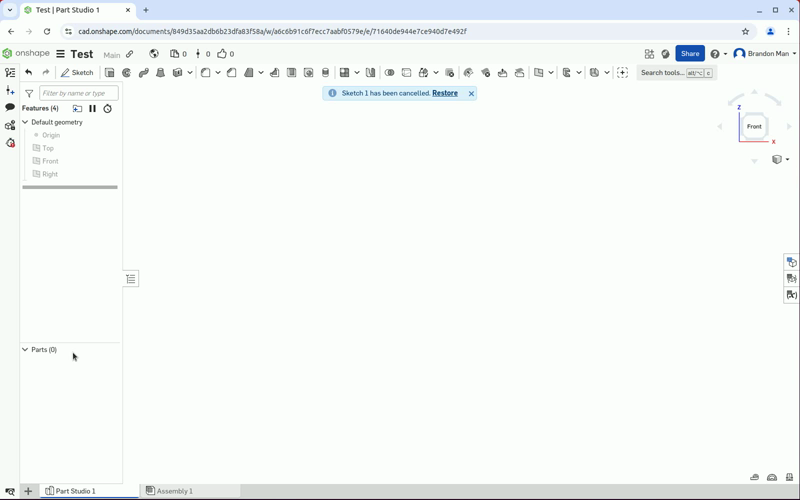
key(shift+y)
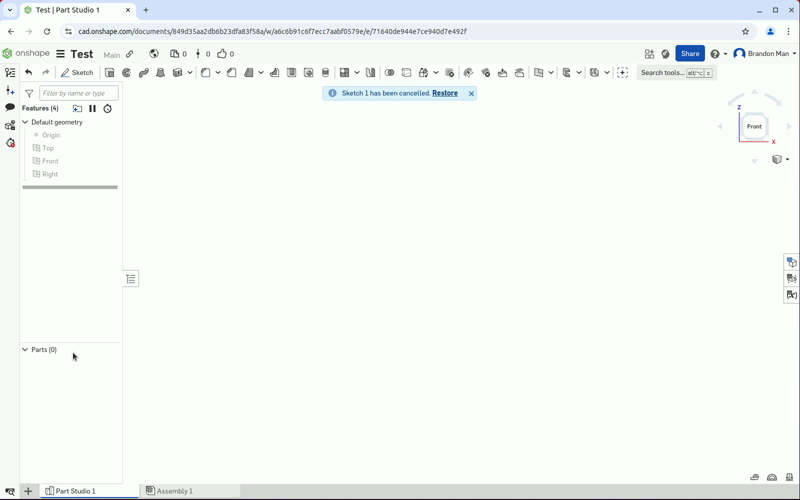
key(shift+s)
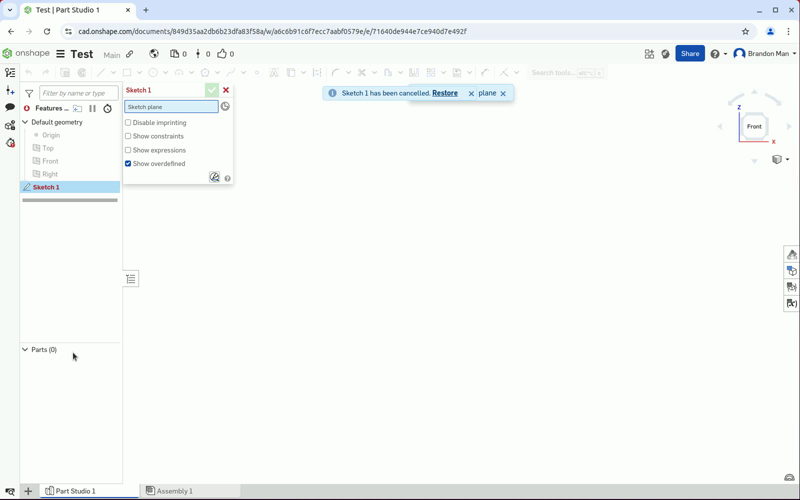
mouse_move(73, 163)
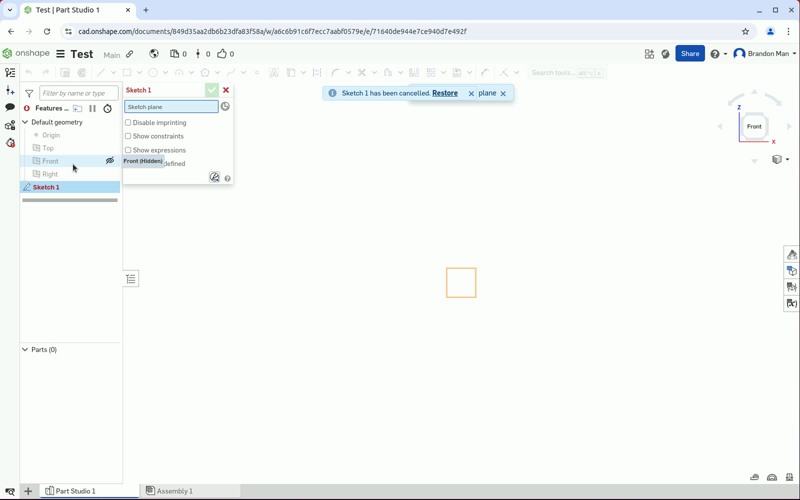
click(73, 163)
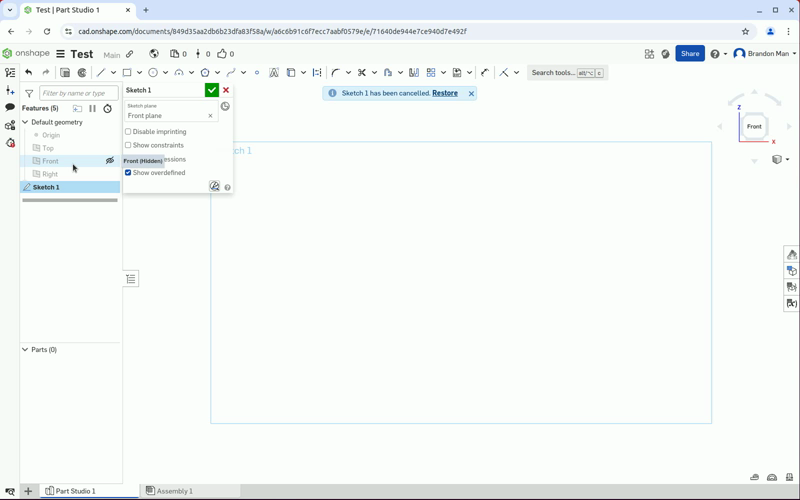
mouse_move(73, 352)
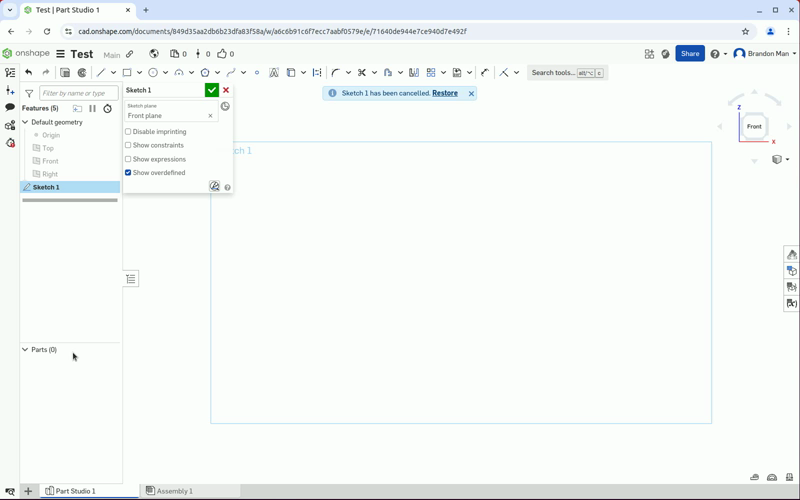
key(y)
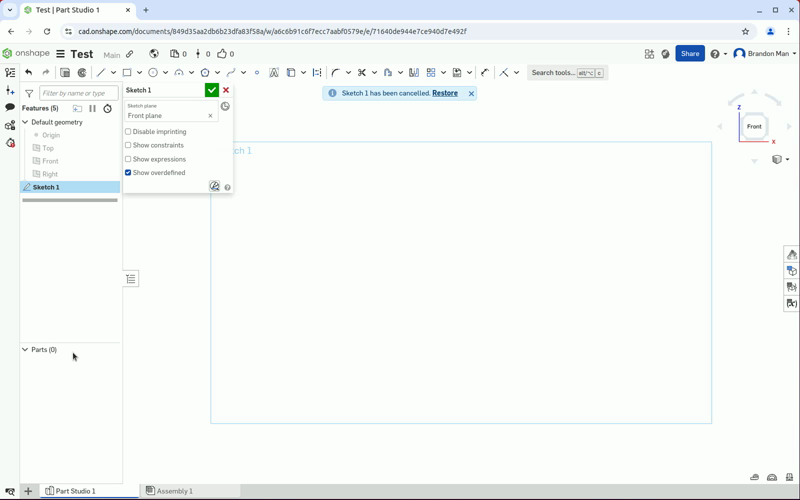
key(l)
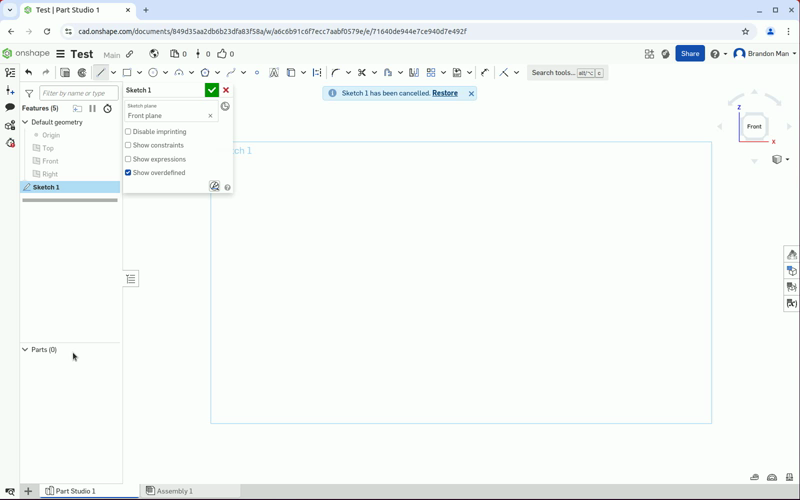
key_down(shift)
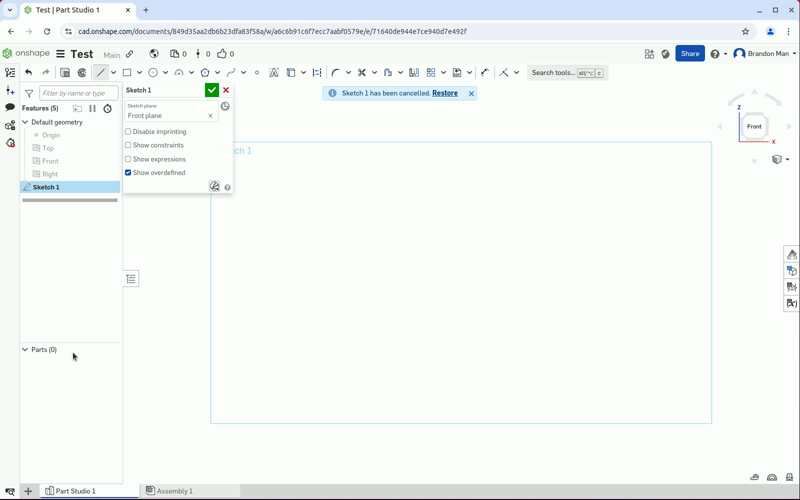
mouse_move(460, 282)
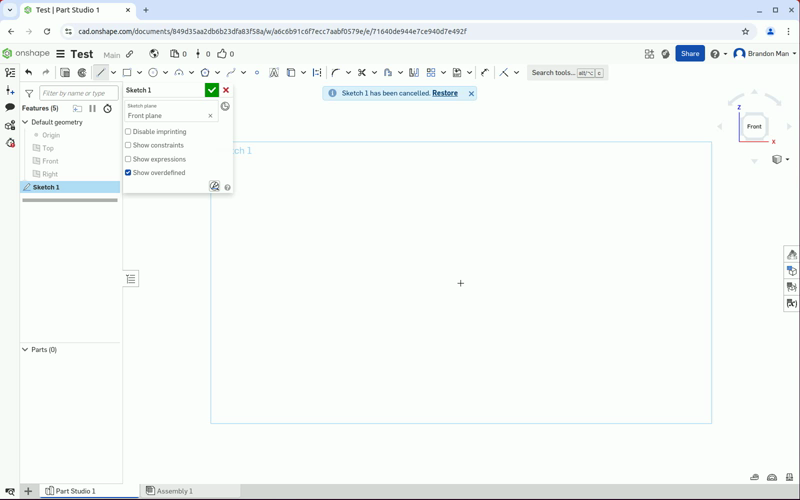
click(460, 282)
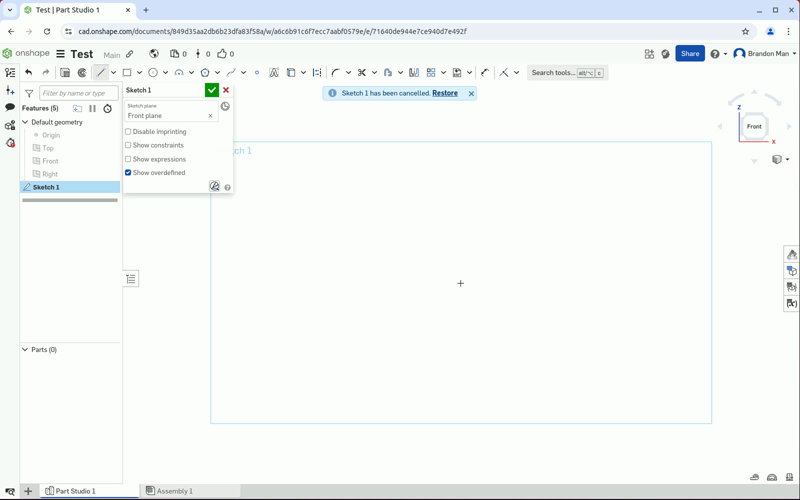
key_up(shift)
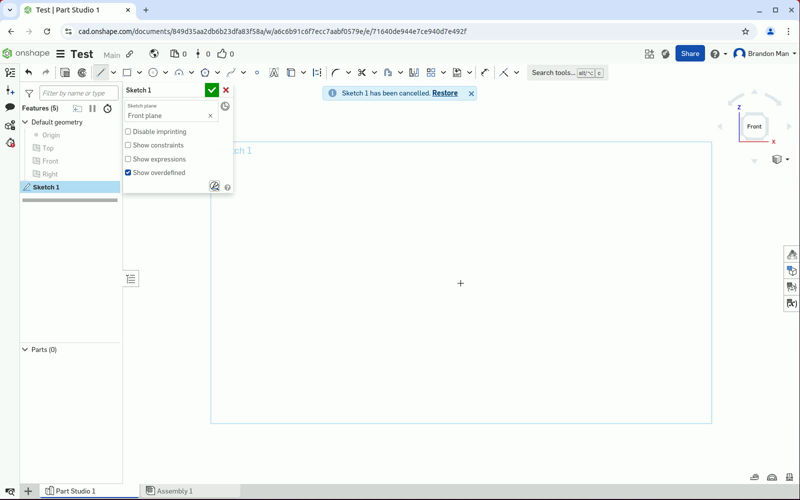
key_down(shift)
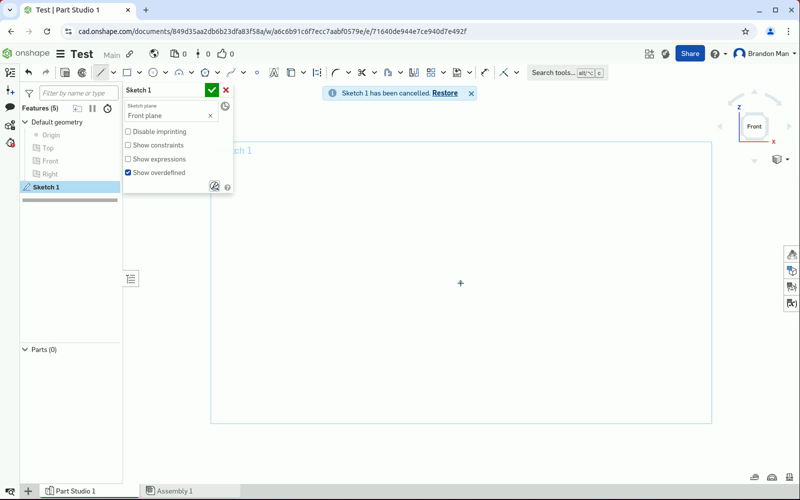
mouse_move(490, 282)
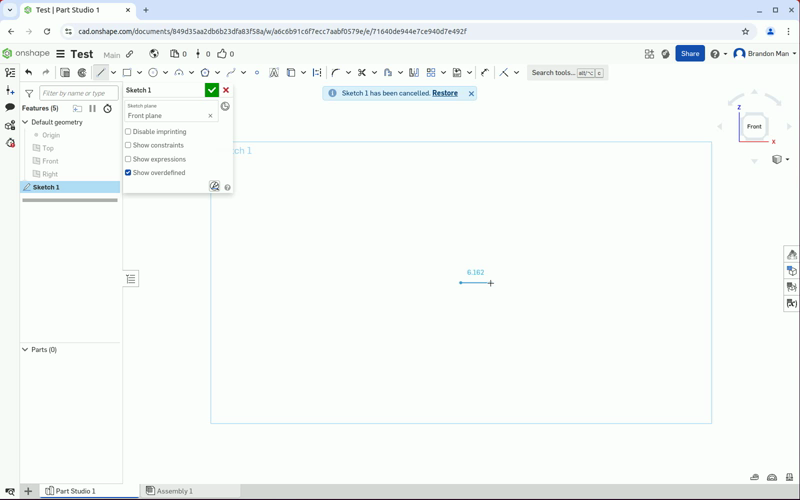
mouse_move(475, 282)
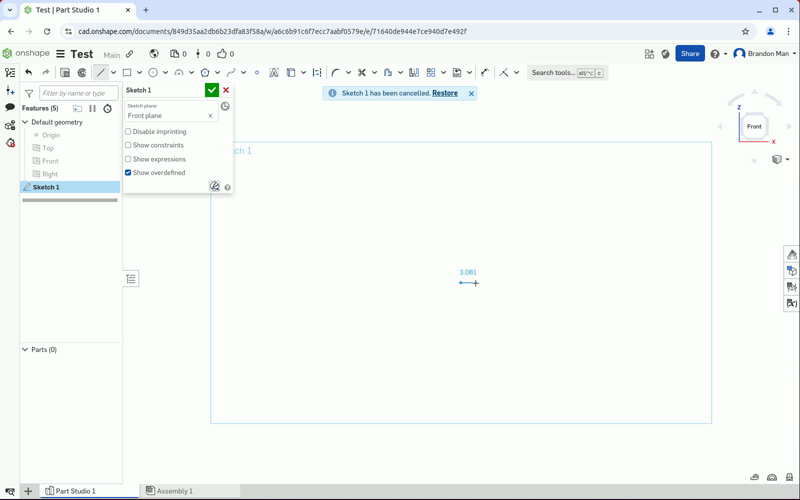
click(475, 282)
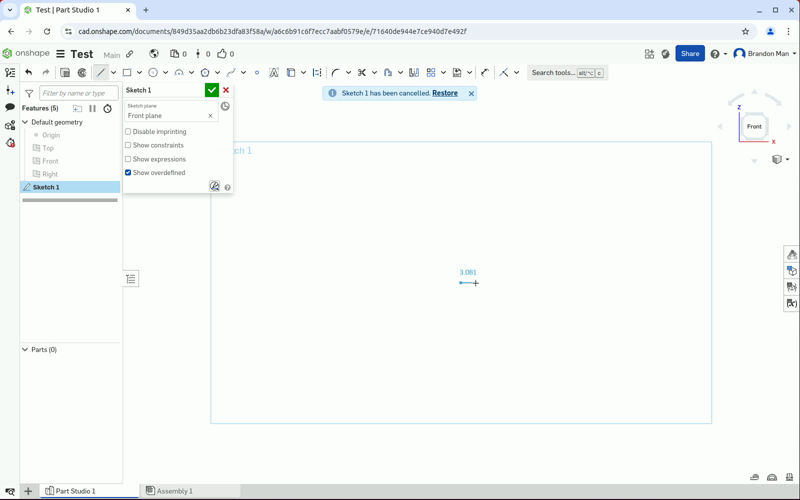
key_up(shift)
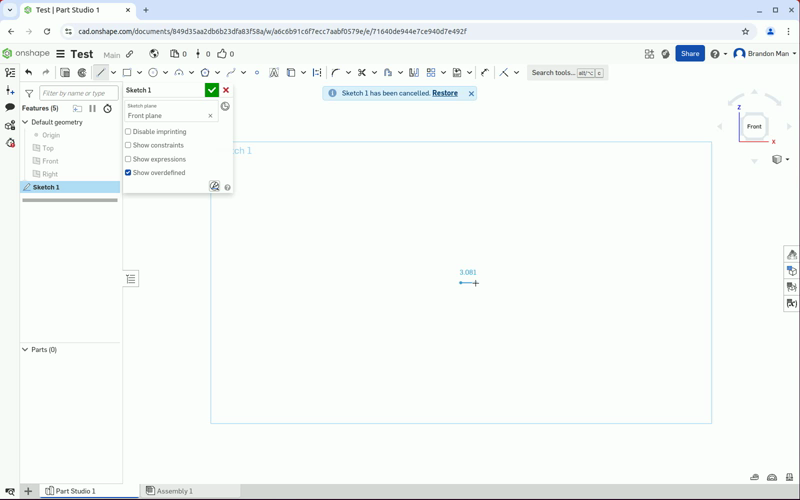
key_down(shift)
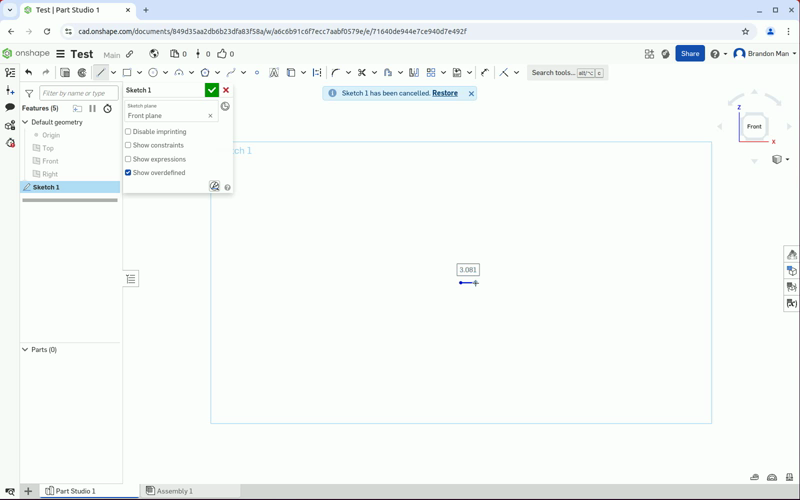
mouse_move(505, 282)
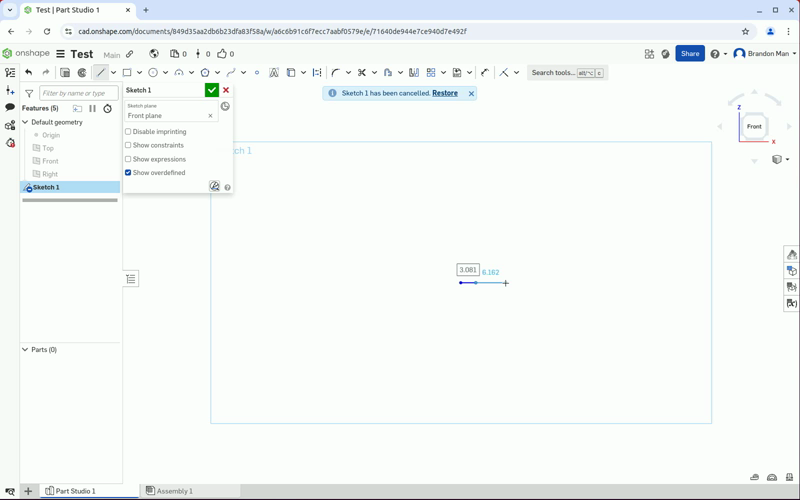
mouse_move(475, 267)
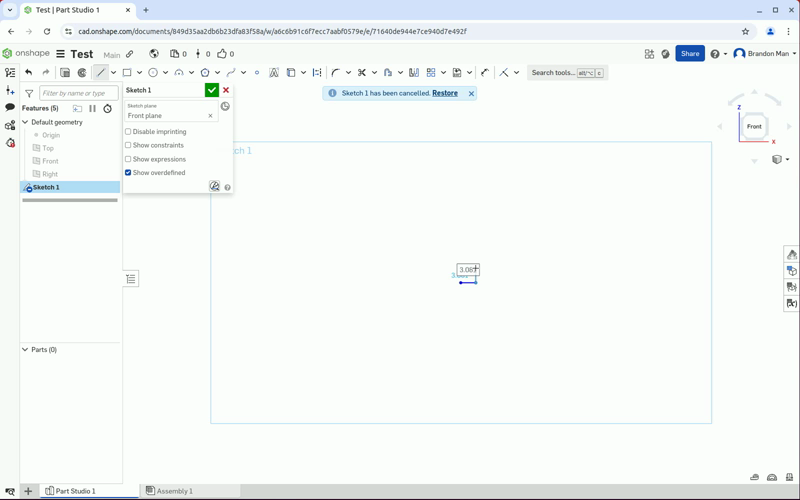
click(475, 267)
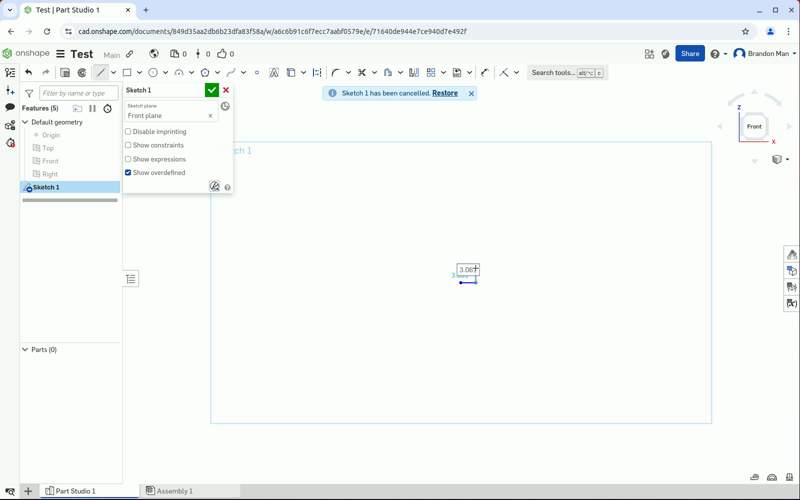
key_up(shift)
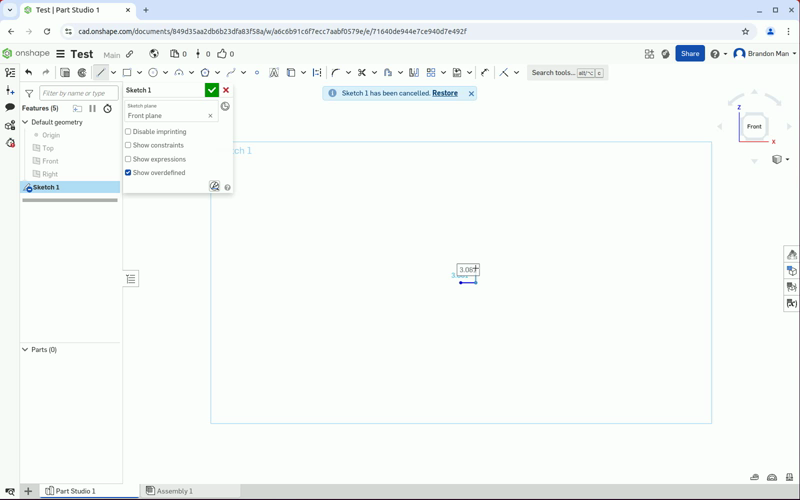
key_down(shift)
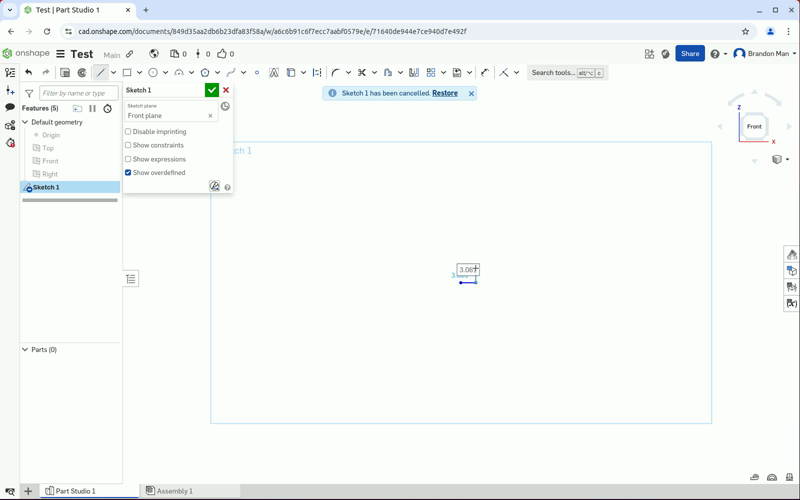
mouse_move(505, 267)
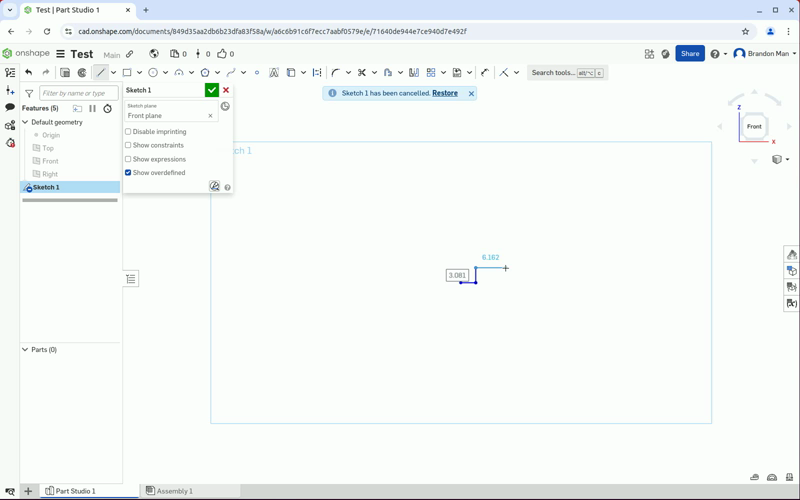
mouse_move(460, 267)
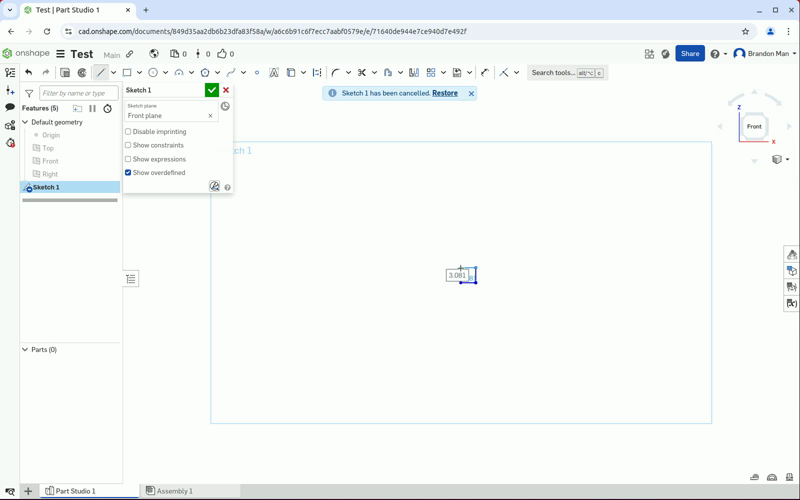
click(460, 267)
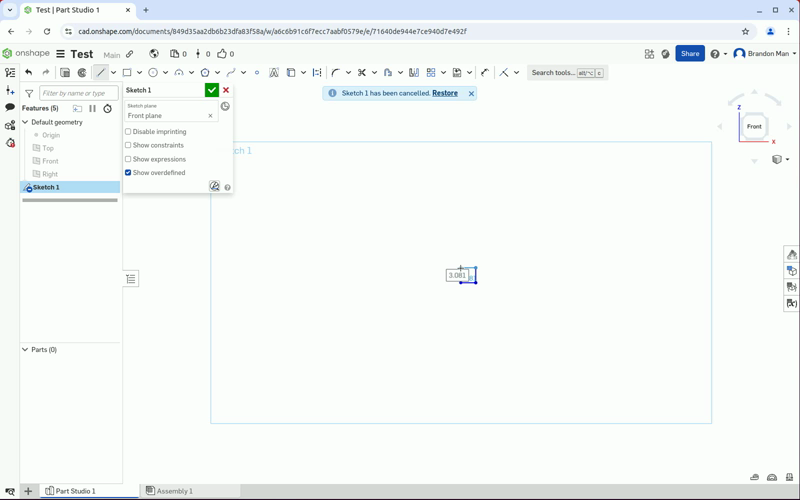
key_up(shift)
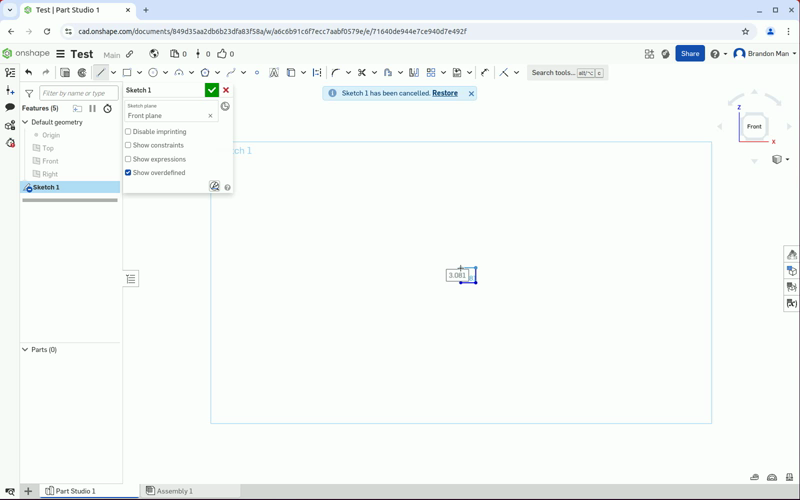
mouse_move(490, 267)
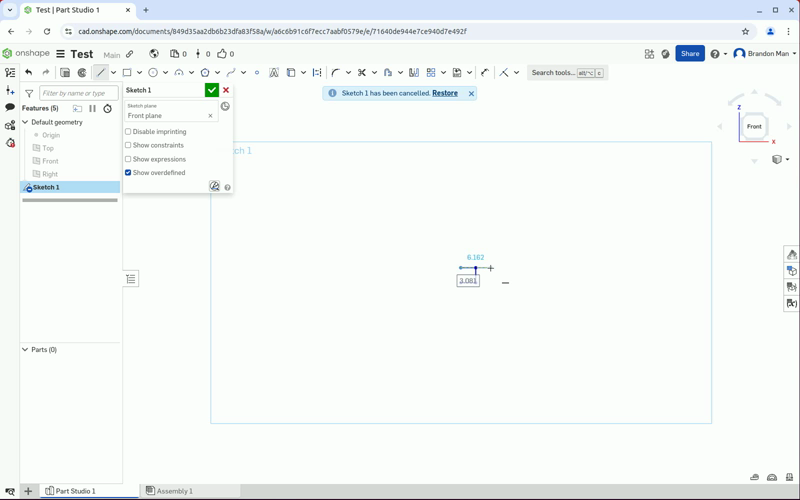
key_down(shift)
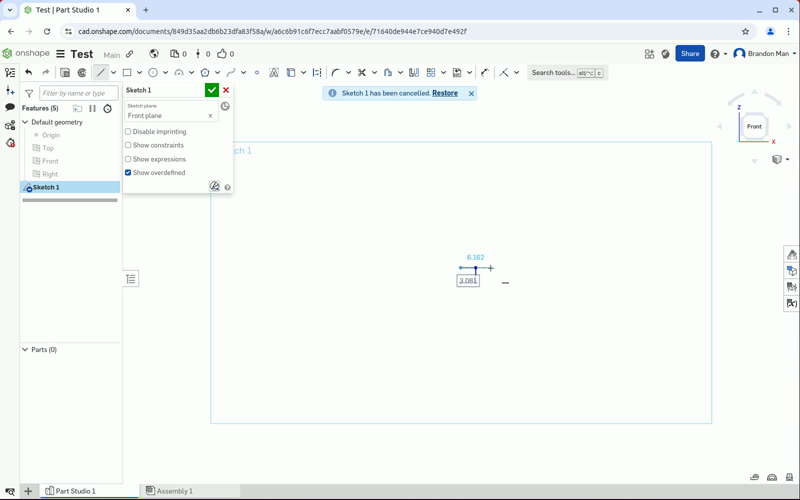
mouse_move(460, 282)
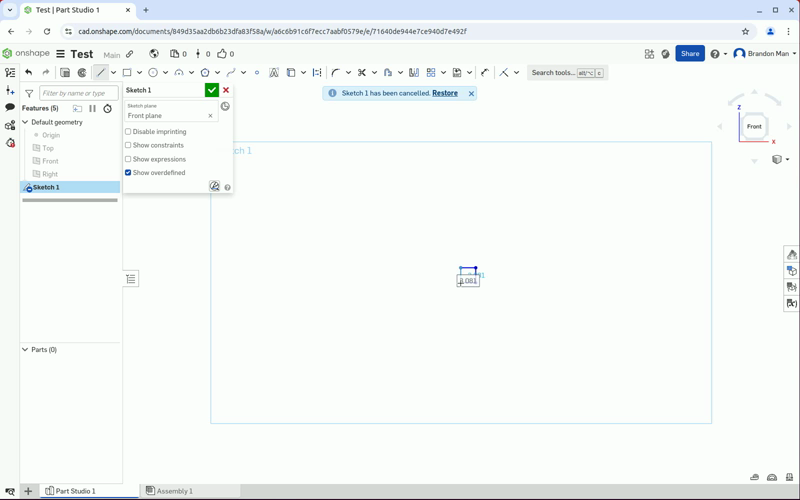
key_up(shift)
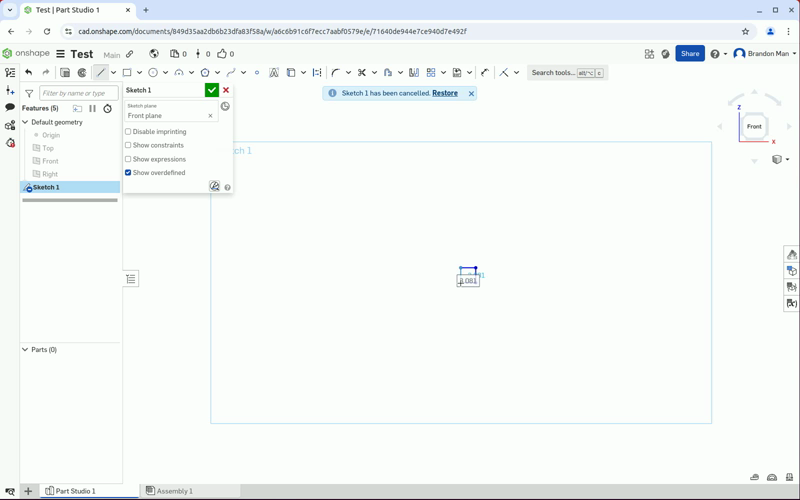
click(460, 282)
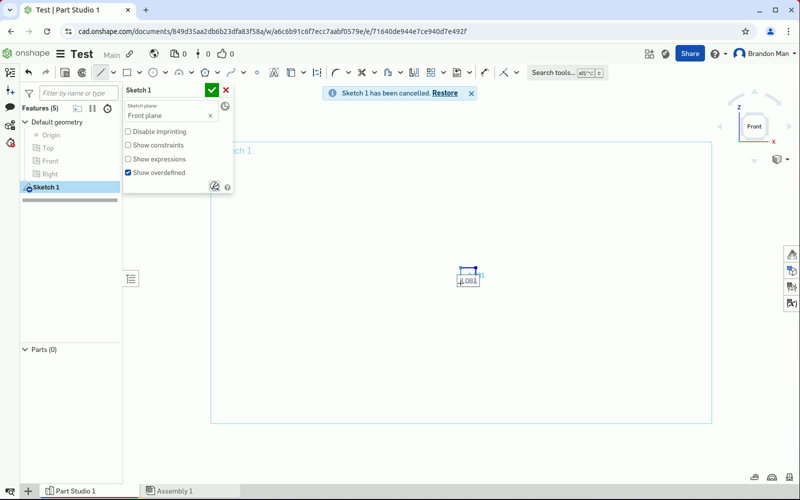
key(esc)
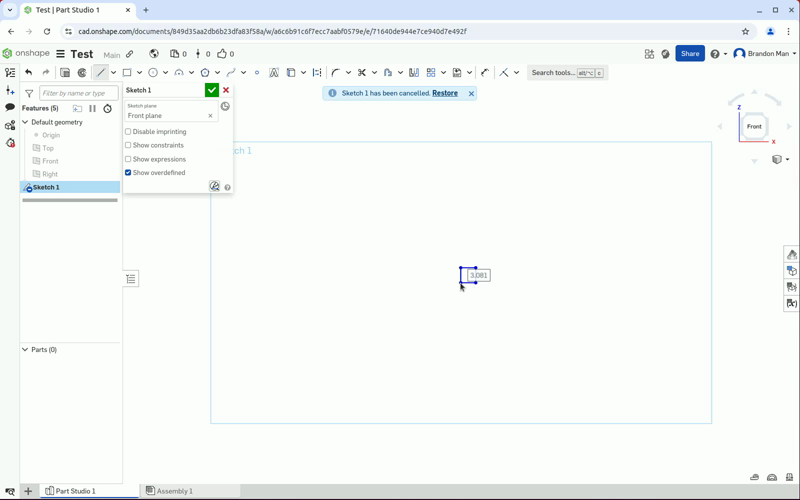
key(l)
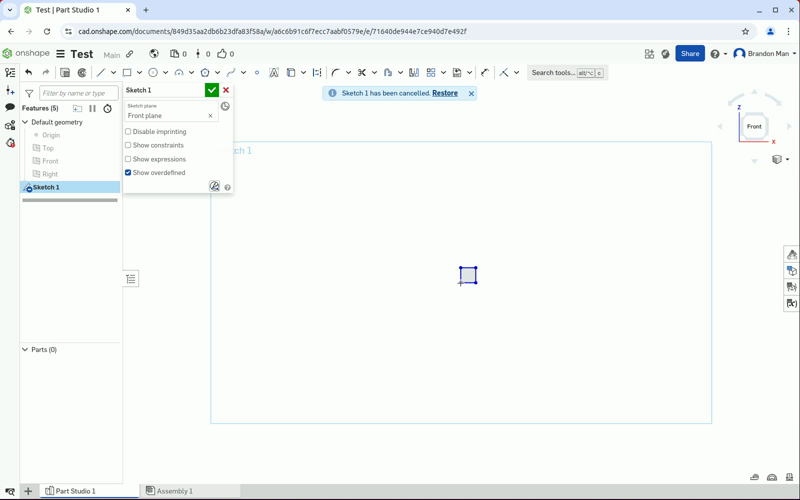
key_down(shift)
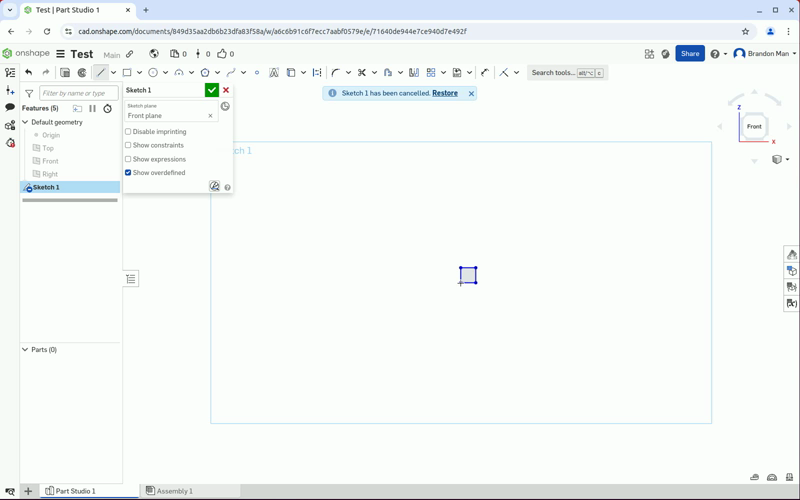
mouse_move(461, 282)
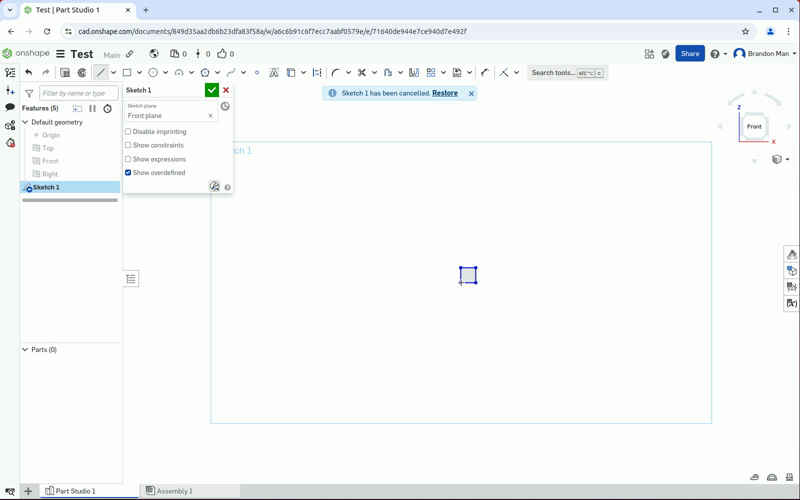
scroll(6)
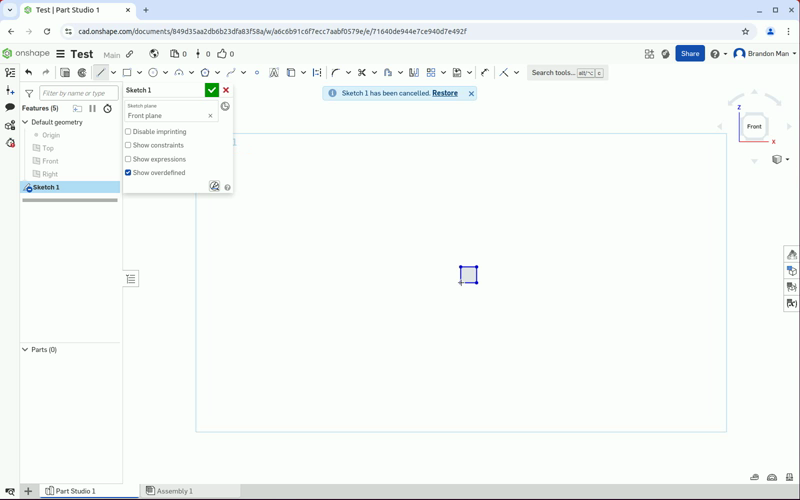
scroll(6)
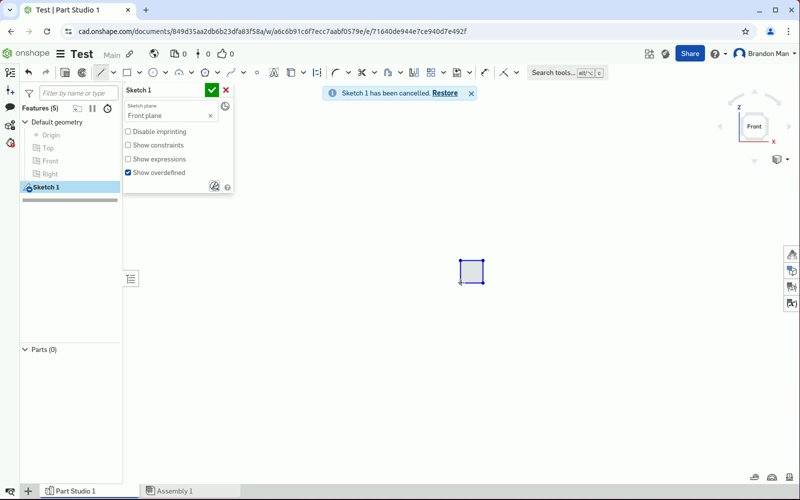
scroll(6)
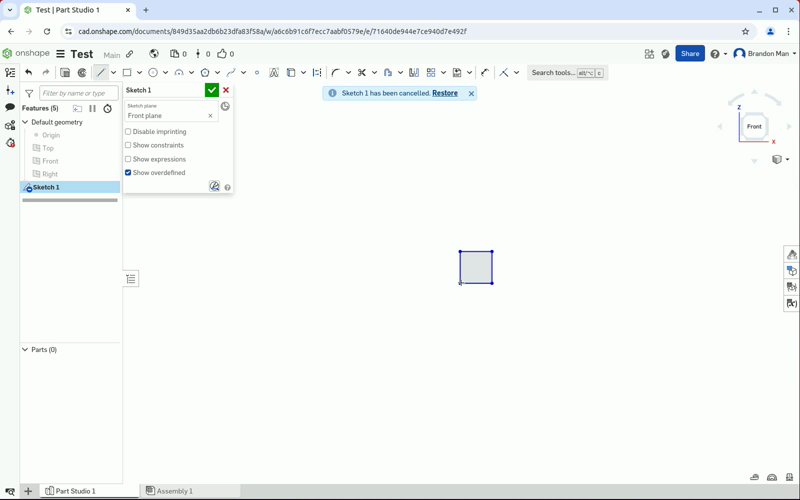
scroll(6)
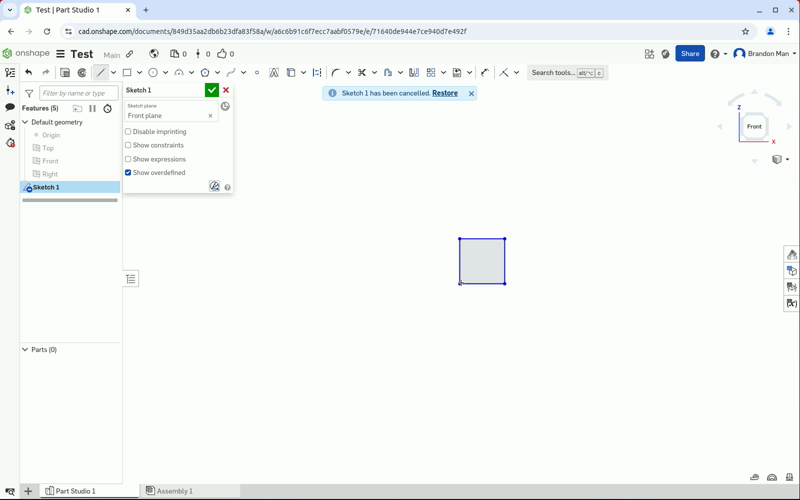
scroll(6)
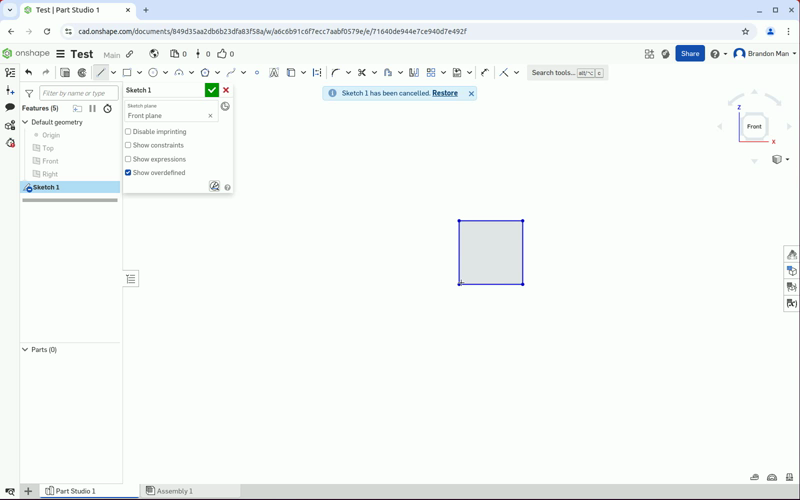
scroll(6)
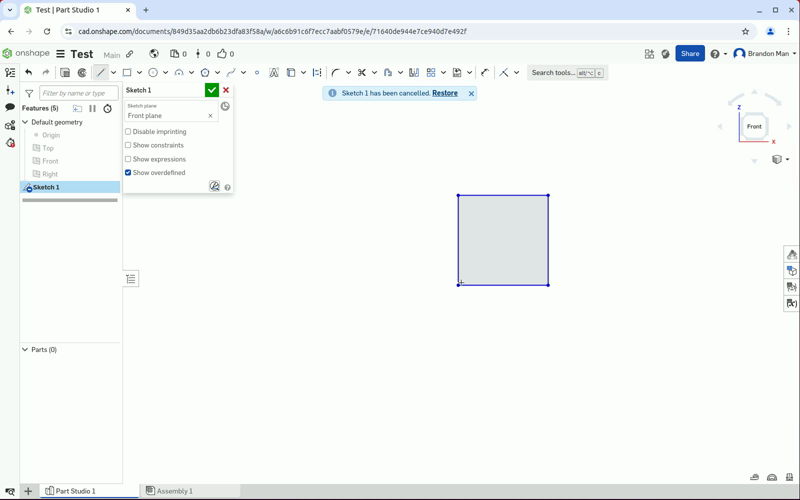
scroll(6)
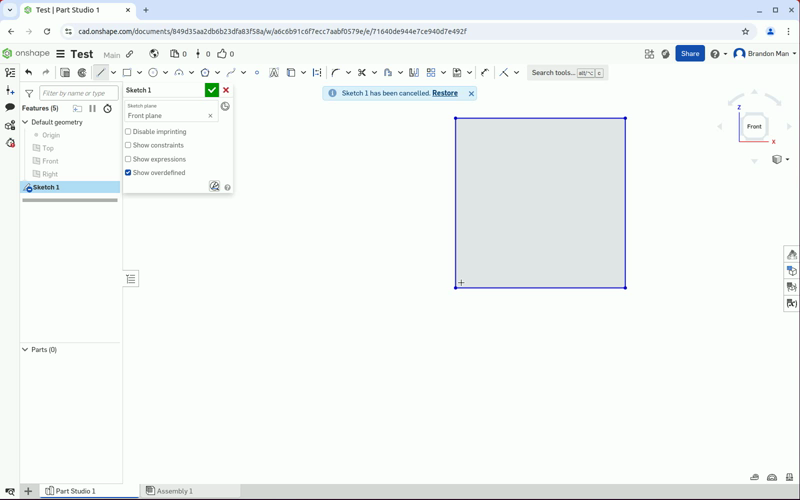
click(461, 282)
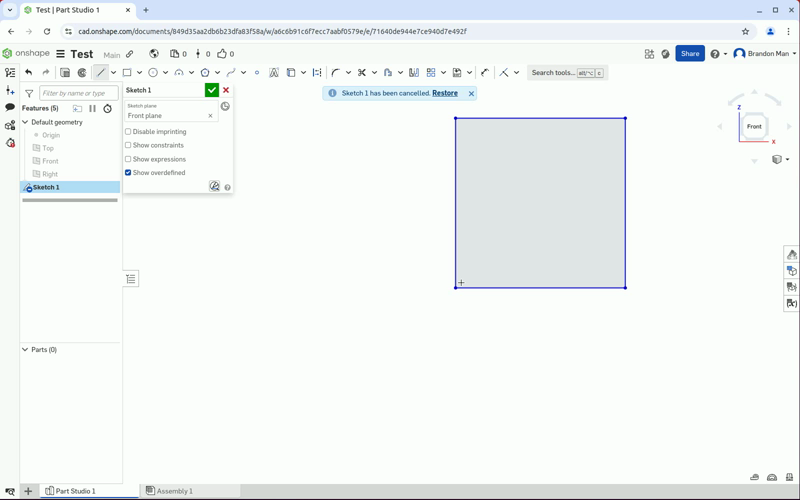
scroll(-6)
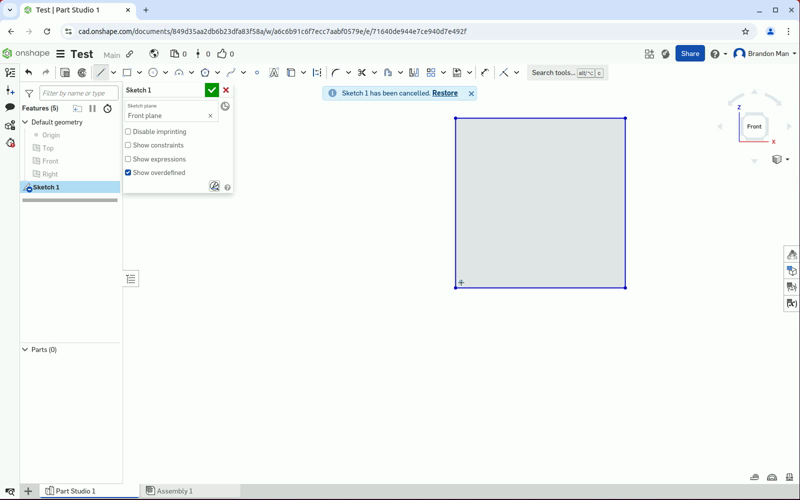
scroll(-6)
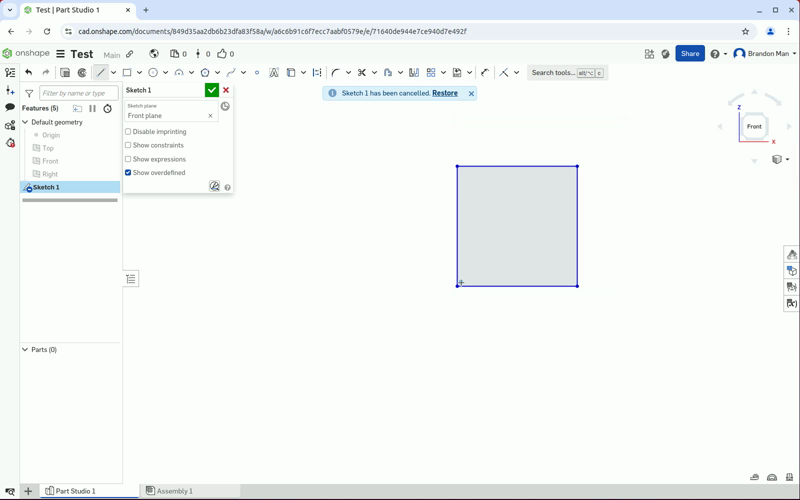
scroll(-6)
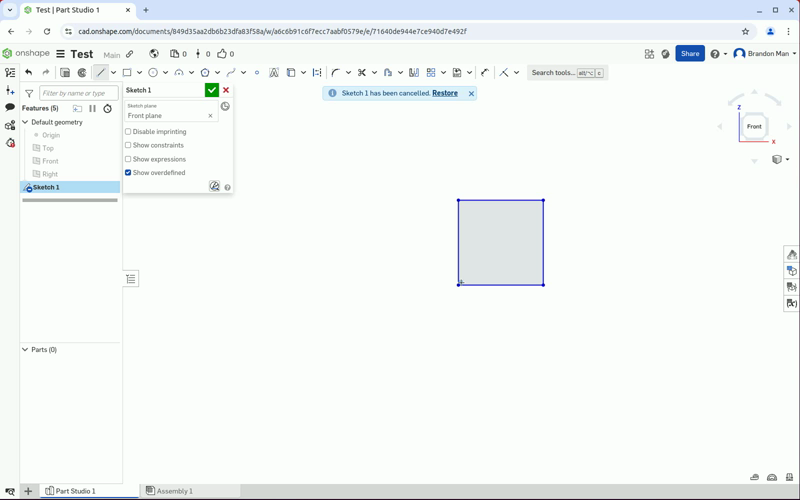
scroll(-6)
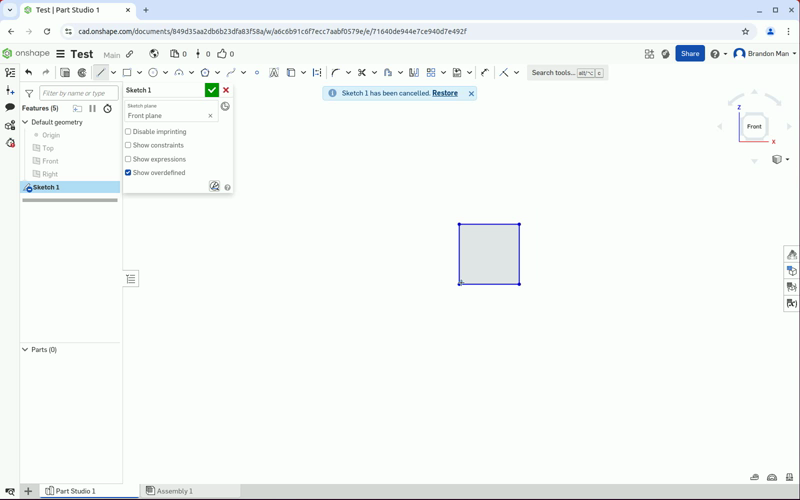
scroll(-6)
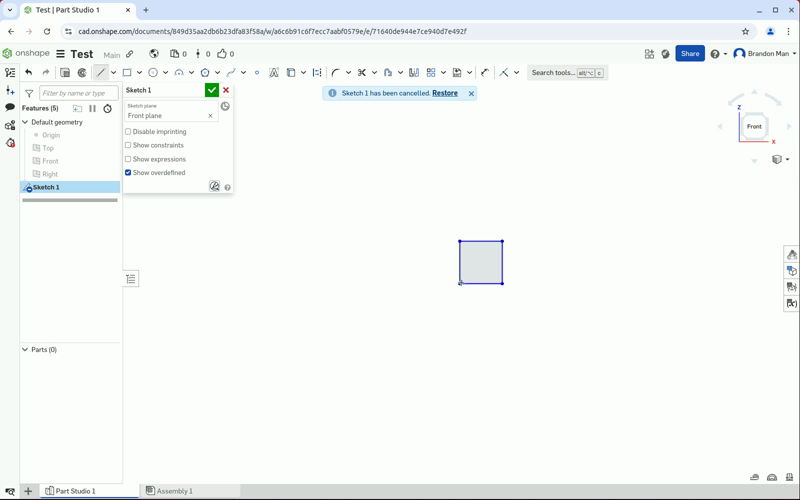
scroll(-6)
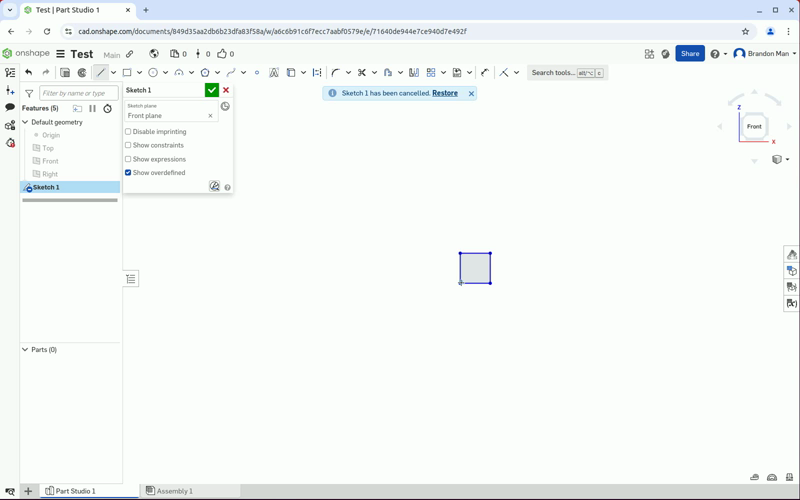
scroll(-6)
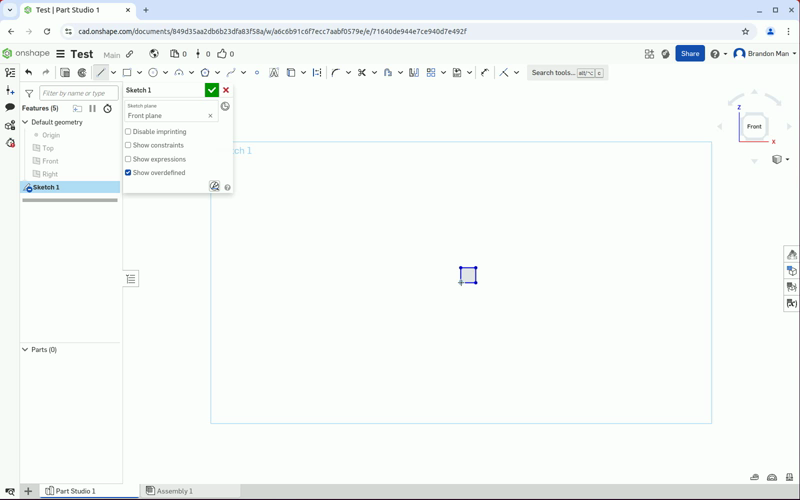
key_up(shift)
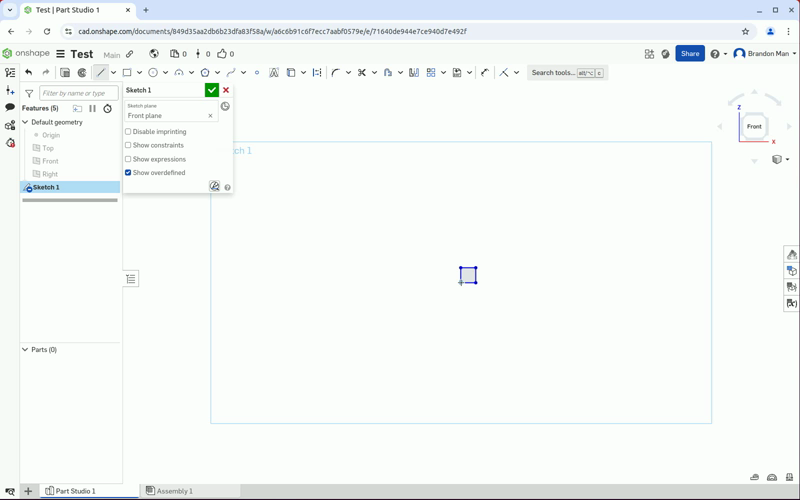
key_down(shift)
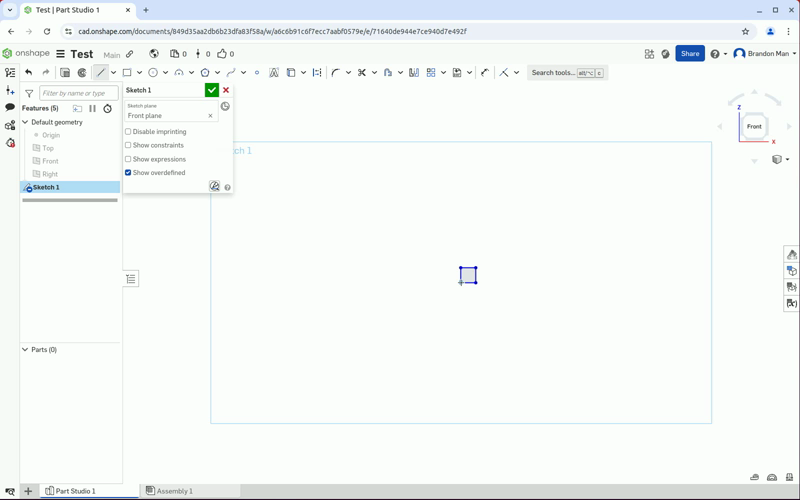
mouse_move(491, 282)
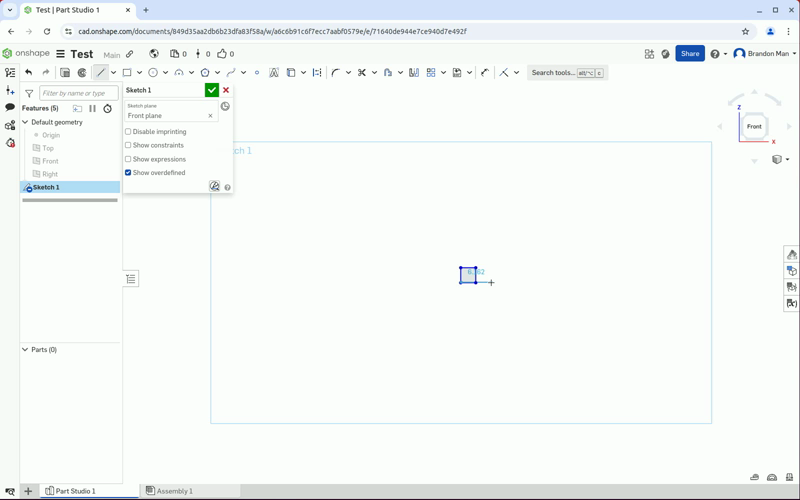
mouse_move(475, 282)
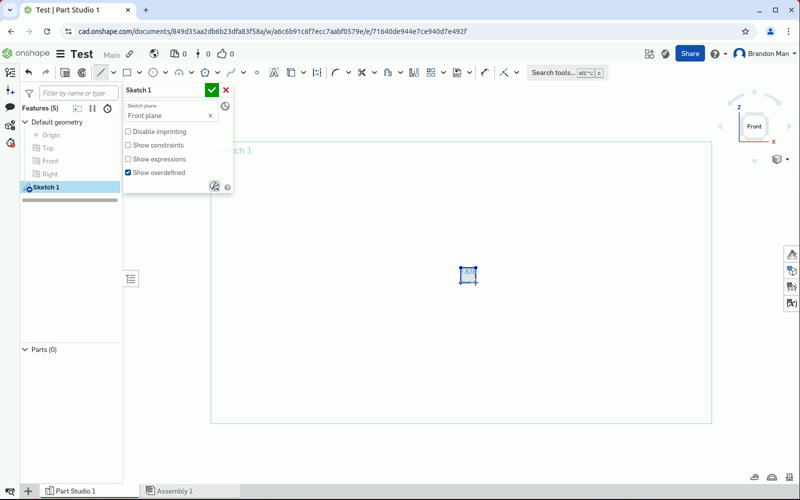
scroll(6)
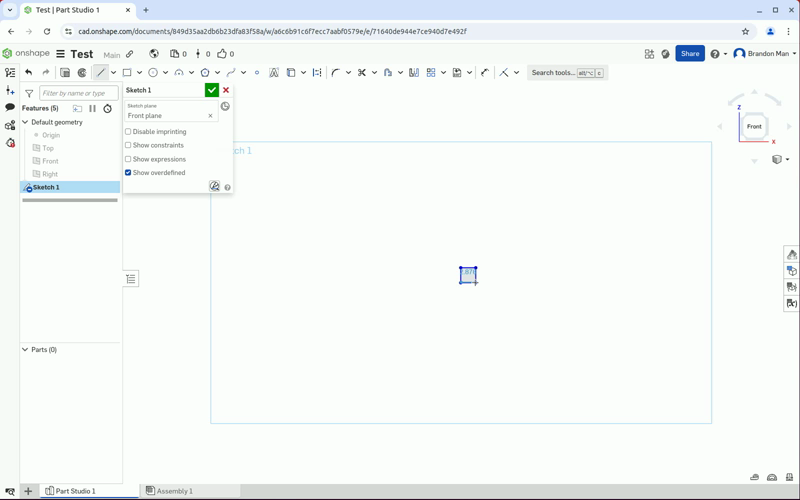
scroll(6)
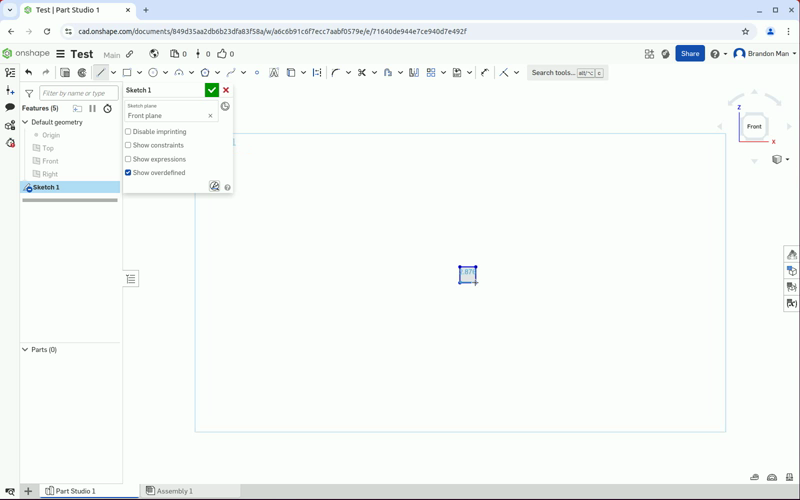
scroll(6)
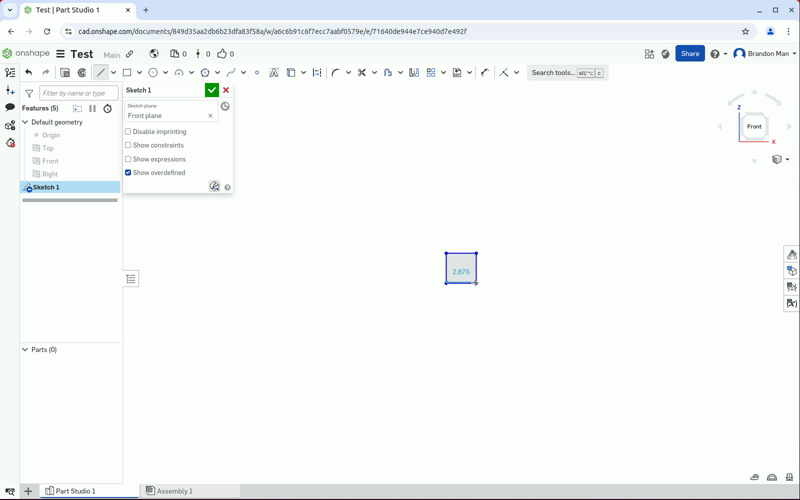
scroll(6)
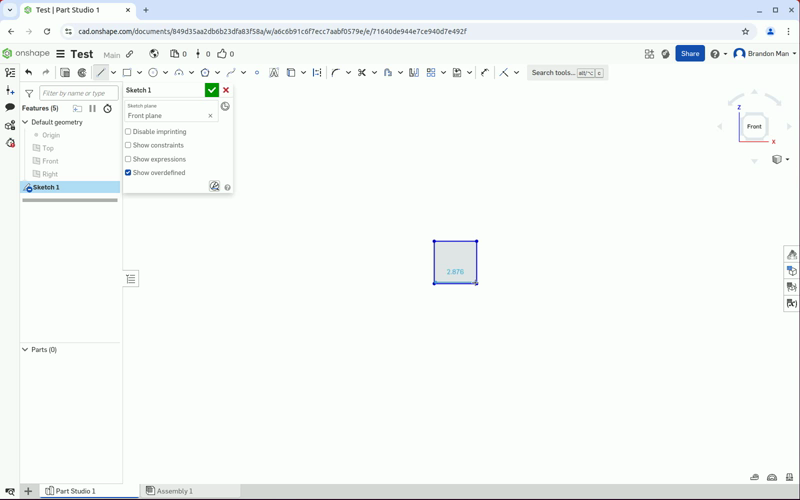
scroll(6)
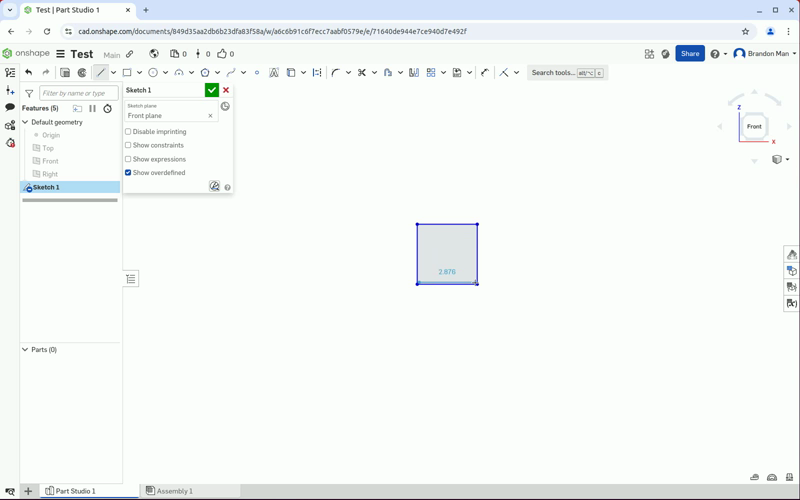
scroll(6)
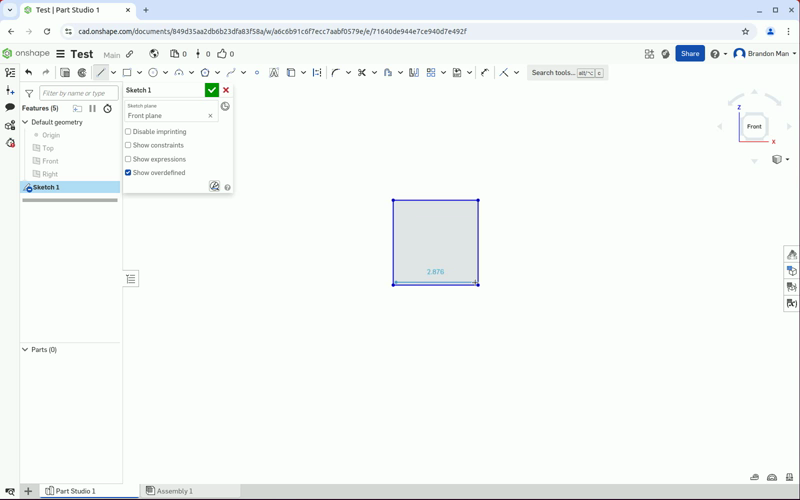
scroll(6)
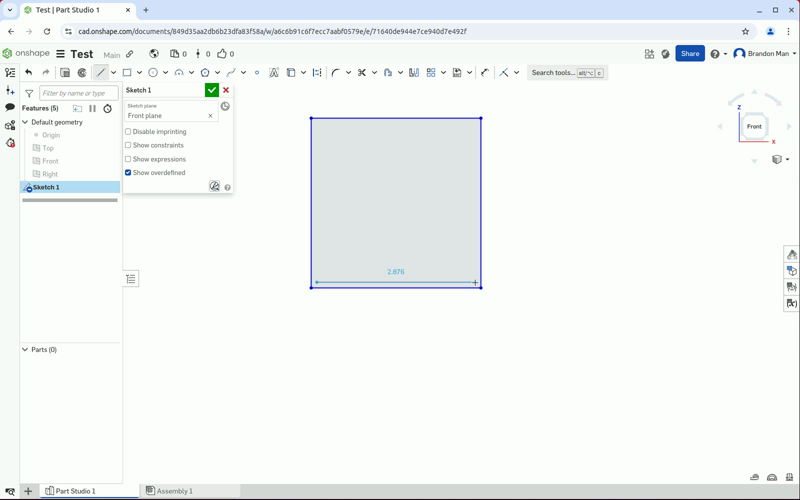
click(475, 282)
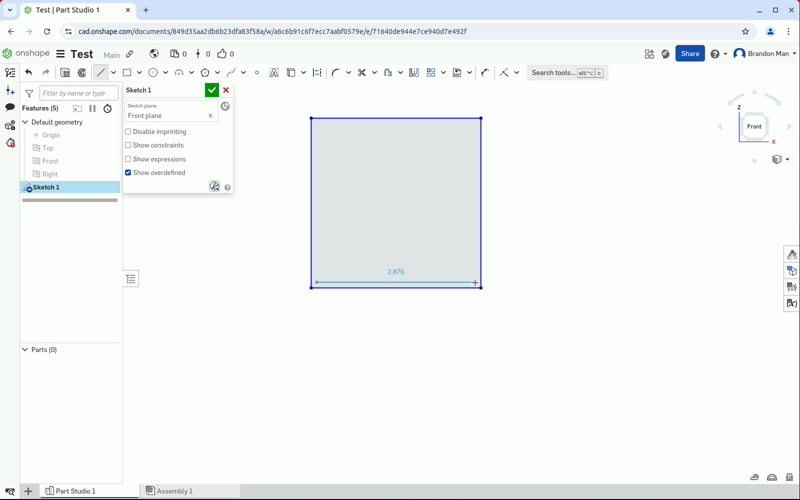
scroll(-6)
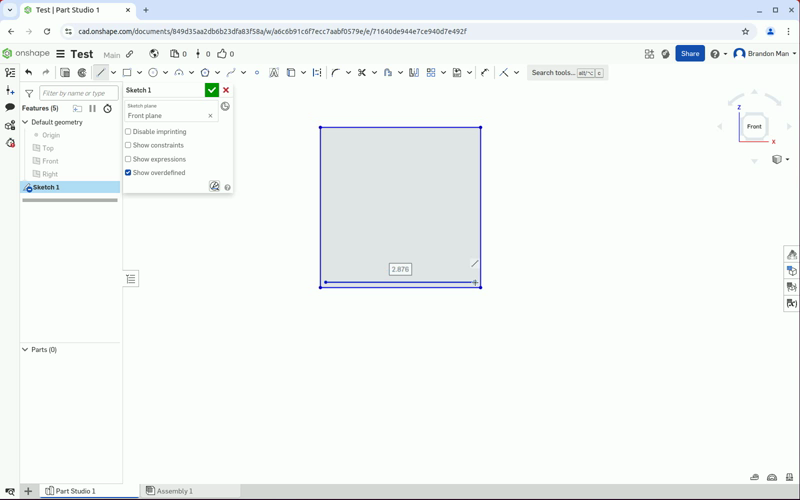
scroll(-6)
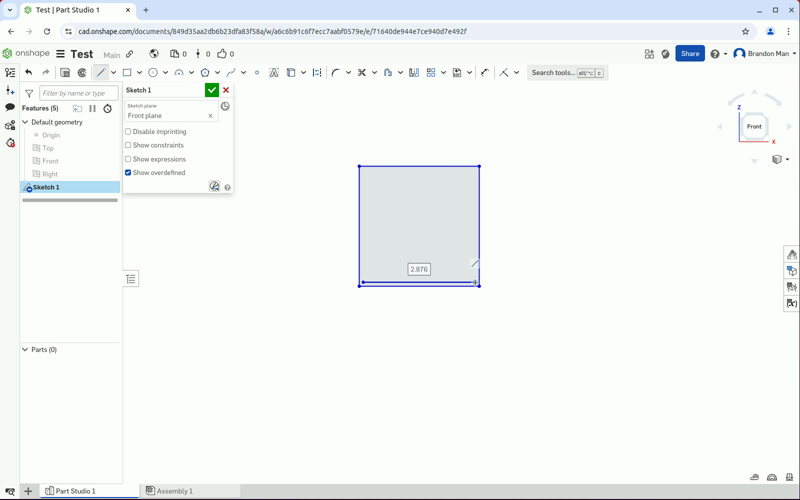
scroll(-6)
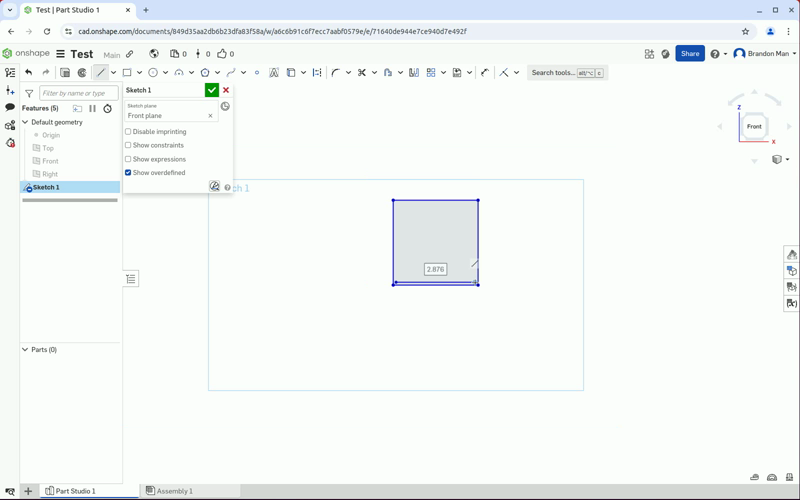
scroll(-6)
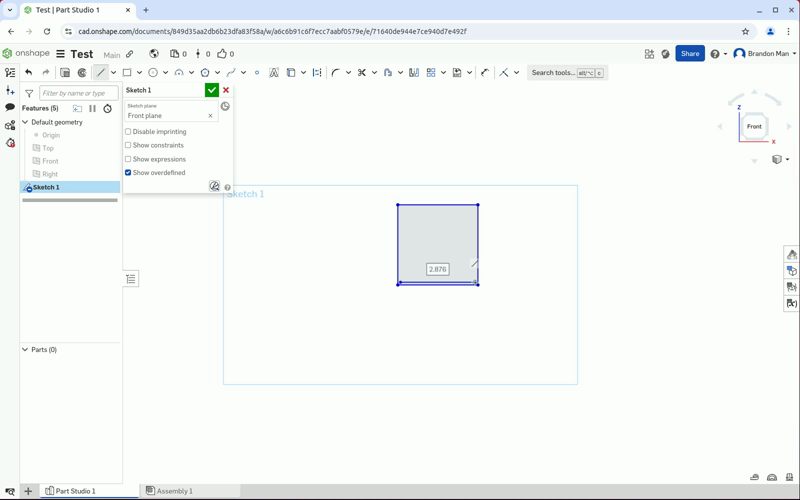
scroll(-6)
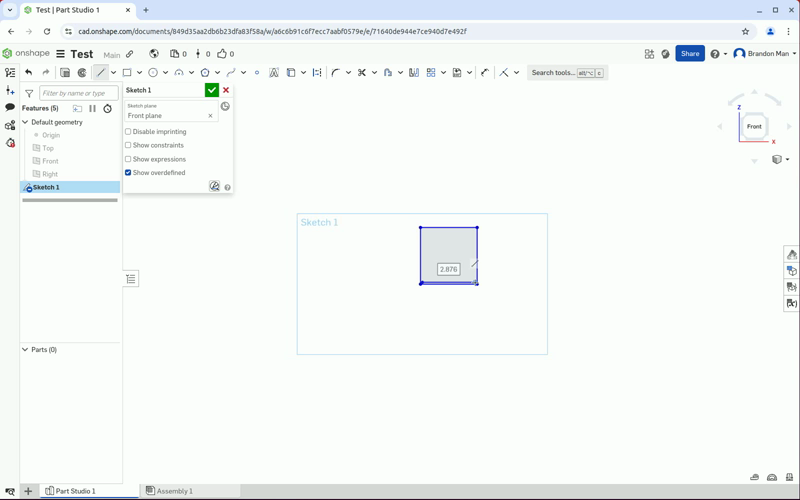
scroll(-6)
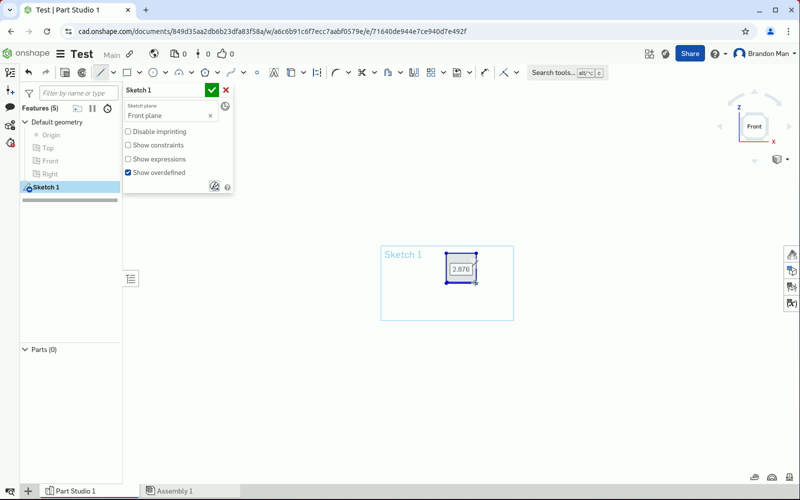
scroll(-6)
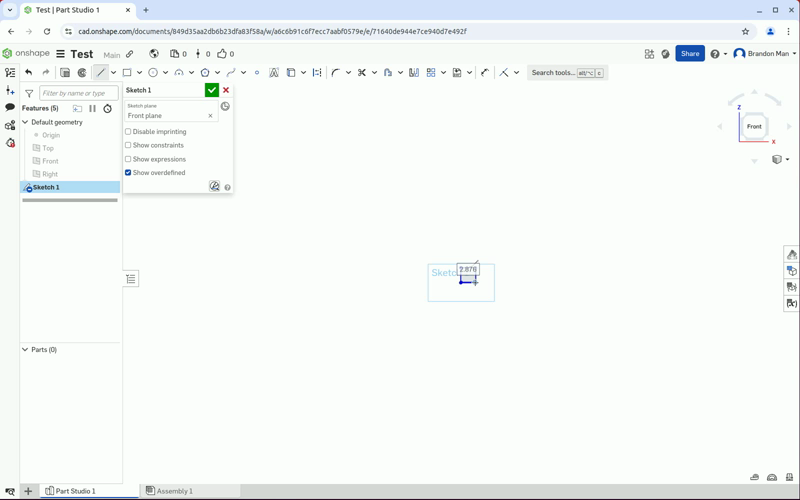
key_up(shift)
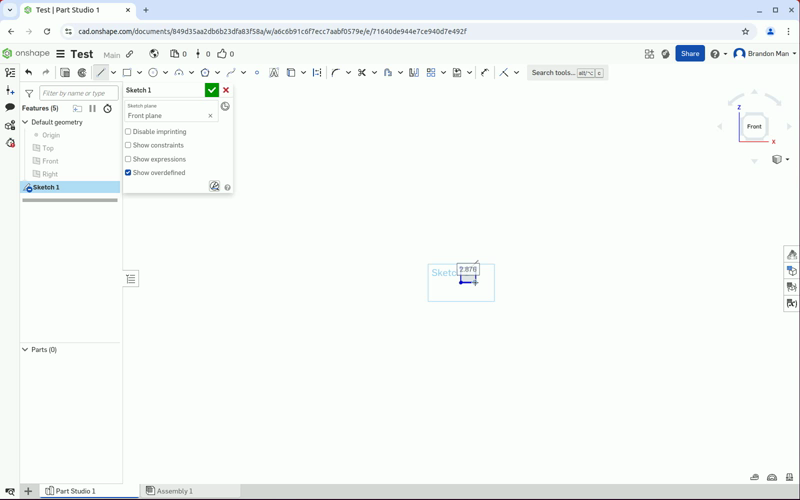
key_down(shift)
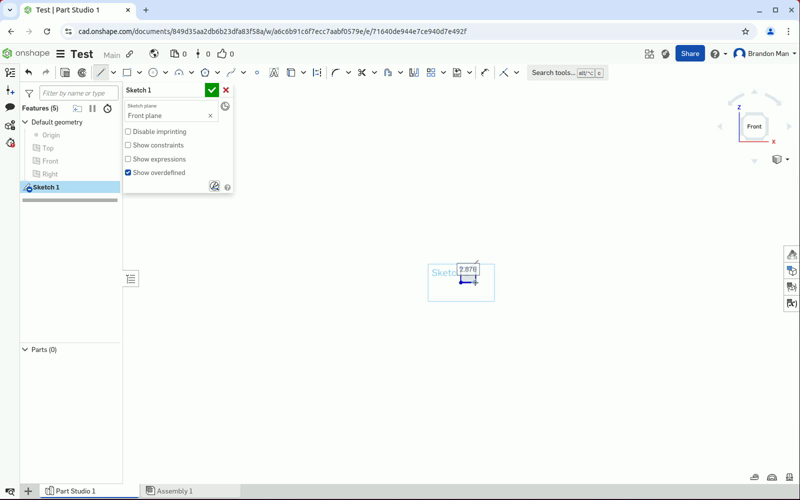
mouse_move(505, 282)
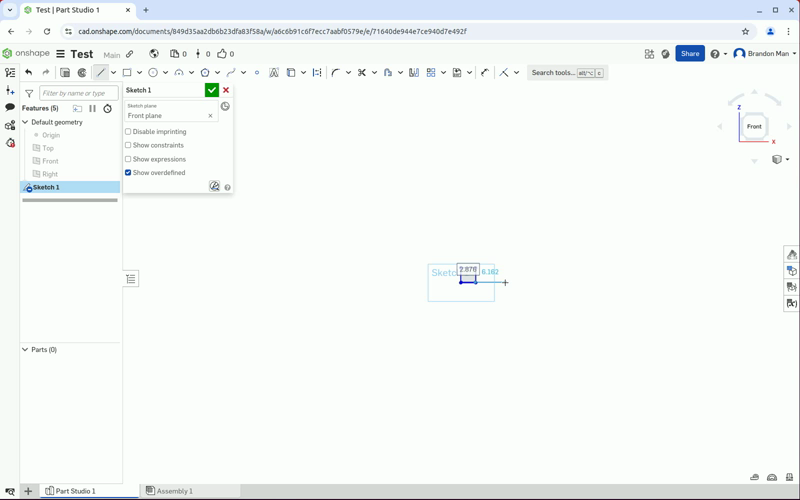
mouse_move(475, 268)
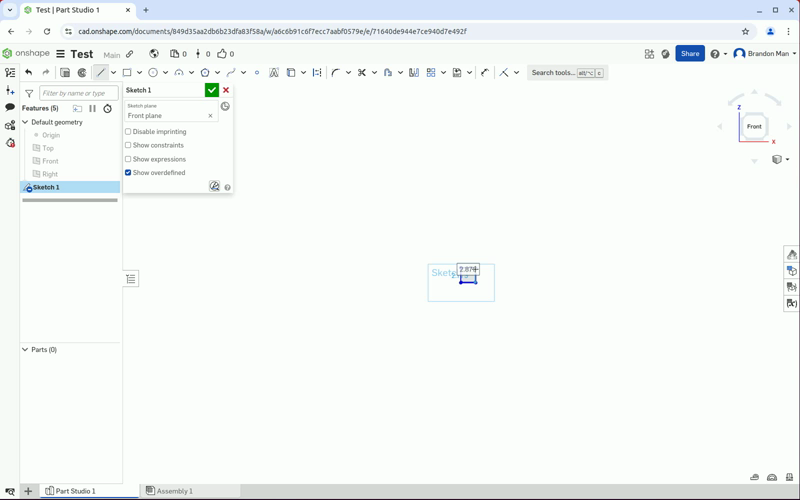
scroll(6)
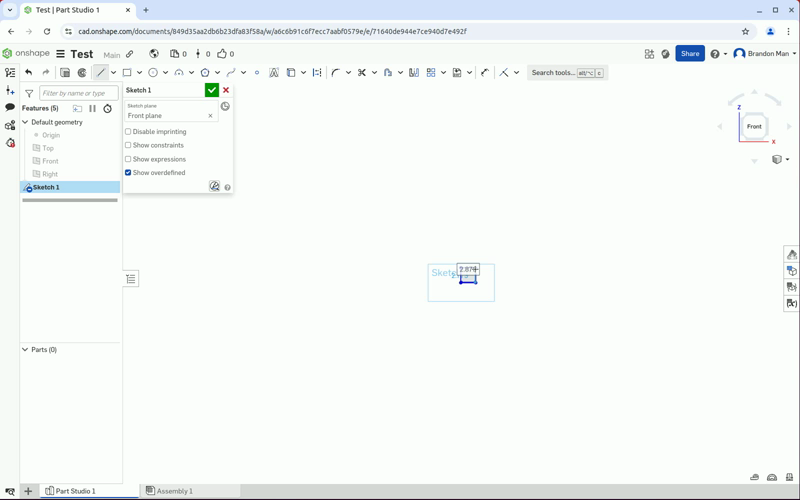
scroll(6)
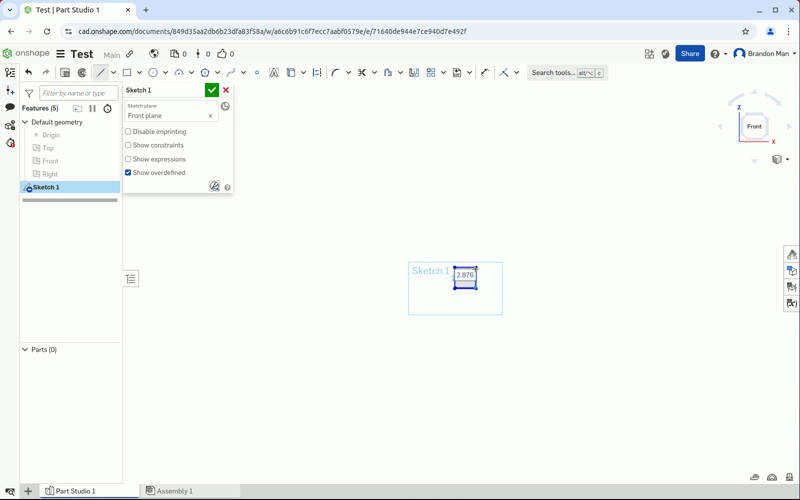
scroll(6)
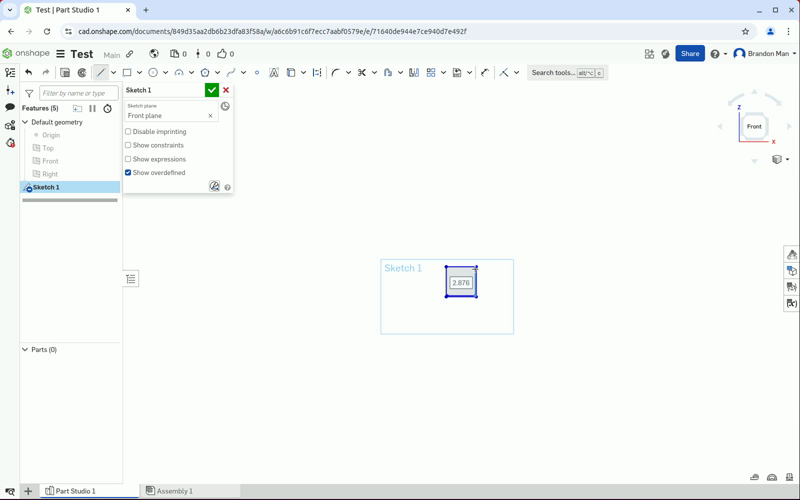
scroll(6)
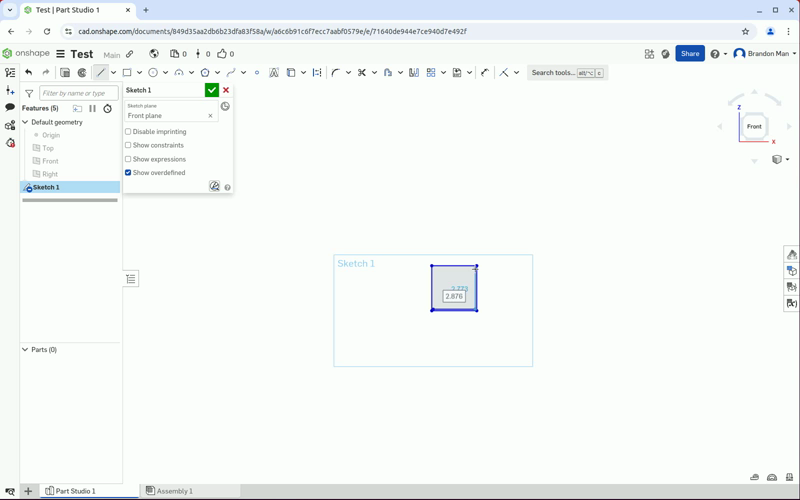
scroll(6)
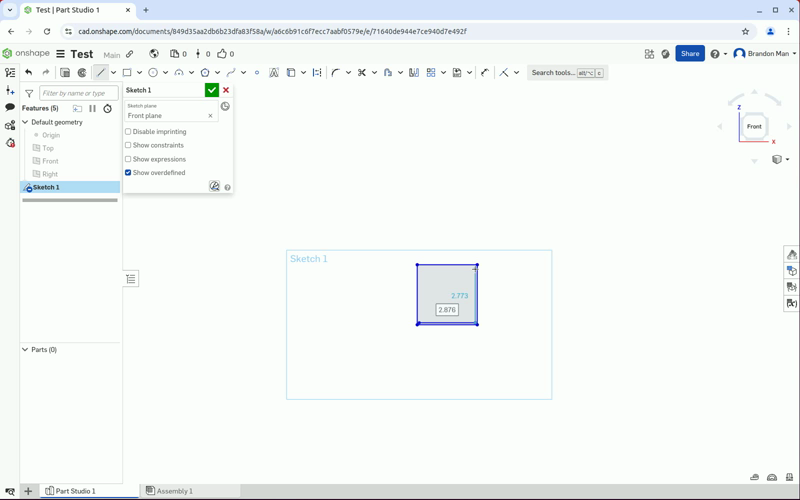
scroll(6)
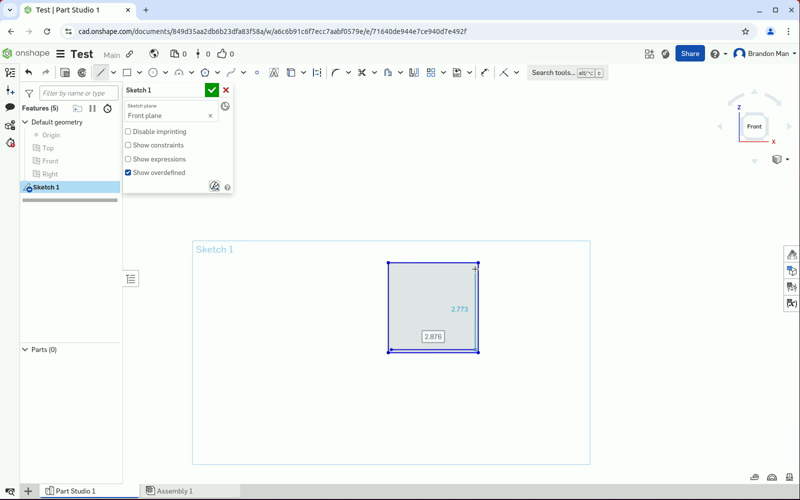
scroll(6)
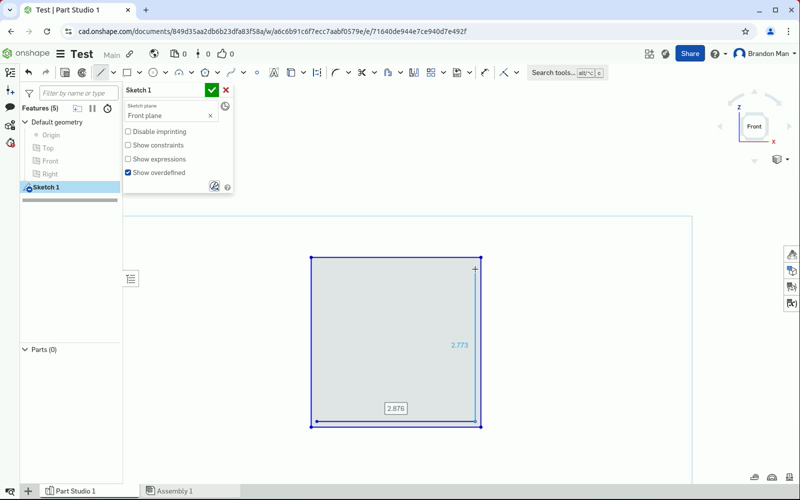
click(475, 268)
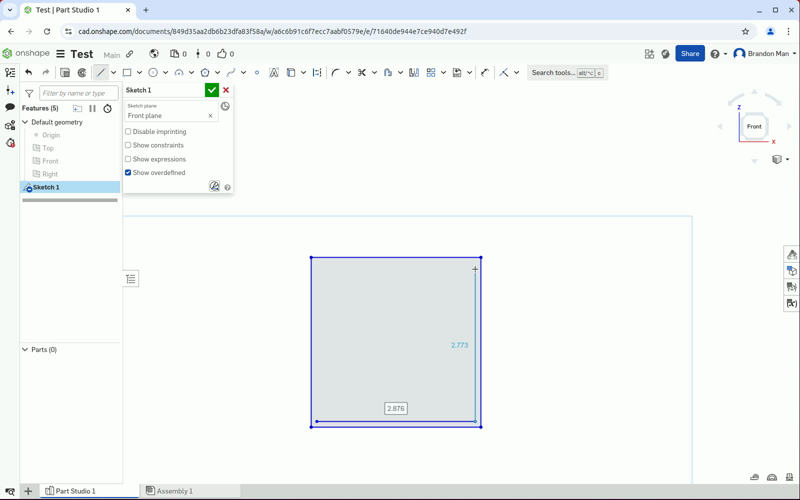
scroll(-6)
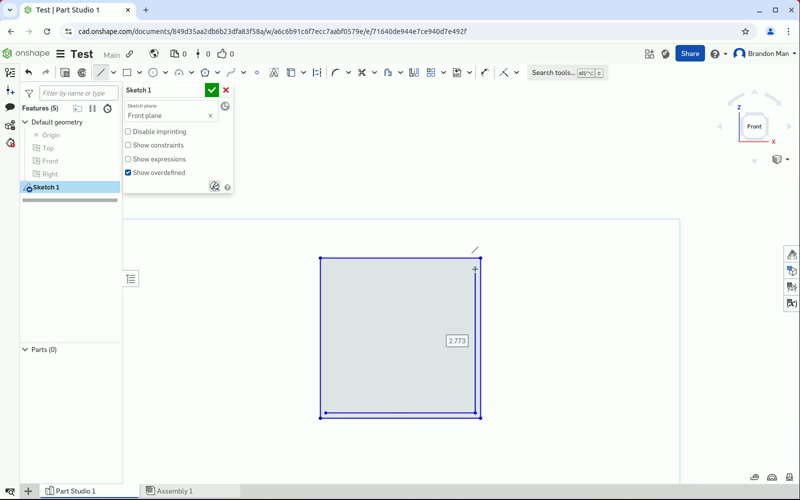
scroll(-6)
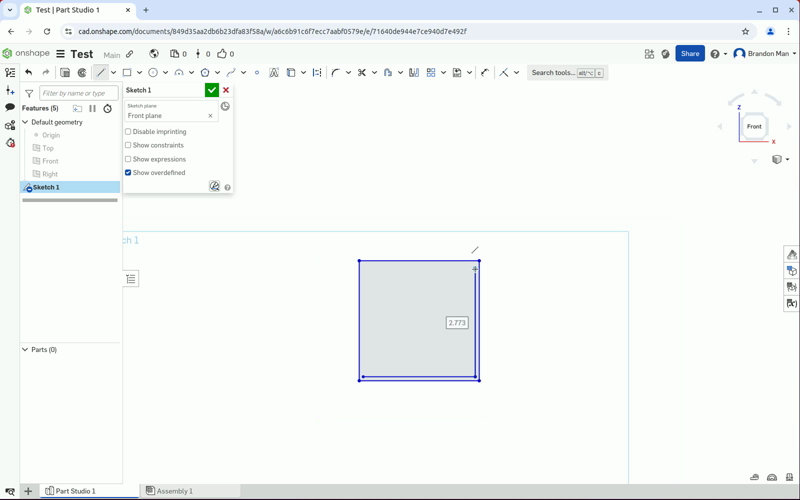
scroll(-6)
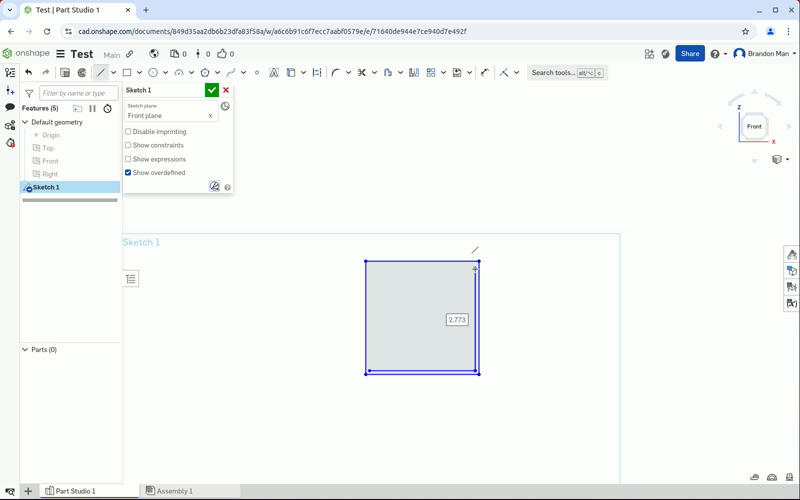
scroll(-6)
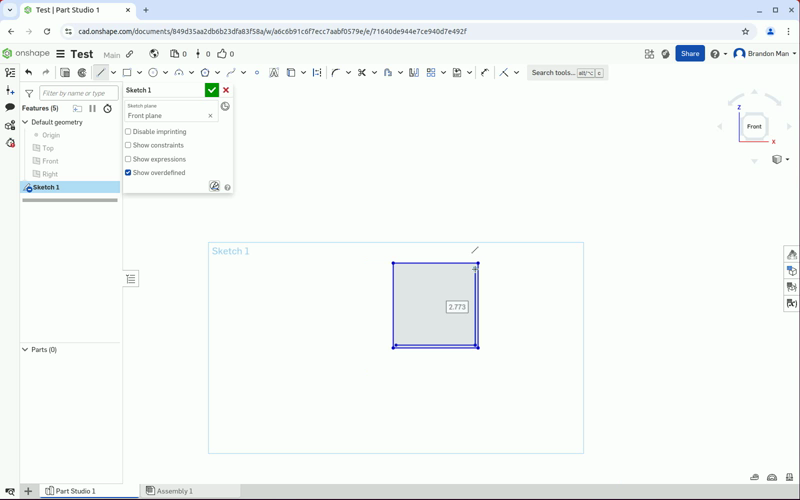
scroll(-6)
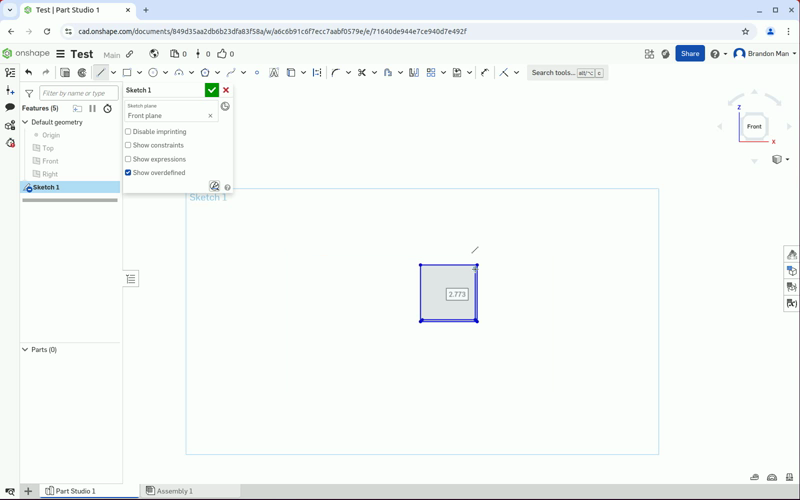
scroll(-6)
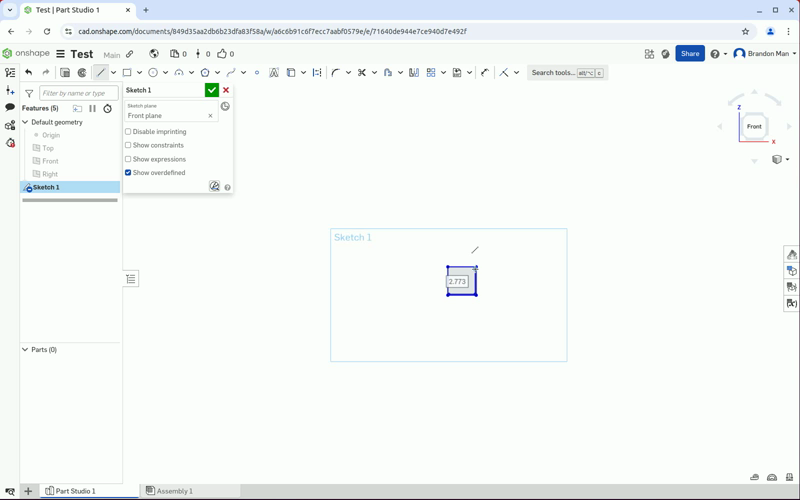
scroll(-6)
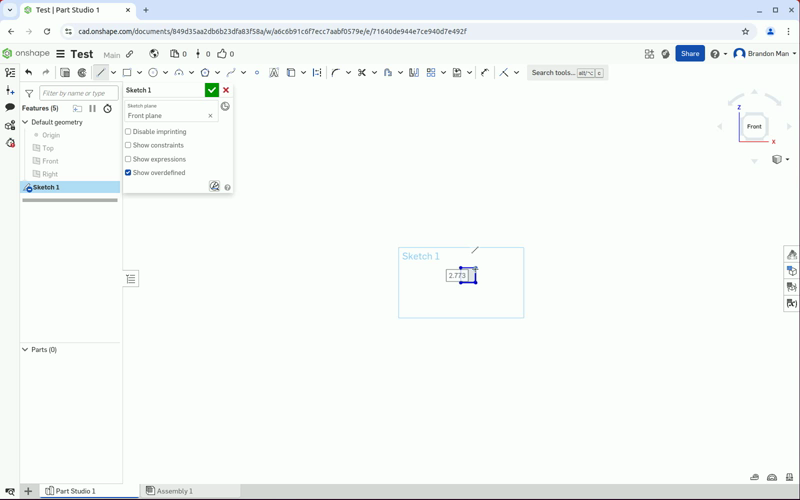
key_up(shift)
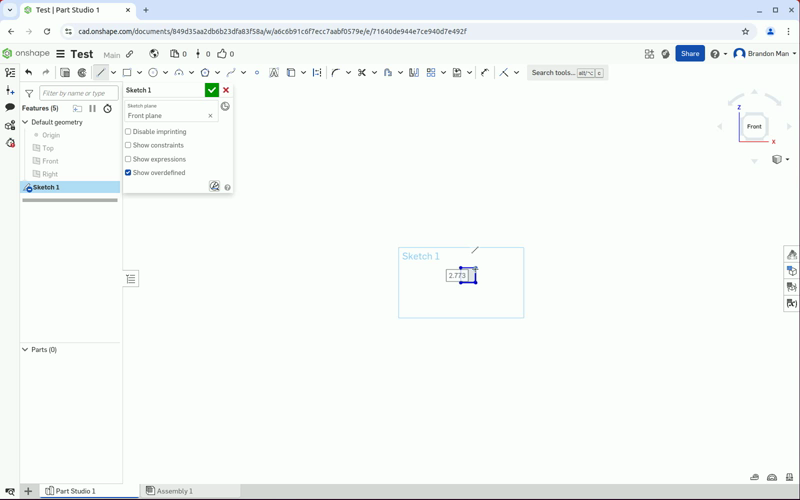
key_down(shift)
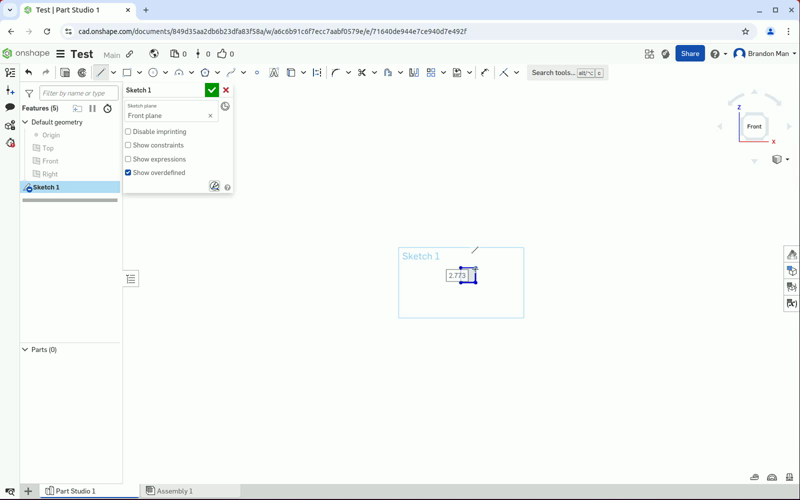
mouse_move(505, 268)
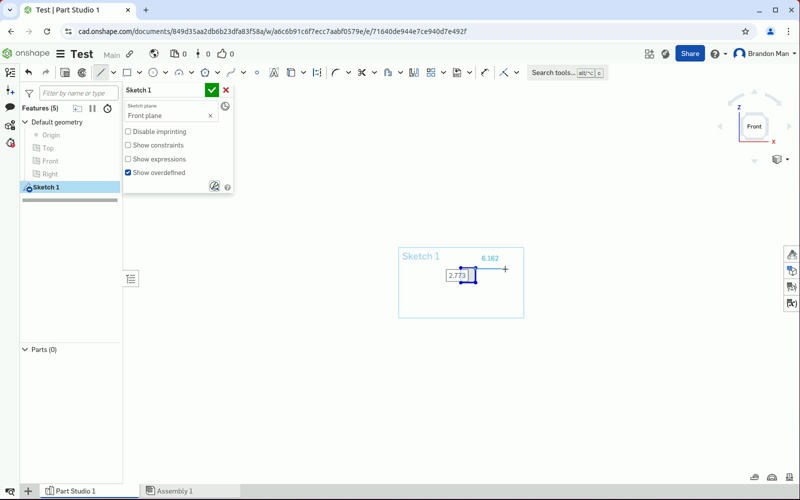
mouse_move(461, 268)
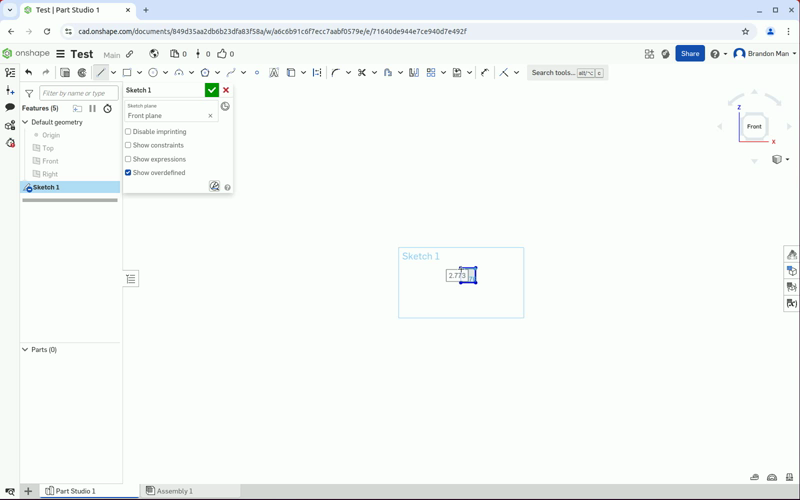
scroll(6)
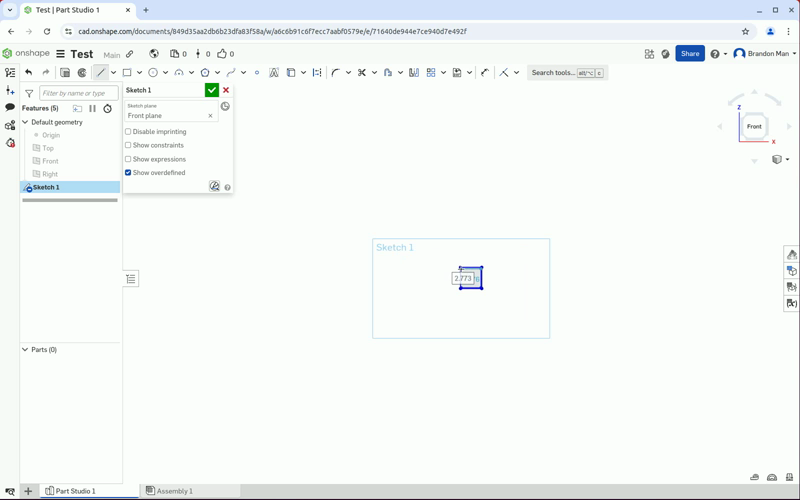
scroll(6)
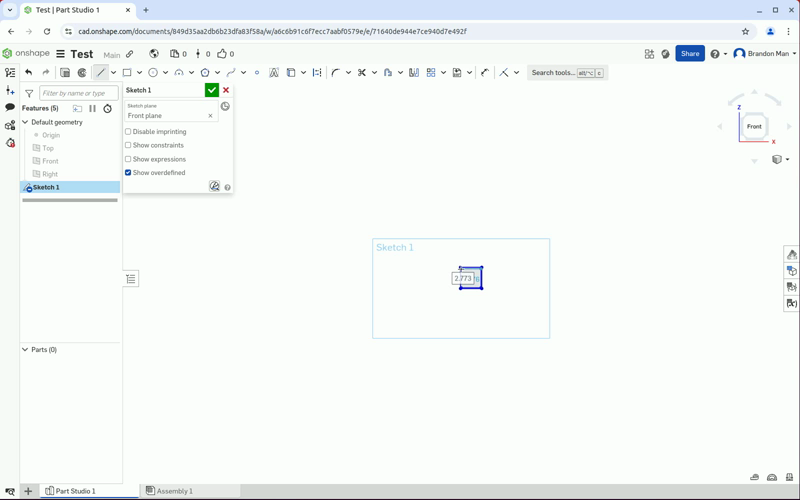
scroll(6)
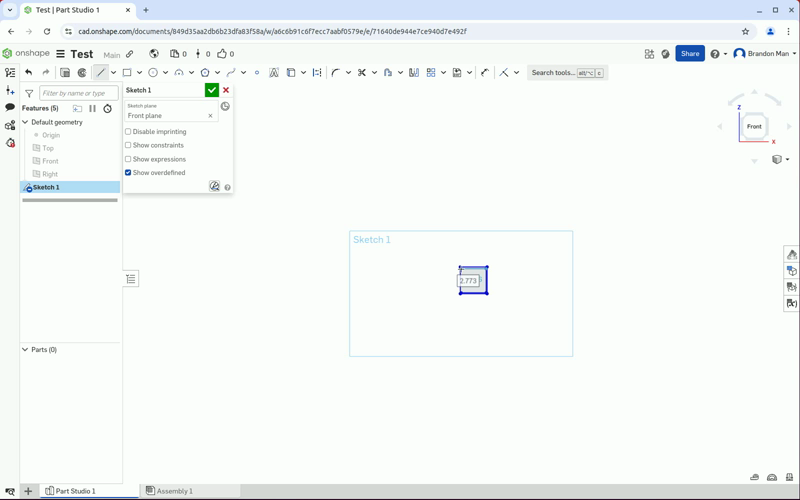
scroll(6)
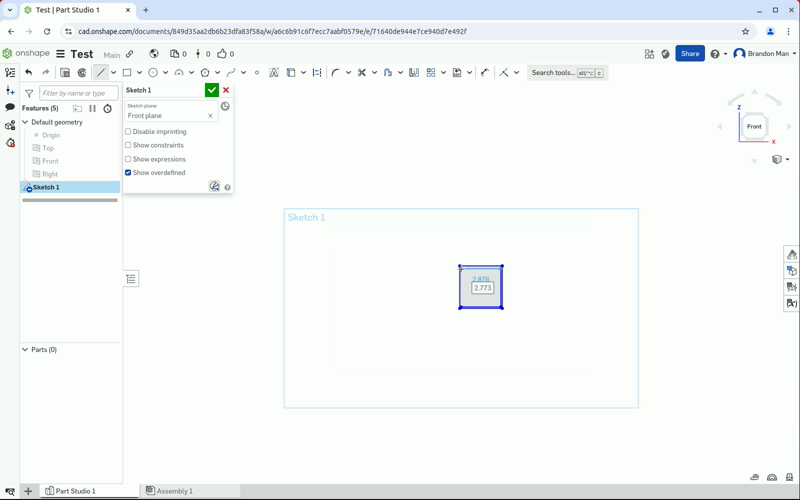
scroll(6)
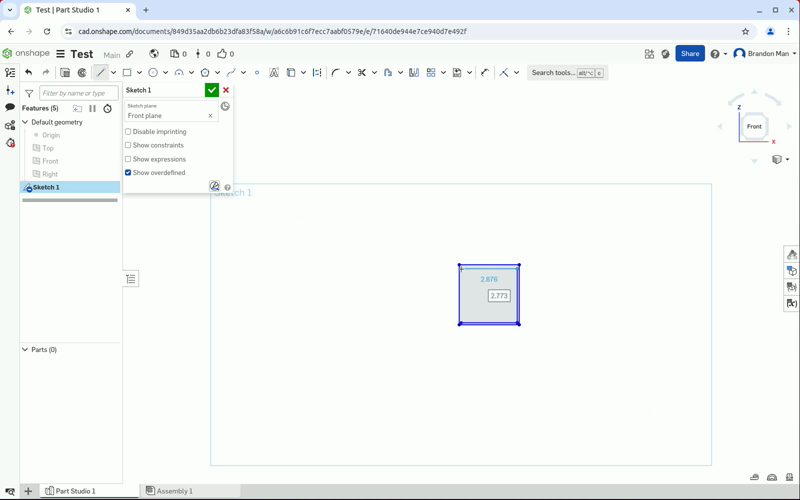
scroll(6)
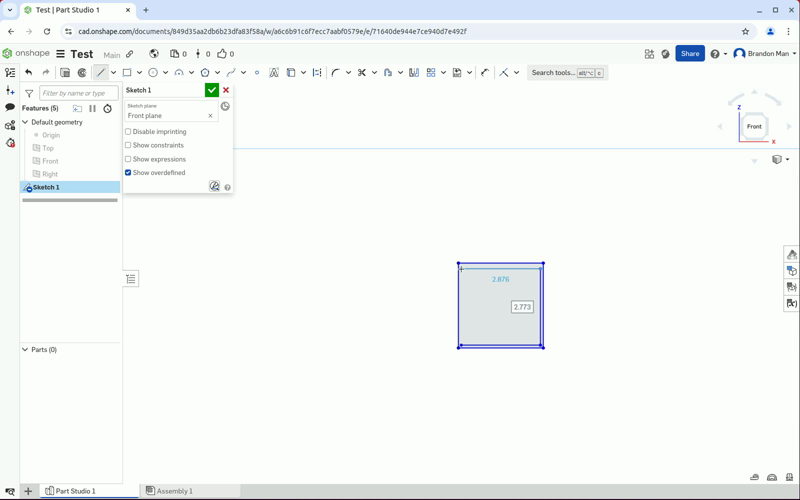
scroll(6)
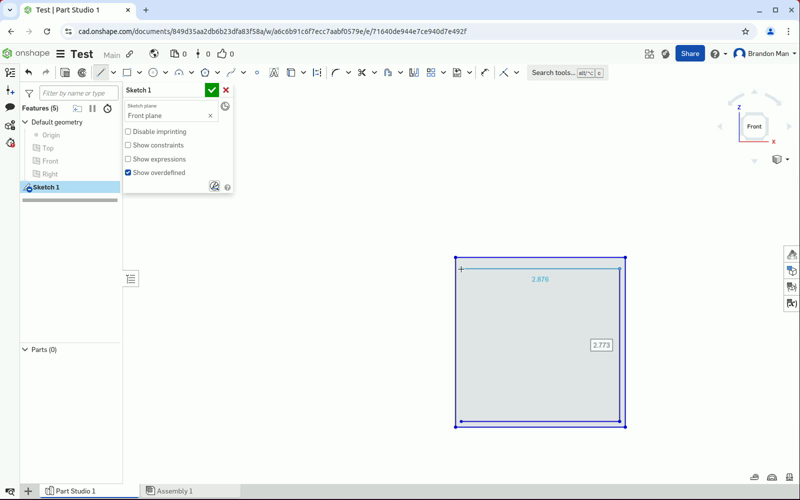
click(461, 268)
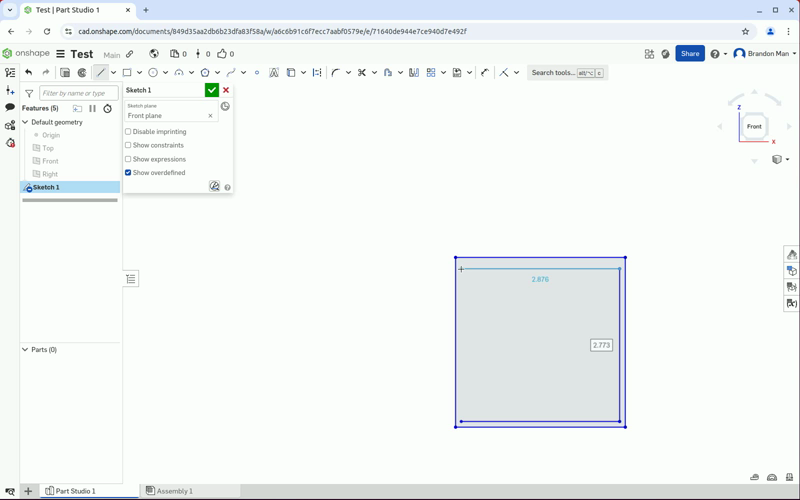
scroll(-6)
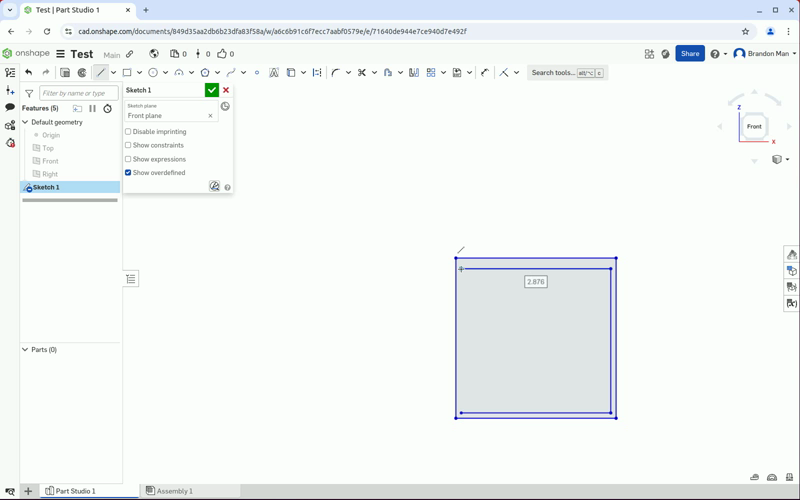
scroll(-6)
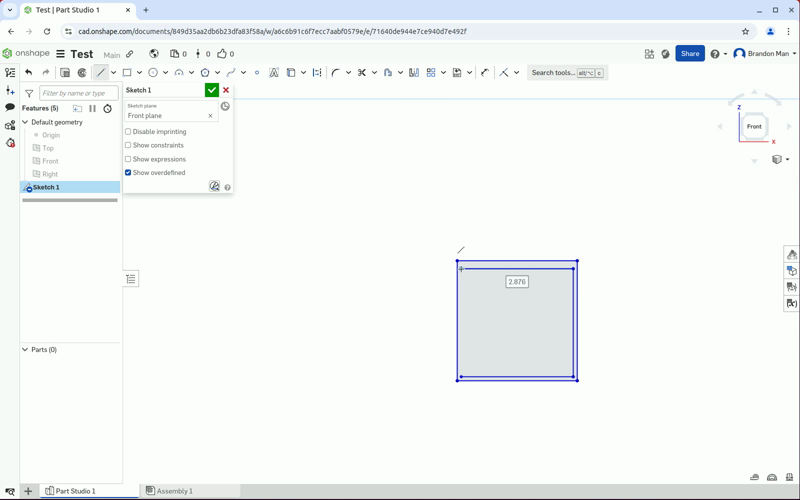
scroll(-6)
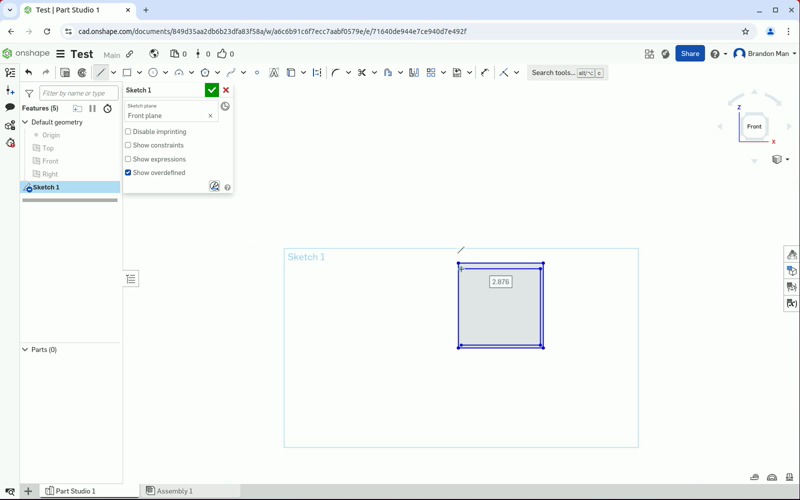
scroll(-6)
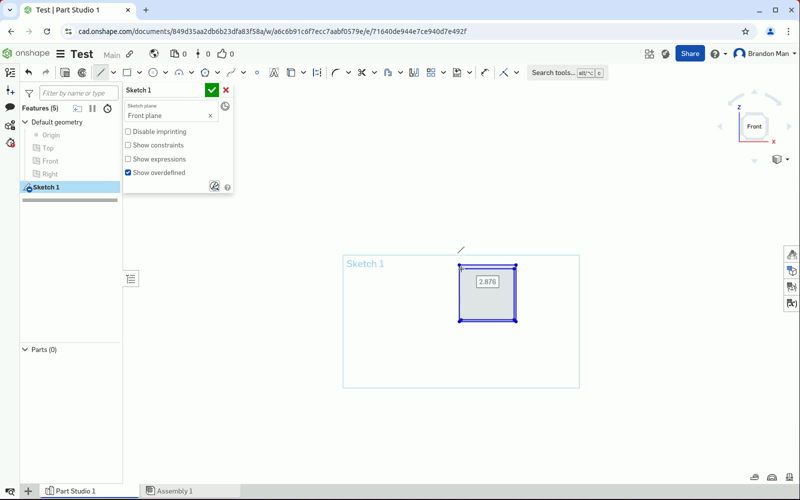
scroll(-6)
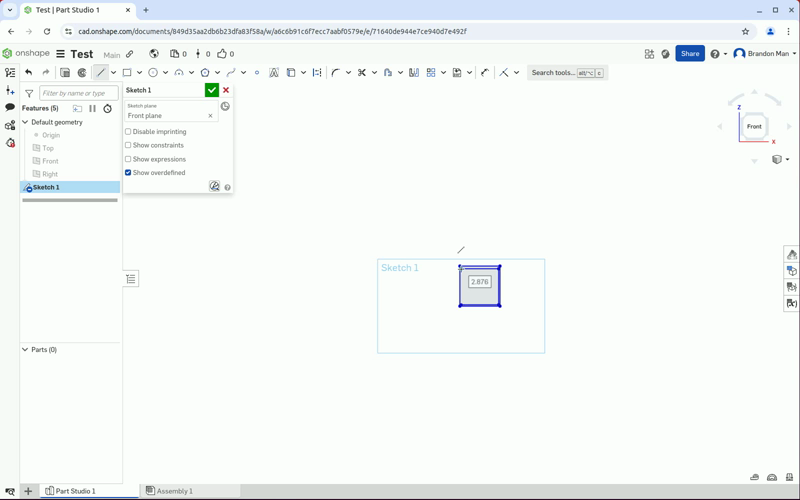
scroll(-6)
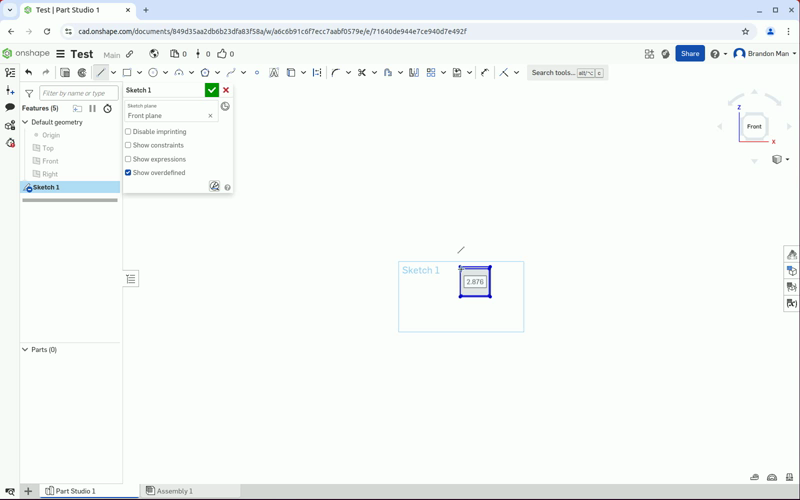
scroll(-6)
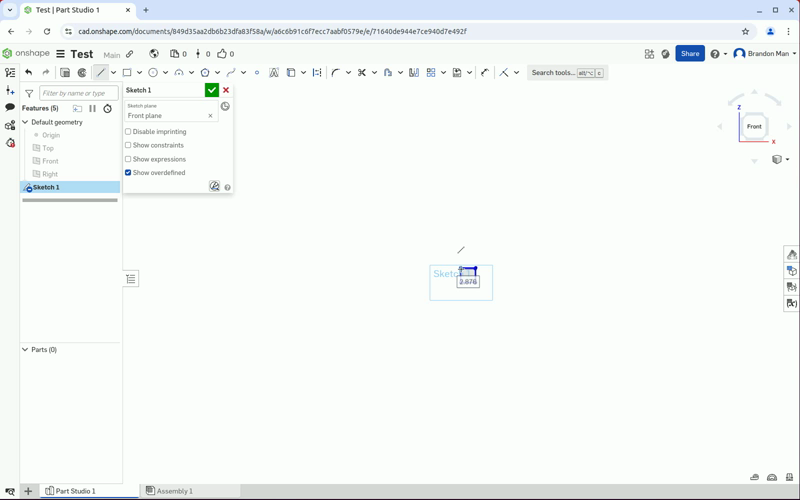
key_up(shift)
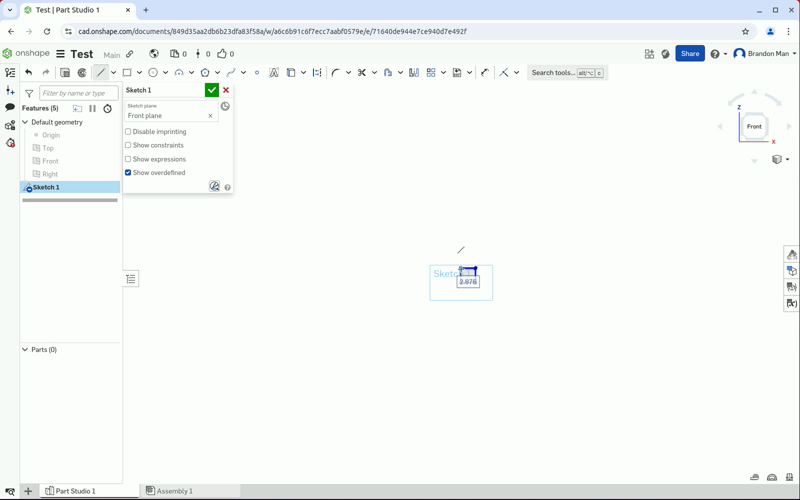
mouse_move(491, 268)
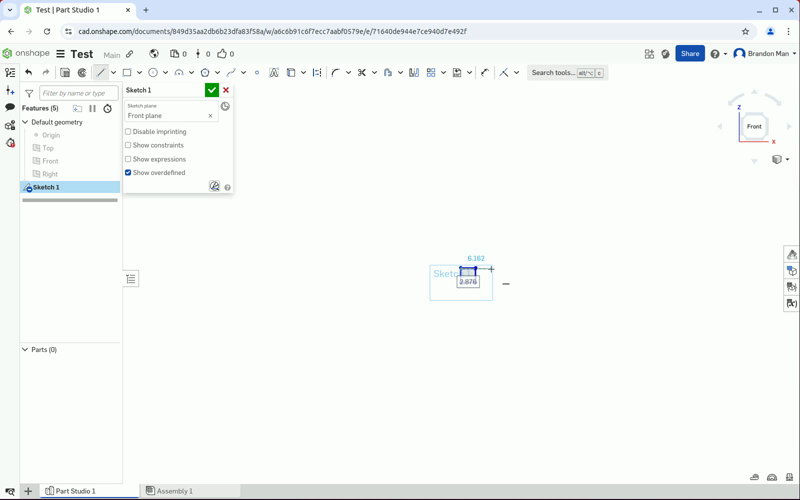
key_down(shift)
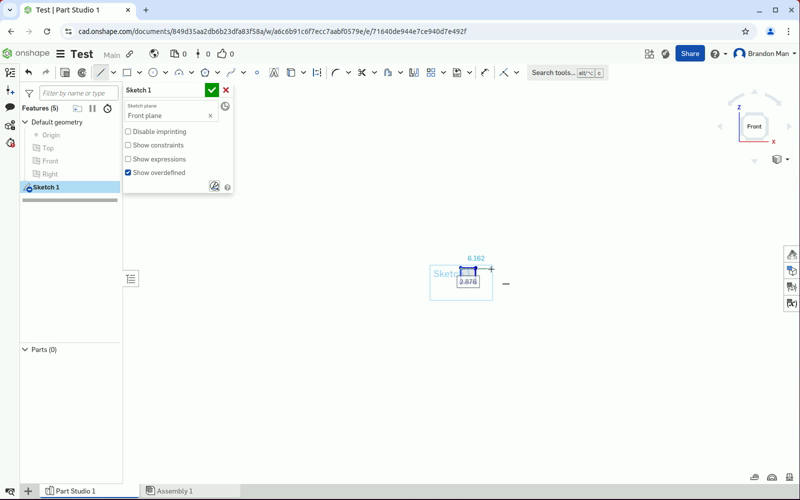
mouse_move(461, 282)
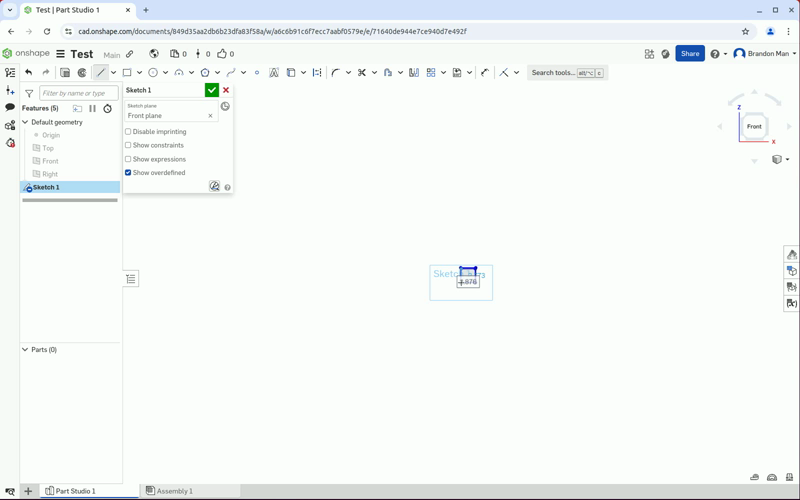
scroll(6)
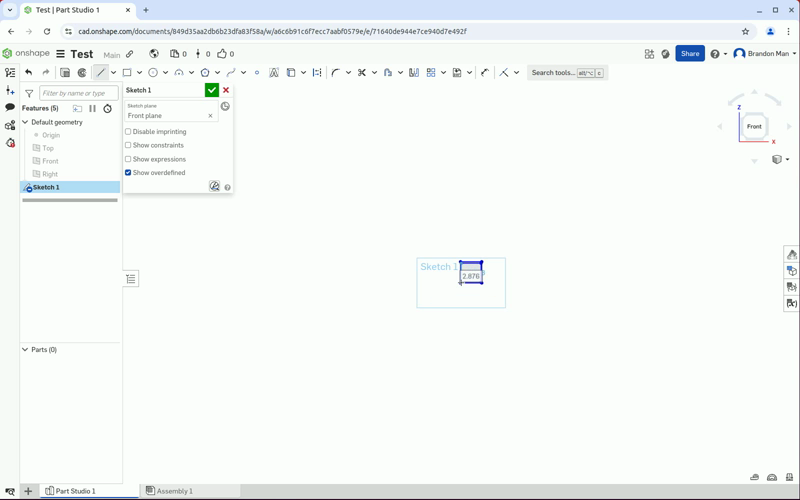
scroll(6)
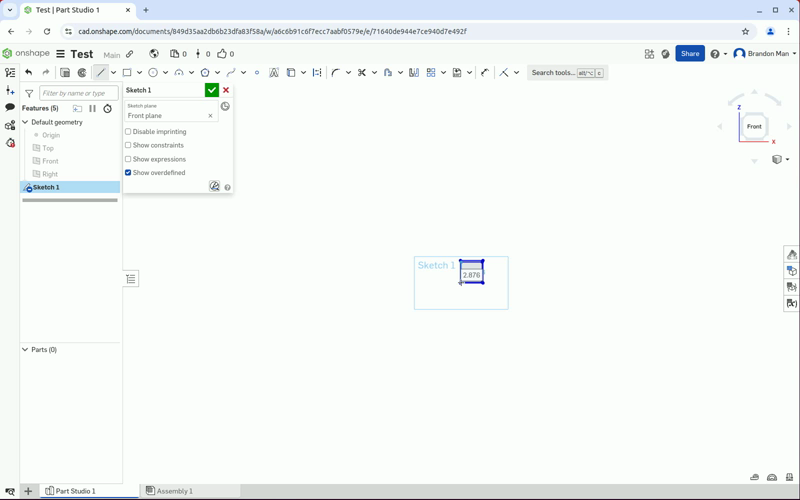
scroll(6)
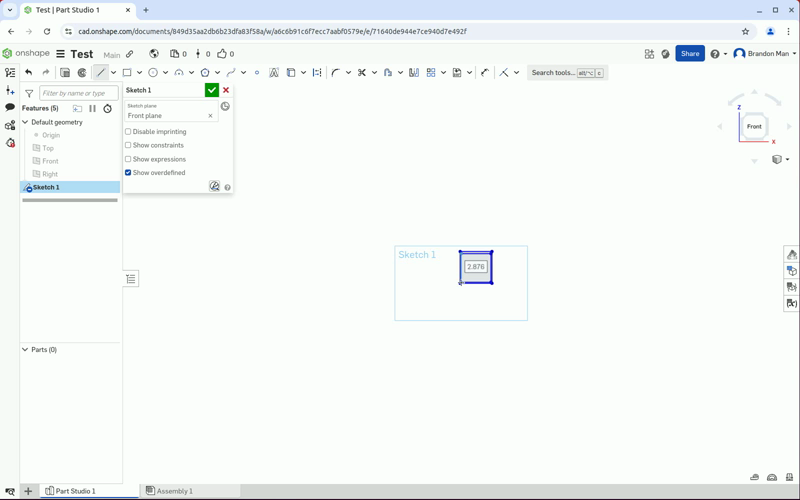
scroll(6)
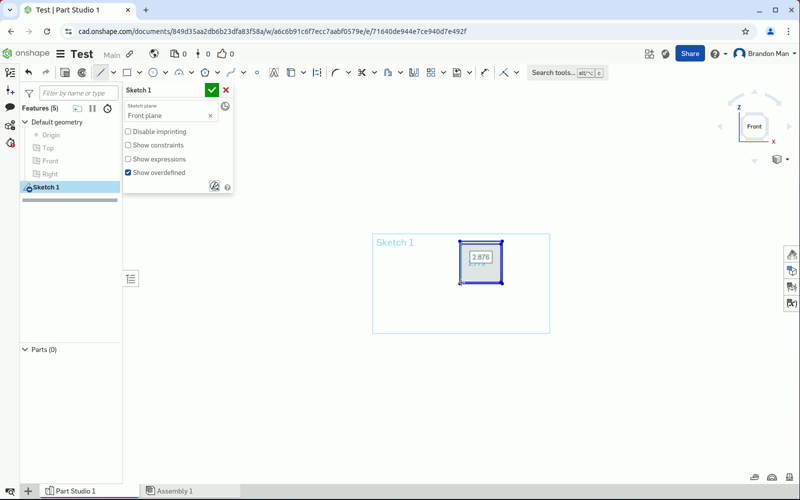
scroll(6)
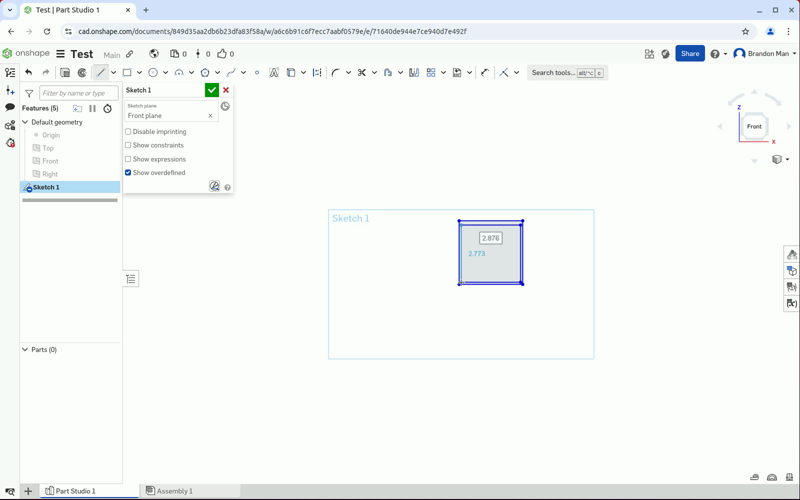
scroll(6)
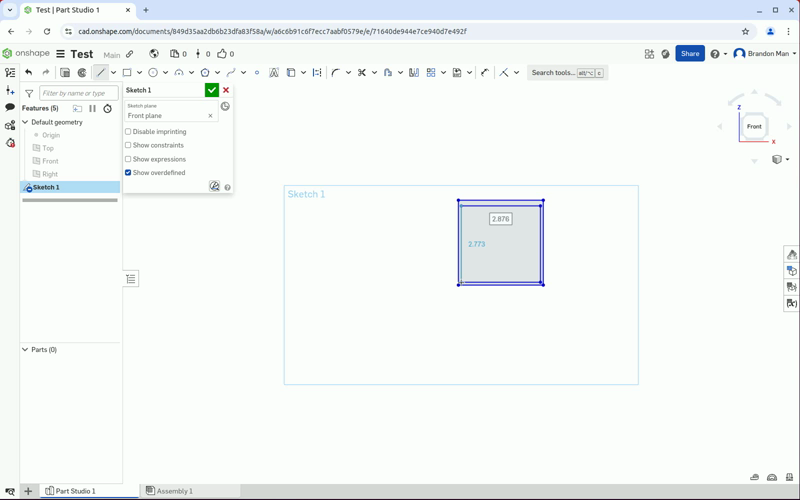
scroll(6)
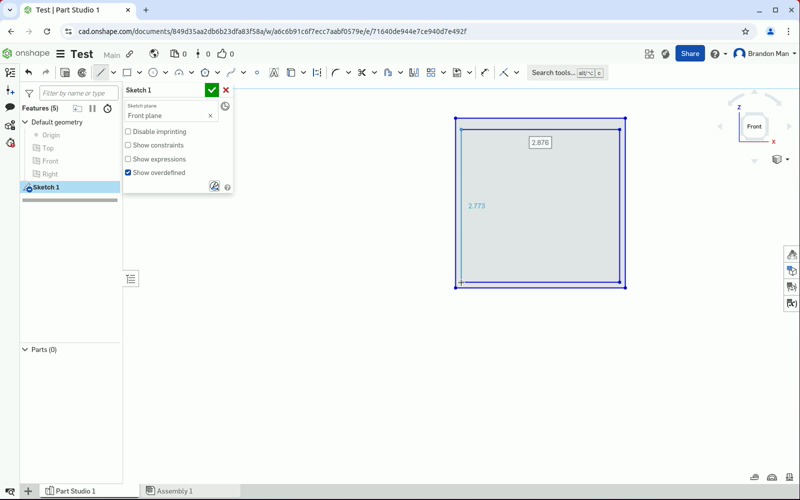
key_up(shift)
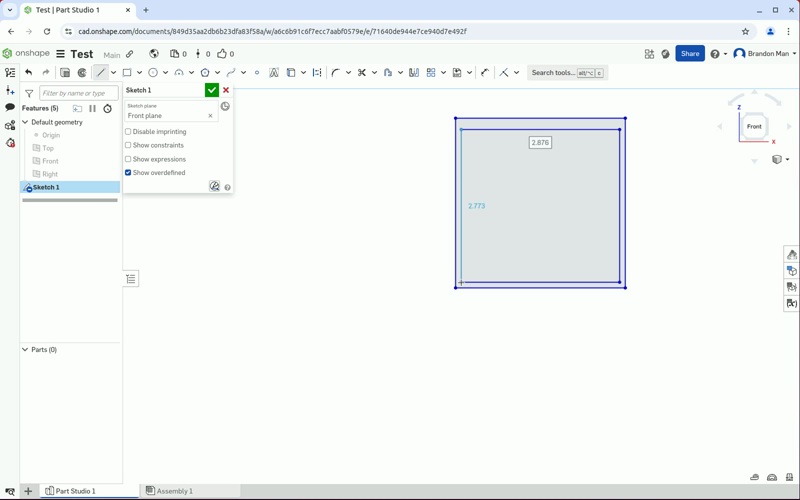
click(461, 282)
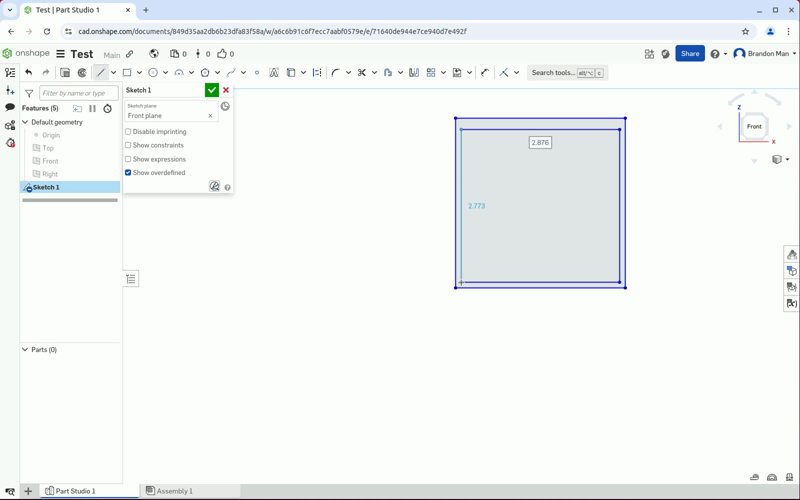
scroll(-6)
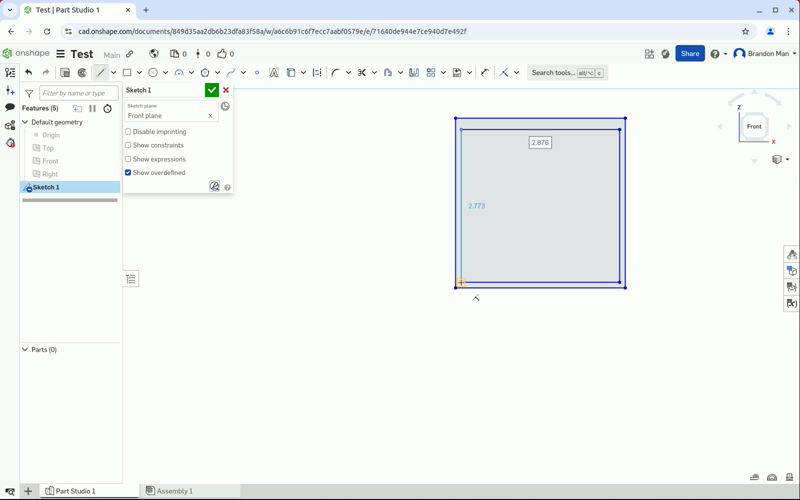
scroll(-6)
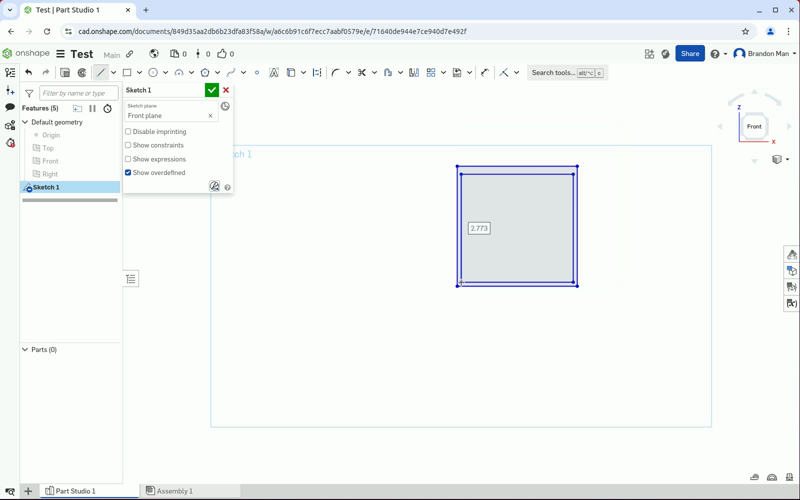
scroll(-6)
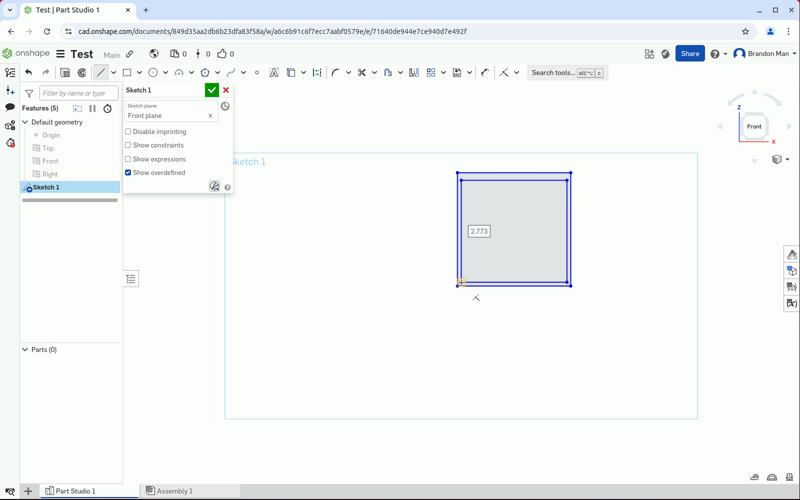
scroll(-6)
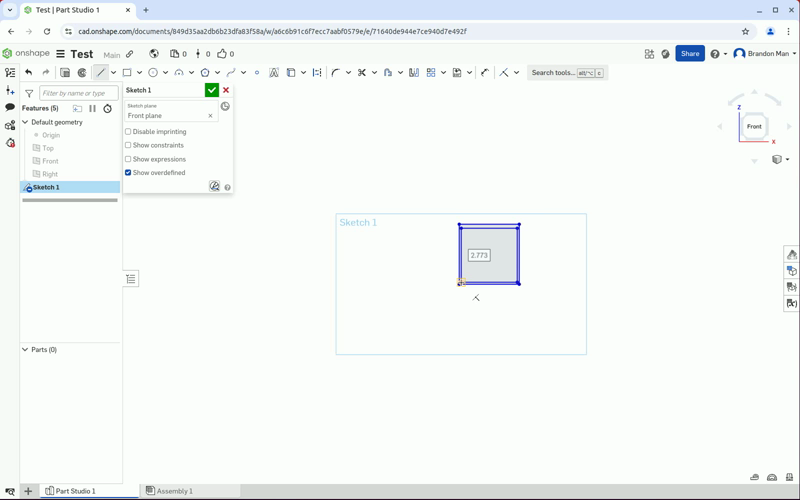
scroll(-6)
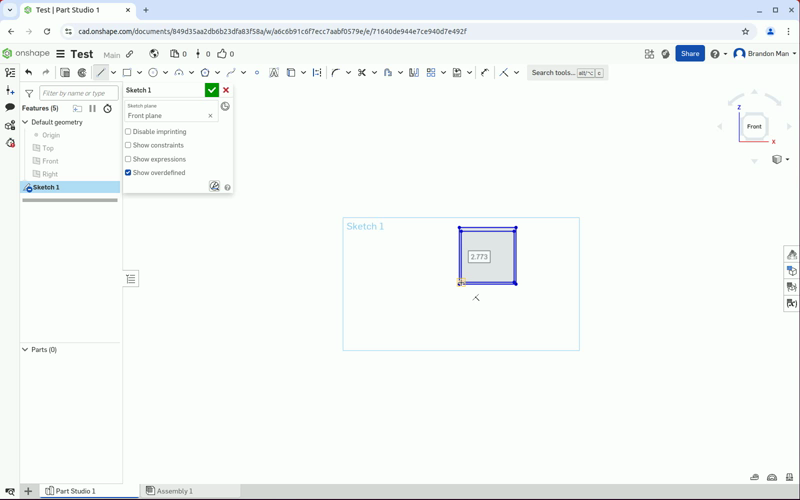
scroll(-6)
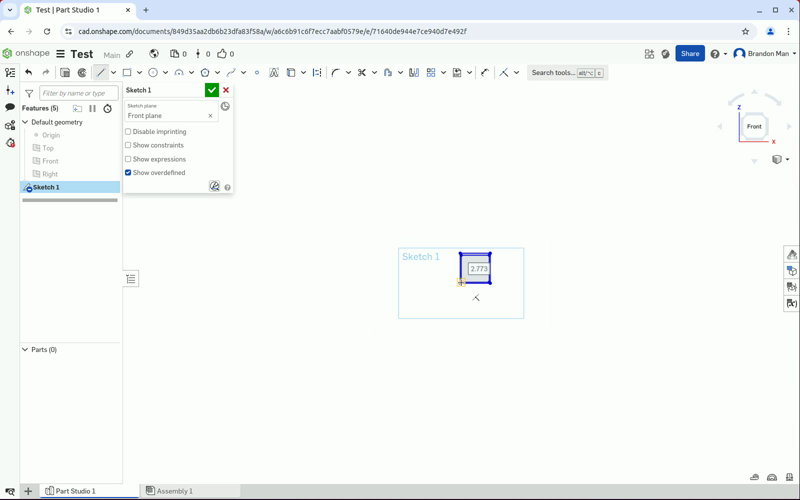
scroll(-6)
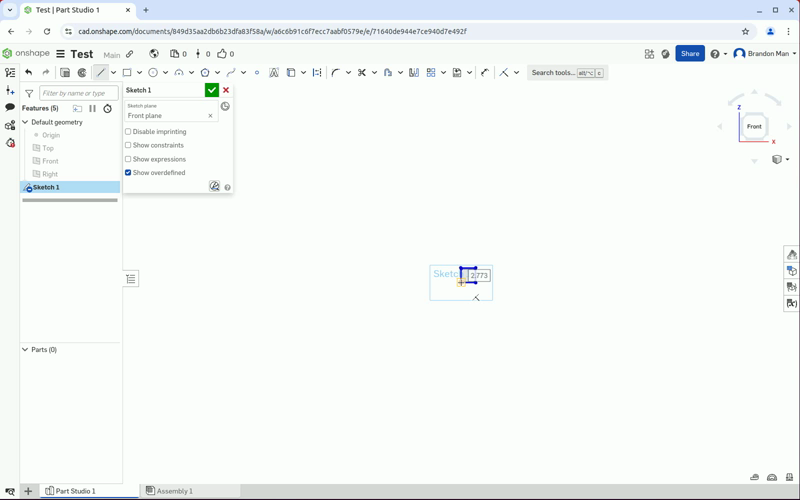
key(esc)
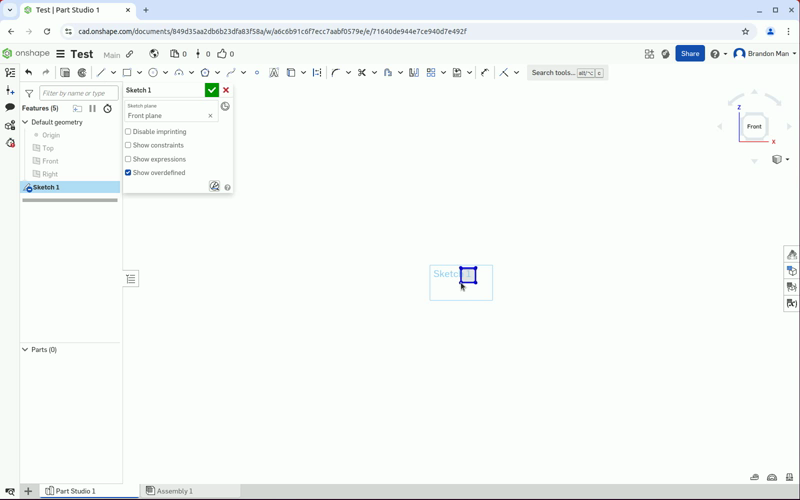
mouse_move(475, 275)
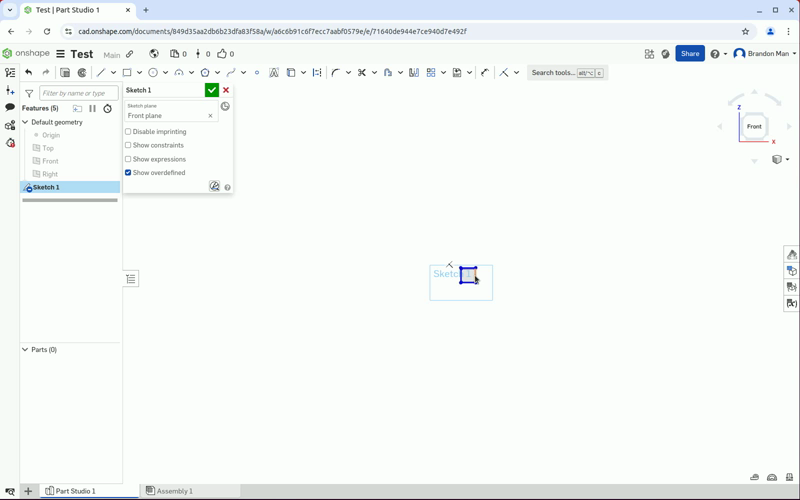
scroll(6)
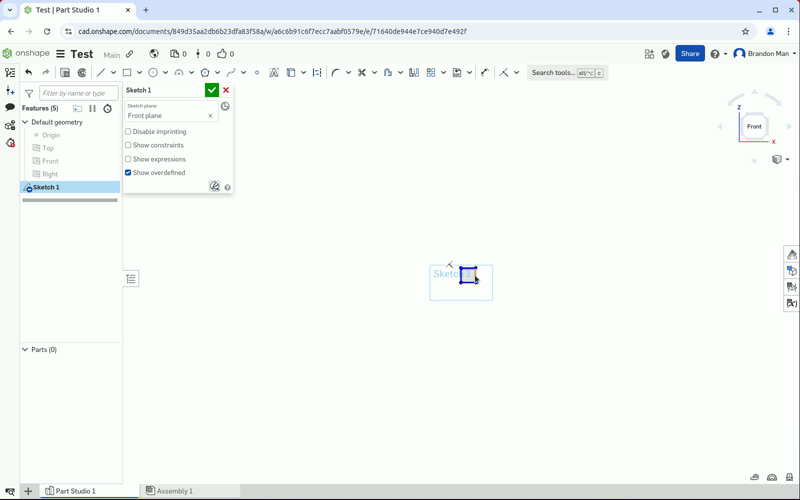
scroll(6)
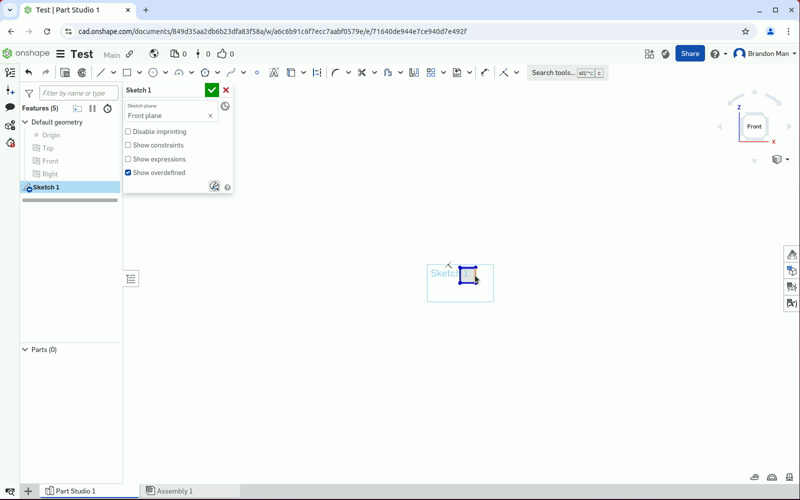
scroll(6)
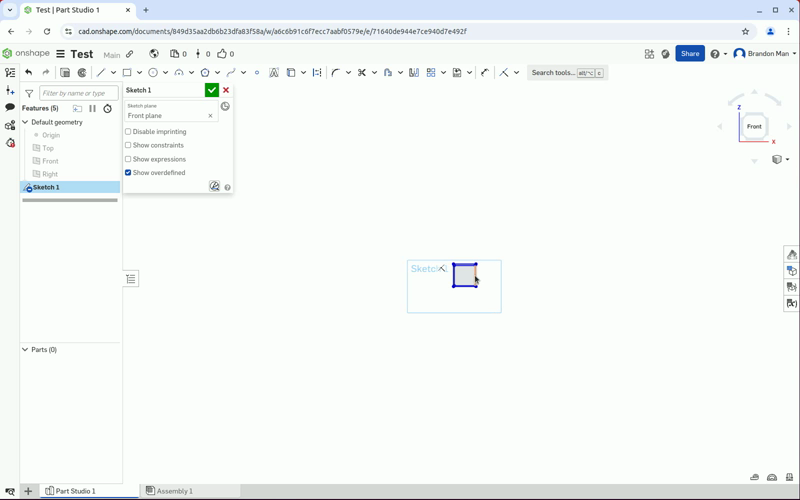
scroll(6)
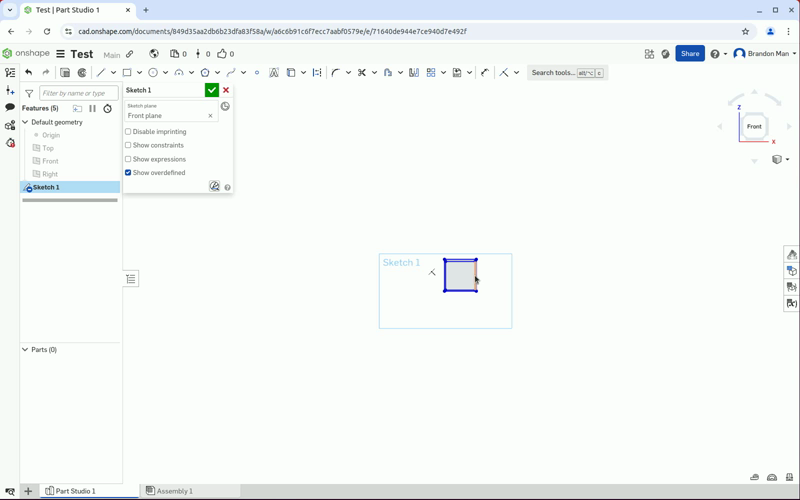
scroll(6)
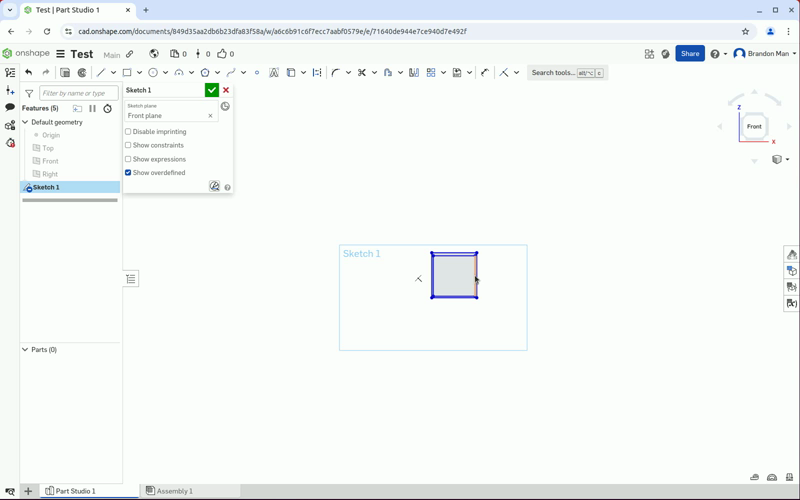
scroll(6)
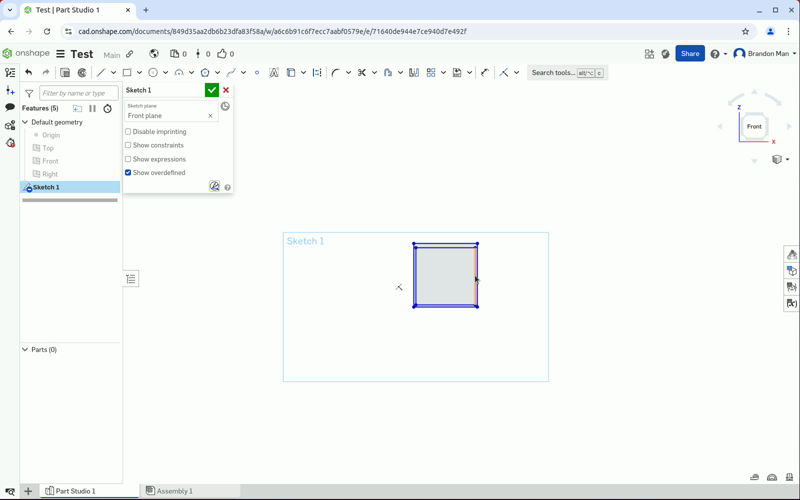
scroll(6)
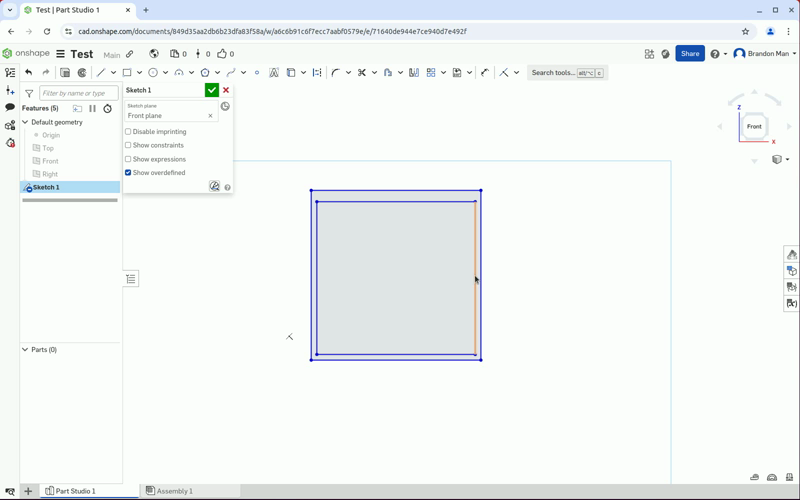
click(475, 275)
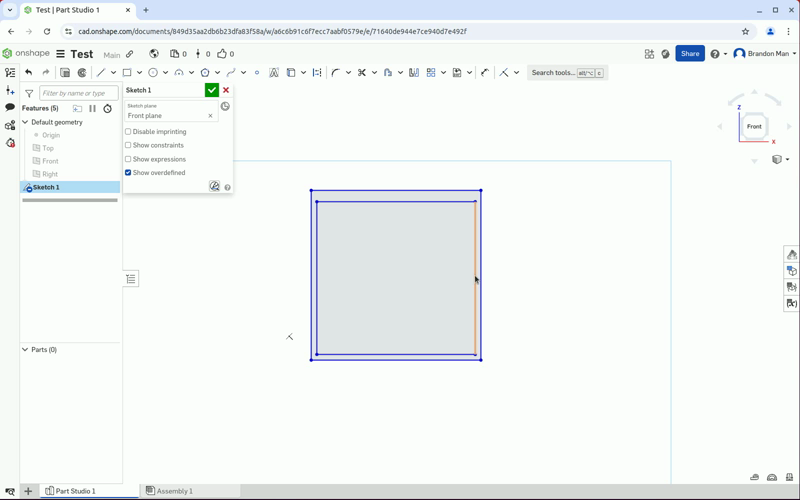
scroll(-6)
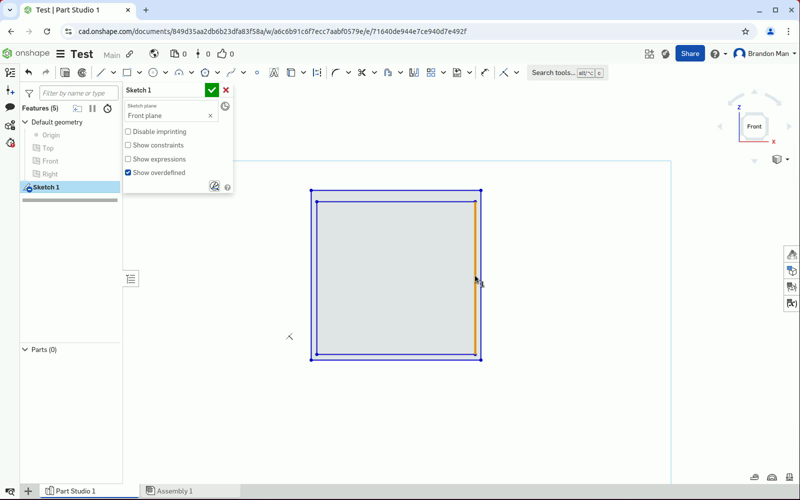
scroll(-6)
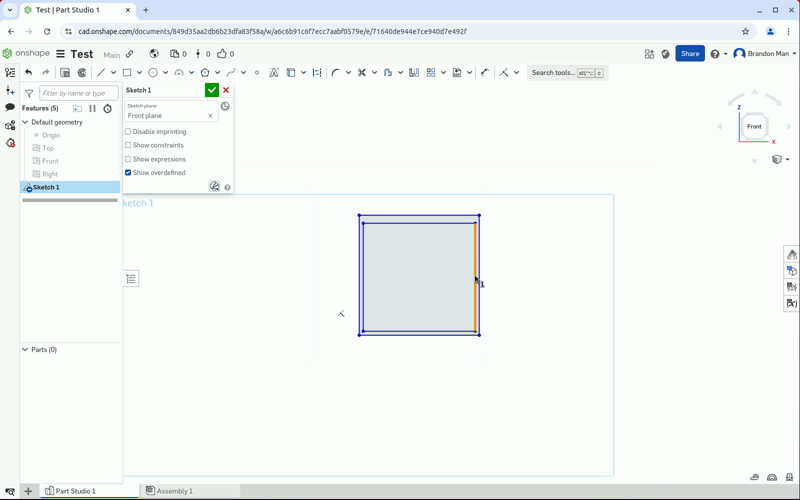
scroll(-6)
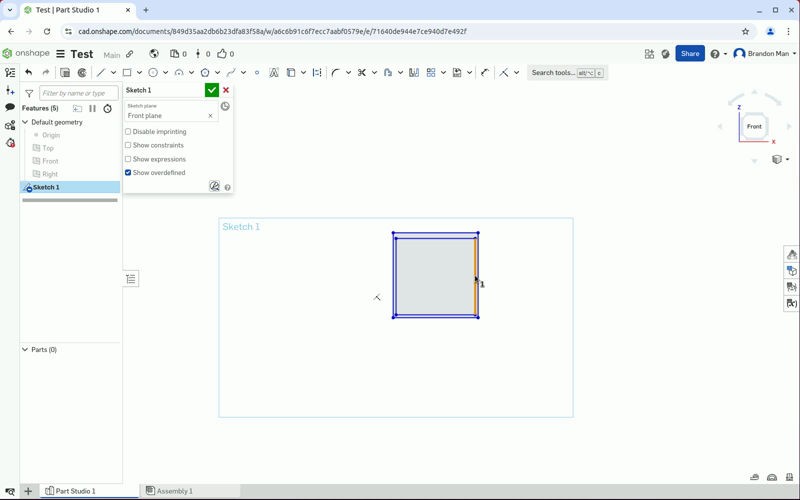
scroll(-6)
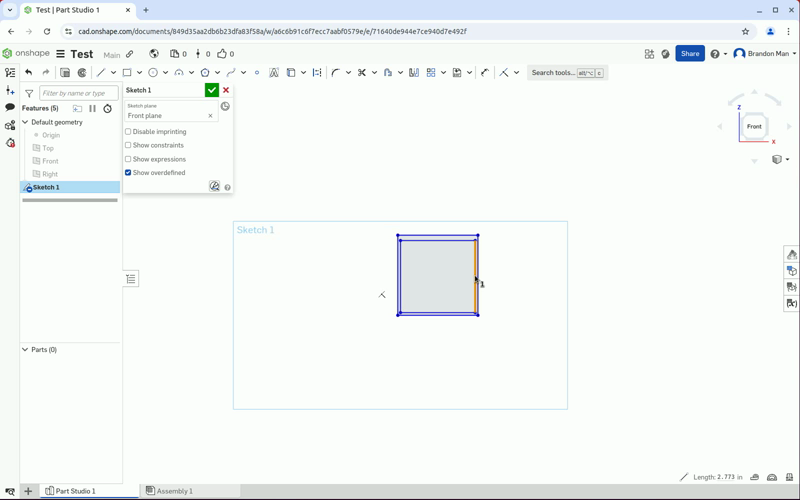
scroll(-6)
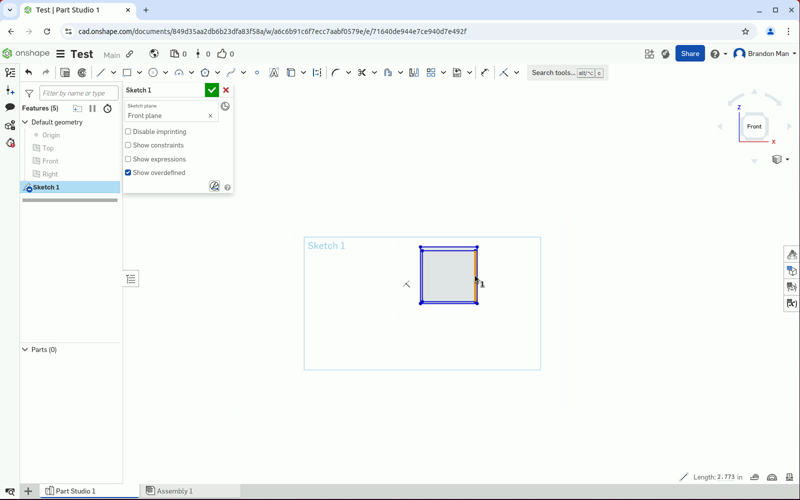
scroll(-6)
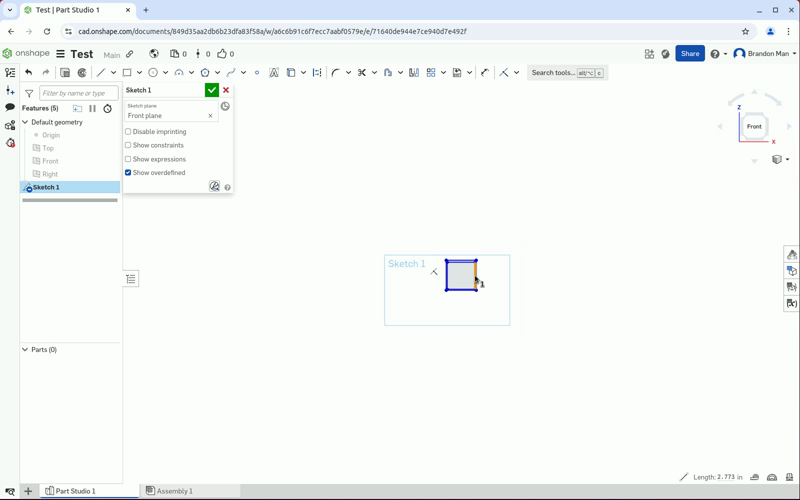
scroll(-6)
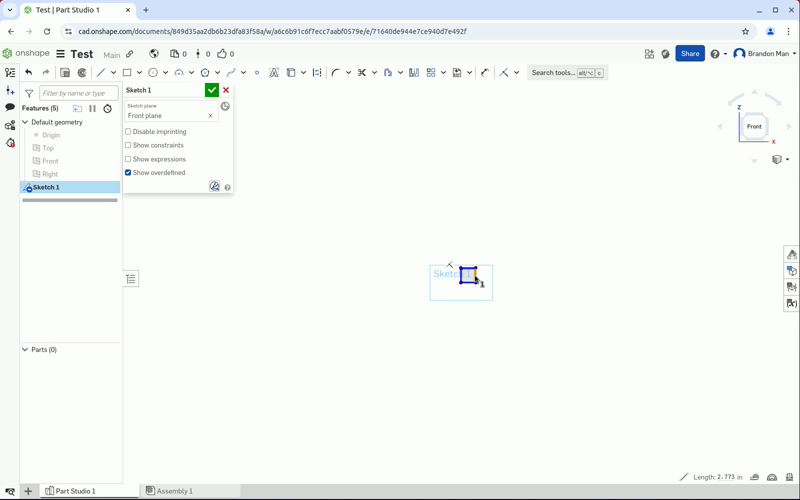
mouse_move(73, 352)
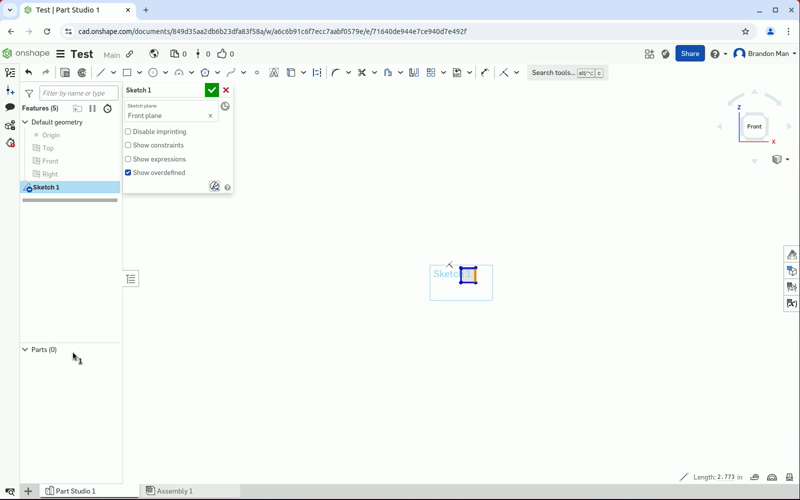
key(shift+y)
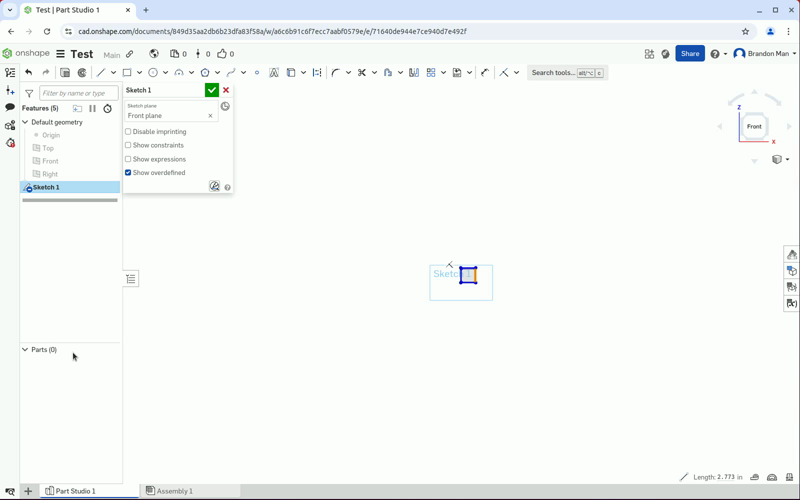
key(shift+e)
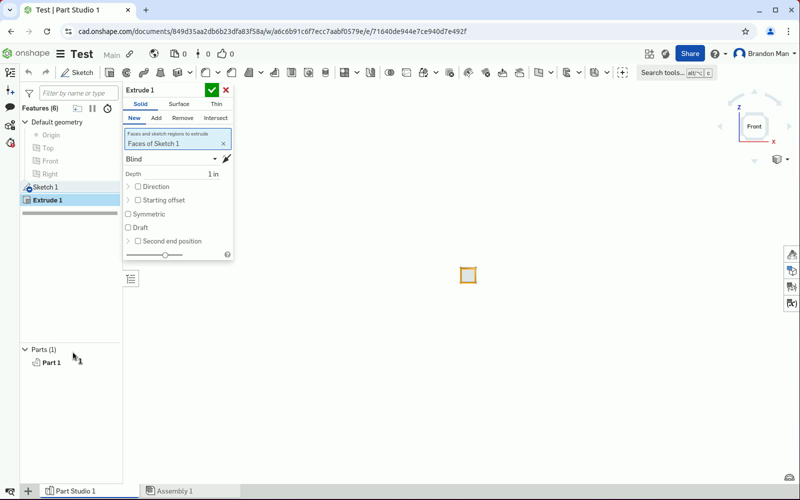
mouse_move(143, 106)
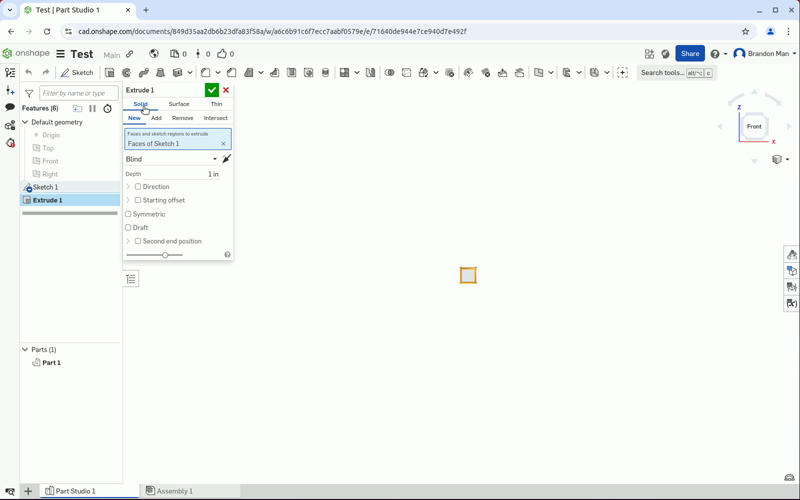
click(143, 106)
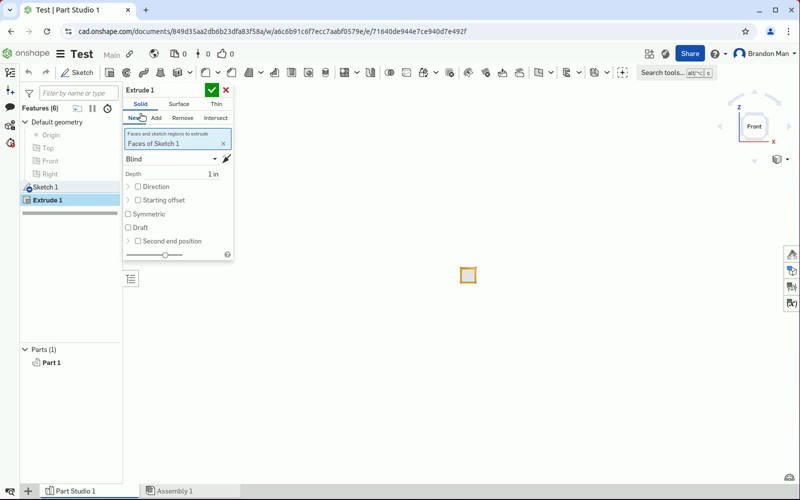
mouse_move(137, 120)
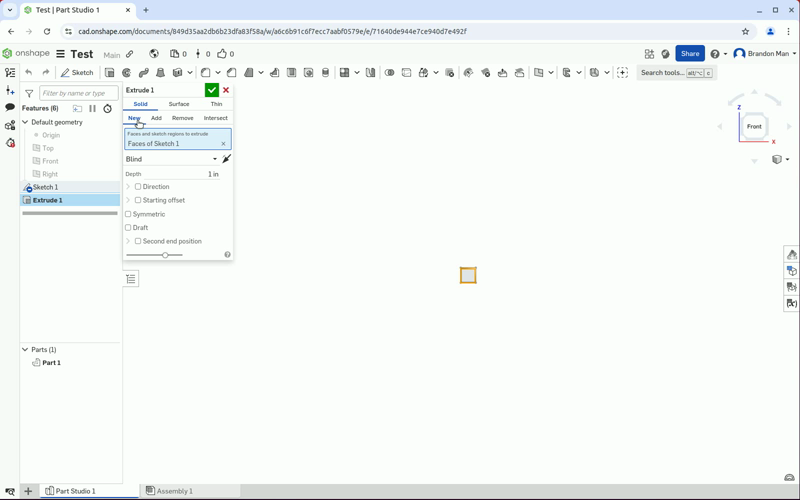
click(137, 120)
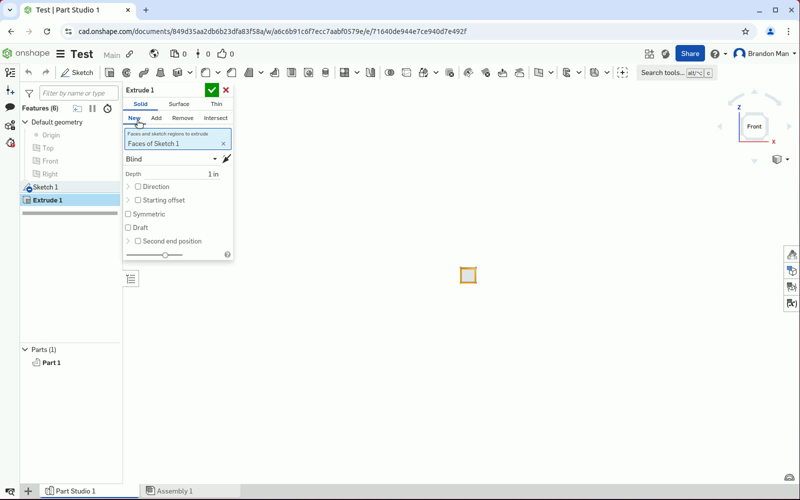
key(tab, 4)
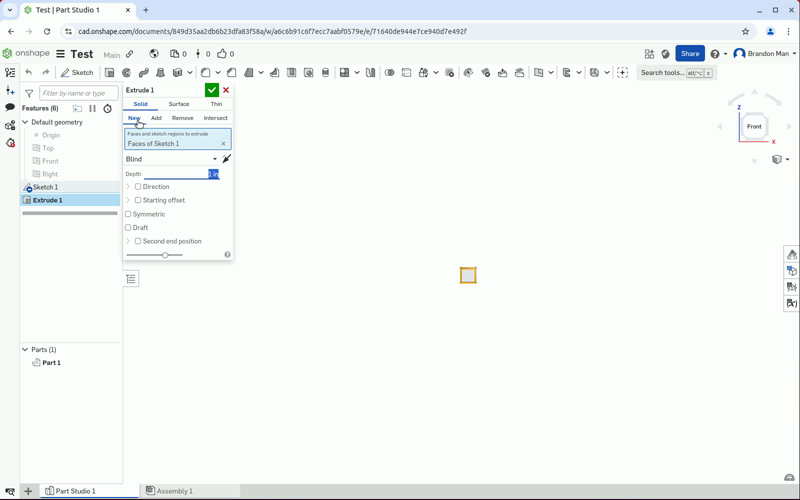
text(22.145)
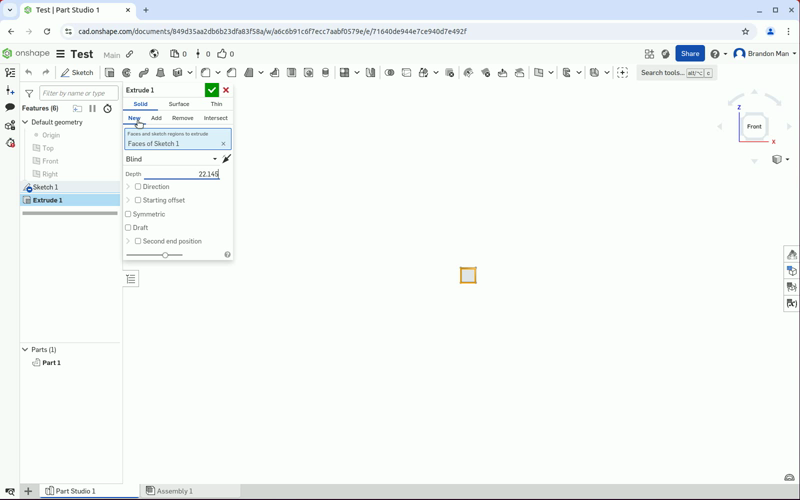
key(enter)
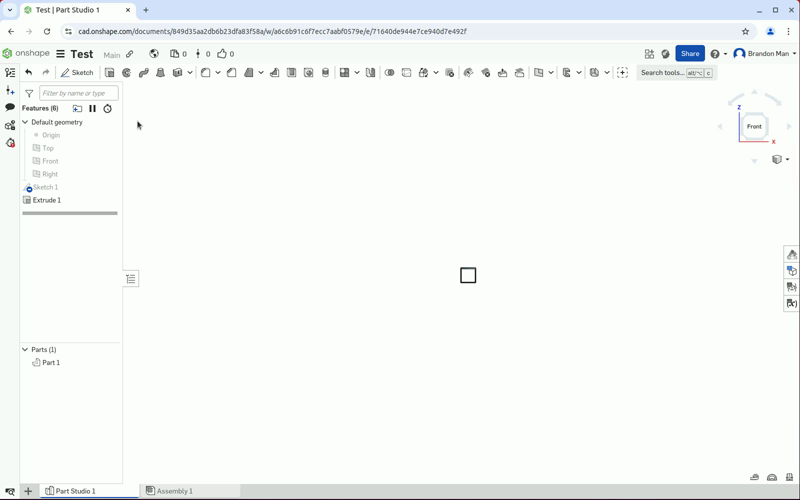
key(shift+h)
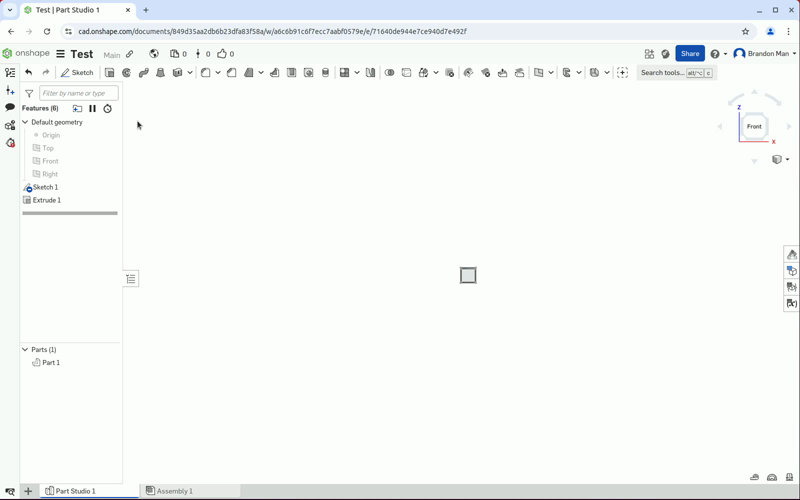
key(shift+h)
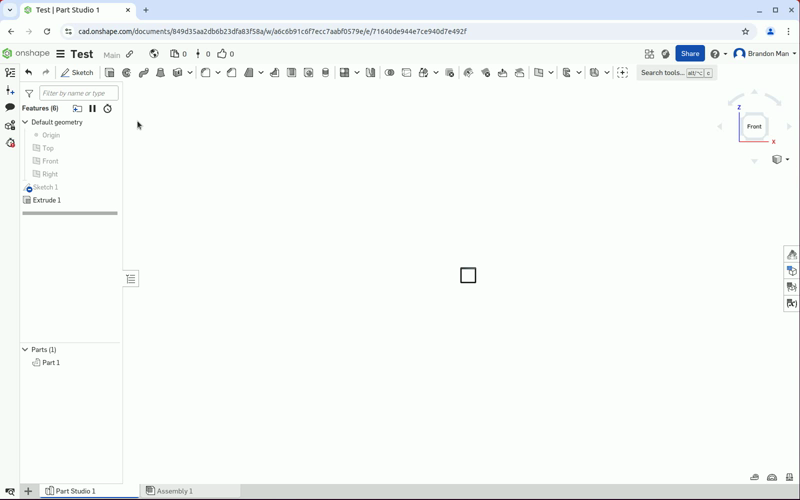
mouse_move(73, 189)
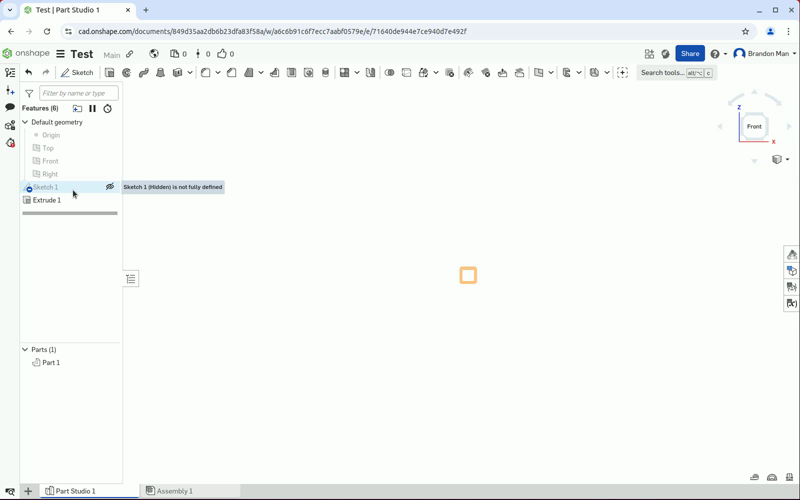
click(73, 189)
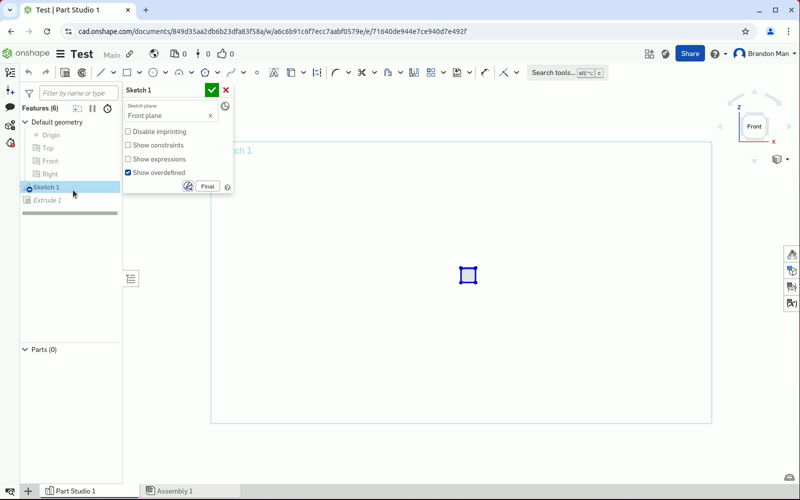
mouse_move(229, 92)
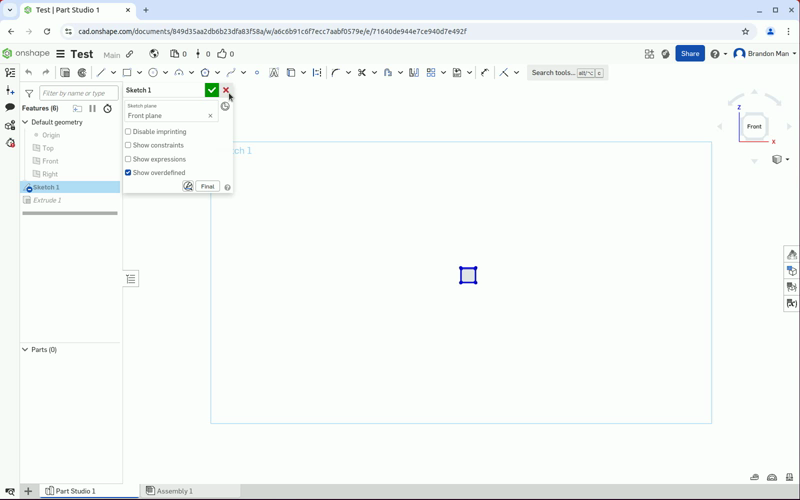
click(229, 92)
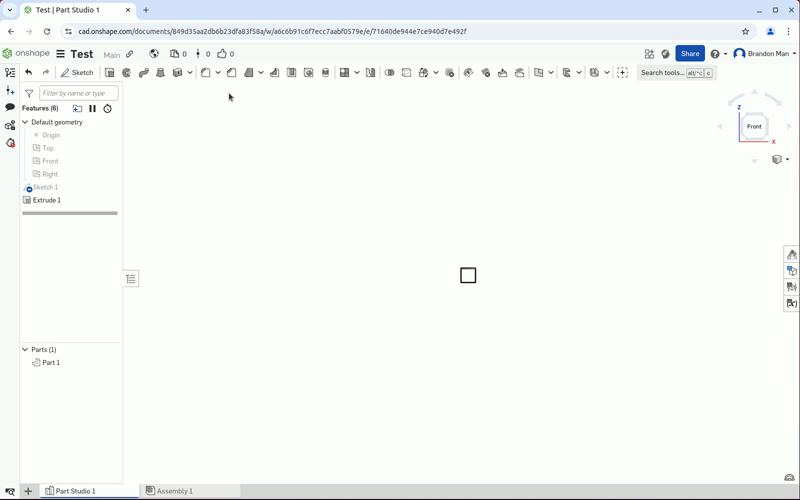
mouse_move(73, 352)
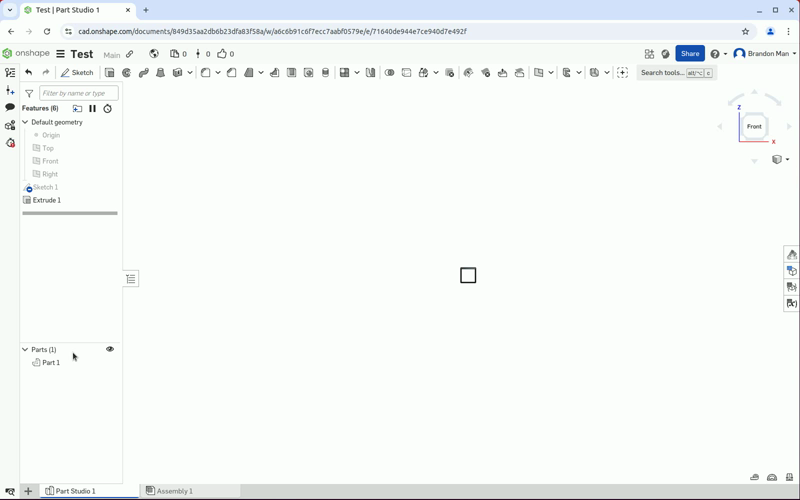
key(y)
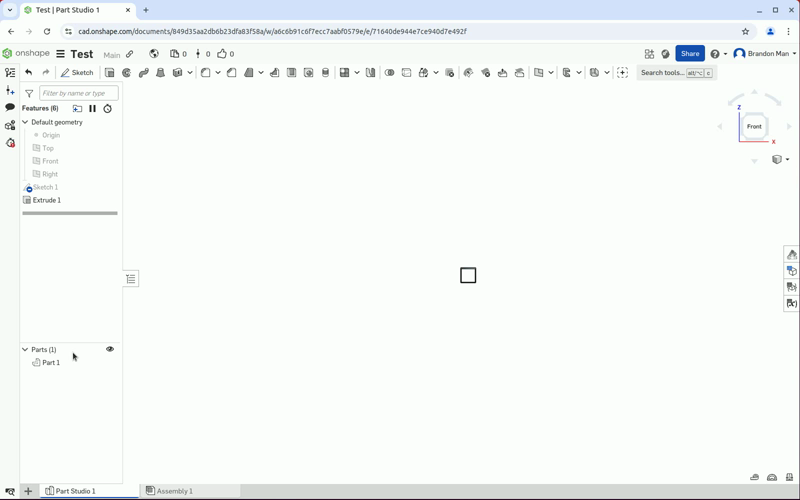
key(shift+p)
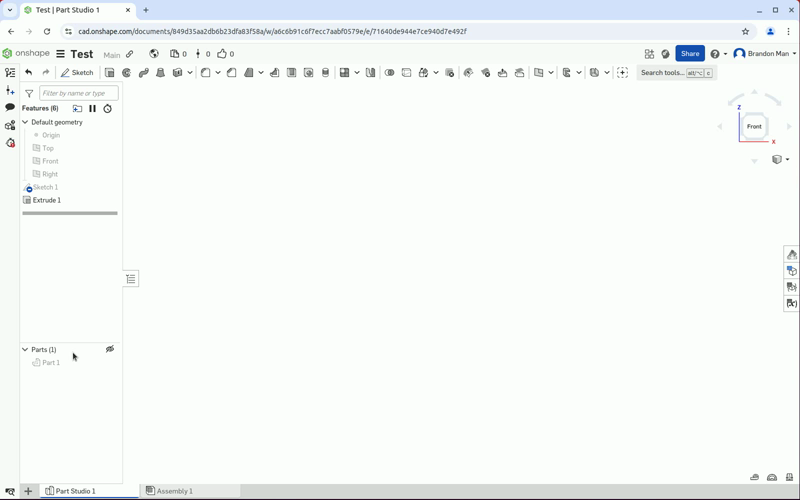
key(space)
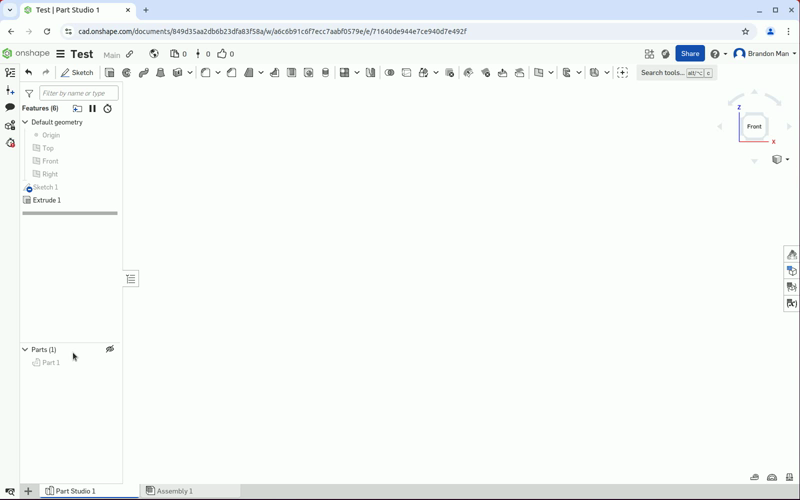
key_down(shift)
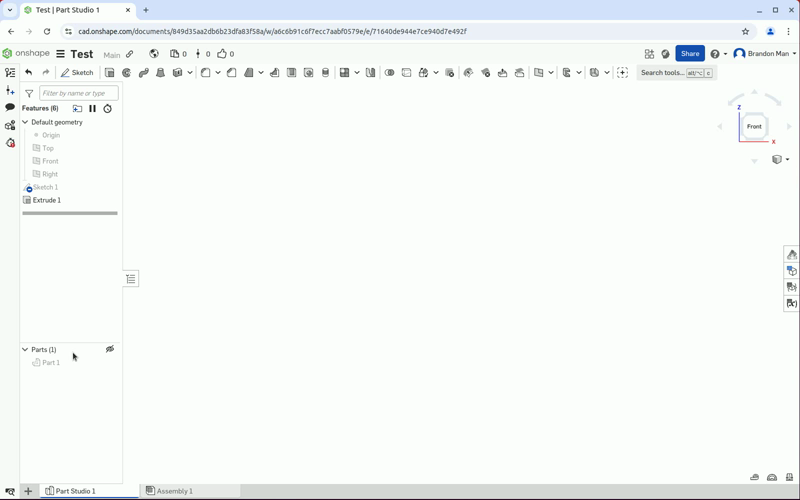
key(down)
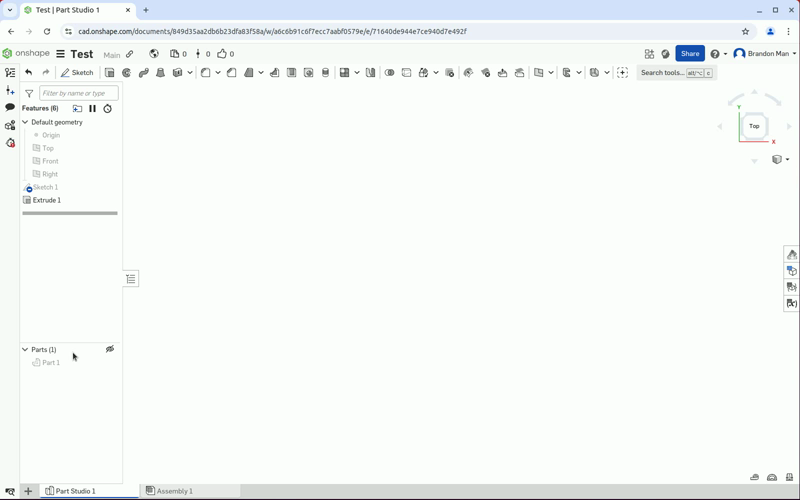
key_up(shift)
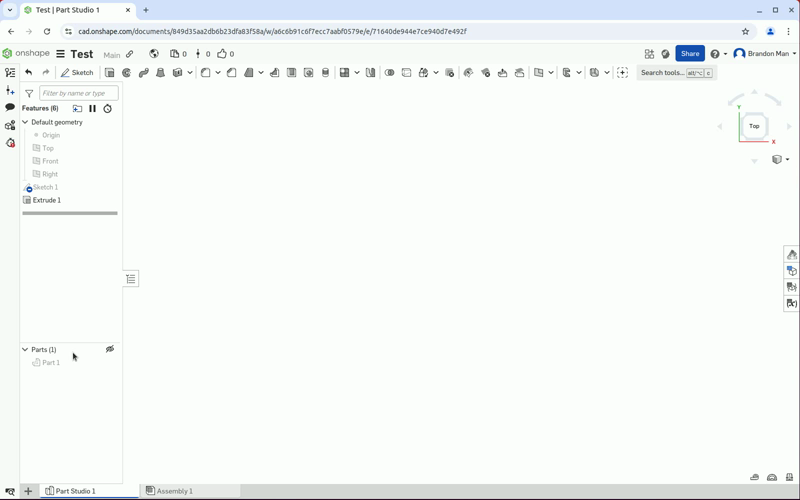
mouse_move(73, 352)
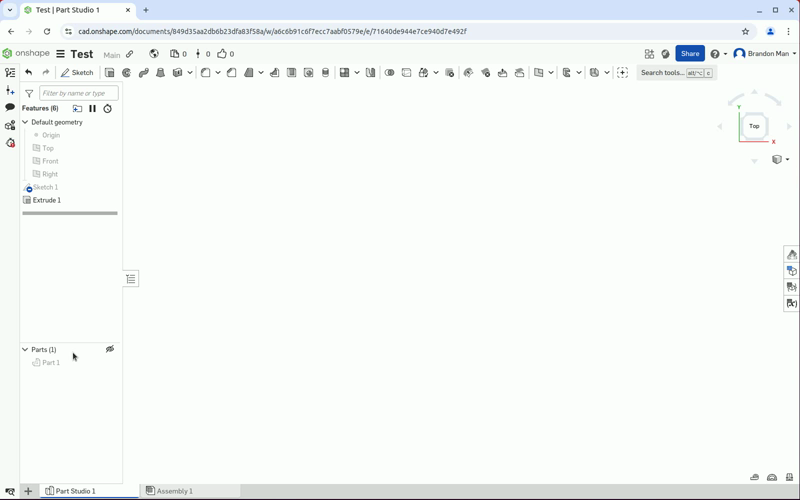
key(shift+y)
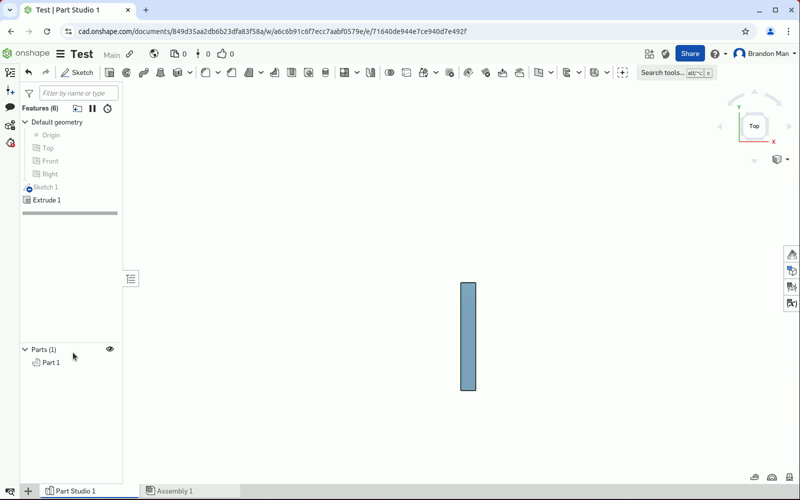
mouse_move(541, 75)
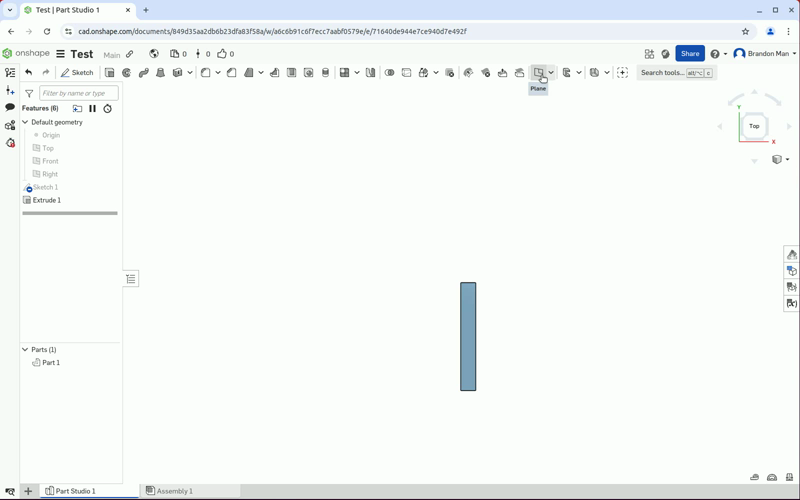
click(541, 75)
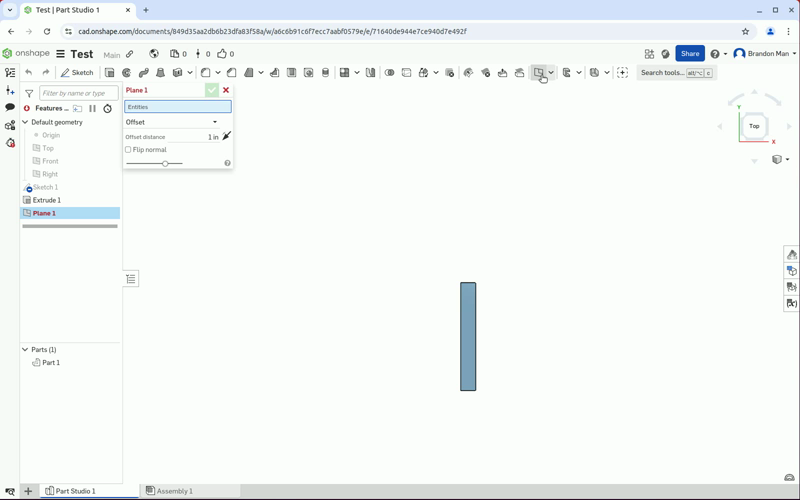
mouse_move(73, 150)
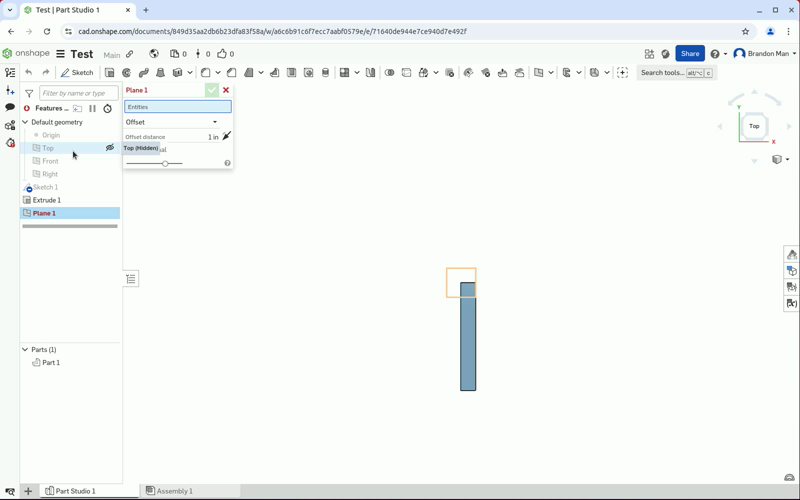
click(73, 150)
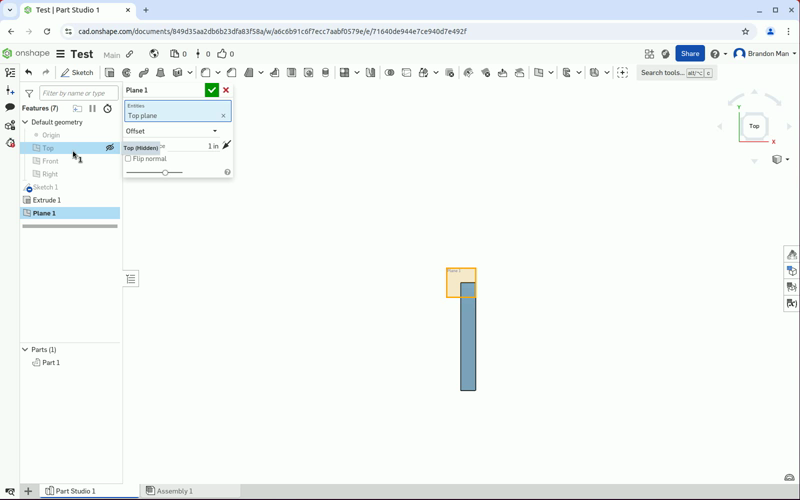
key(tab, 2)
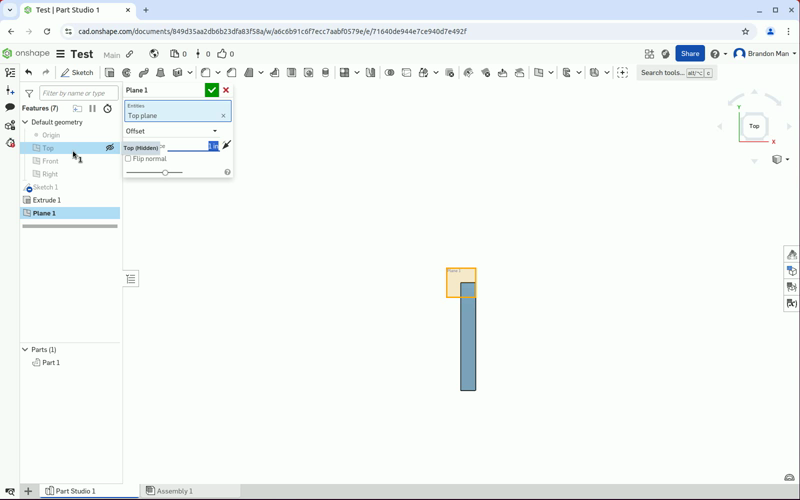
text(2.896)
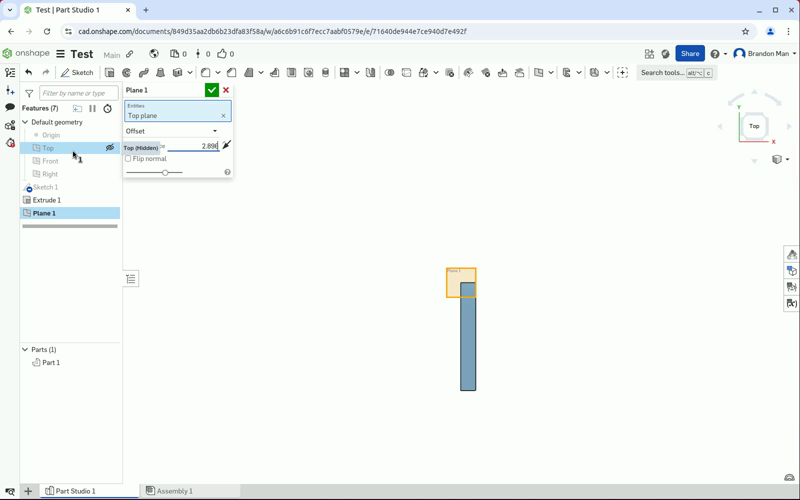
key(enter, 2)
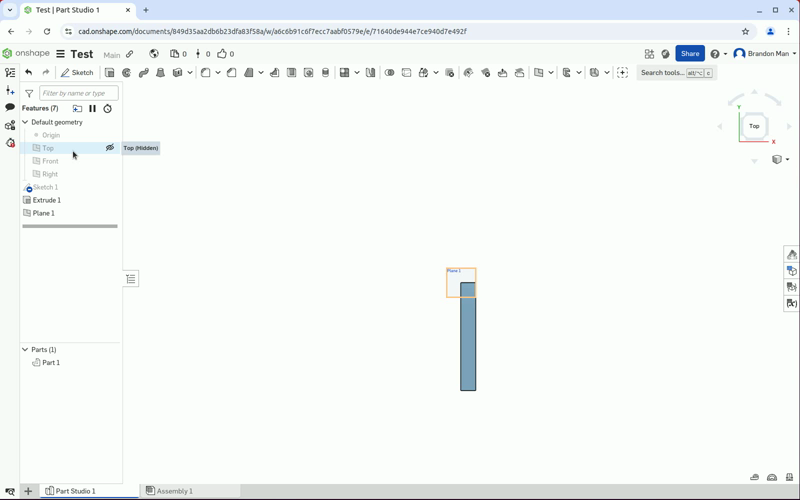
key(shift+s)
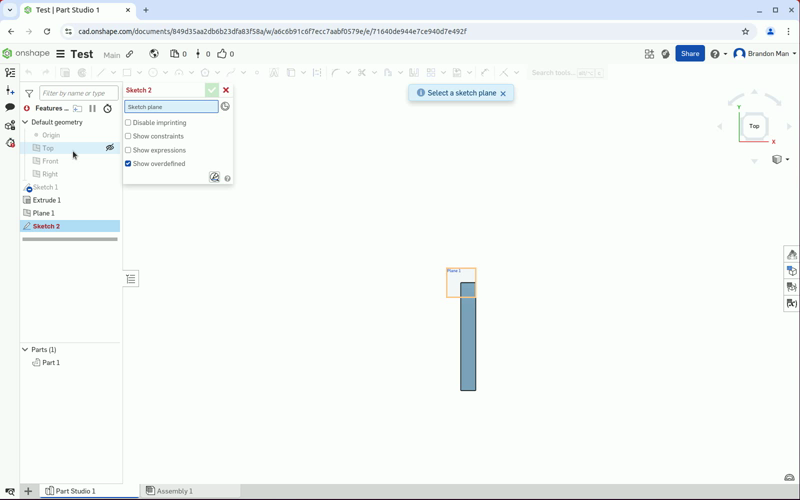
mouse_move(73, 215)
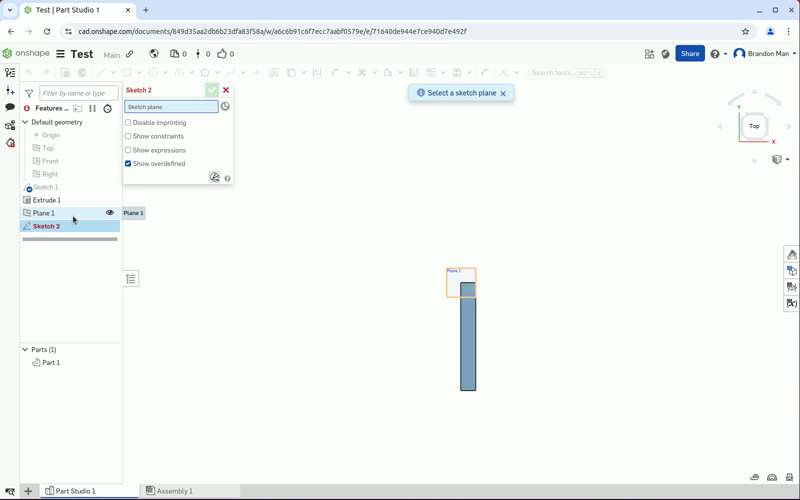
click(73, 215)
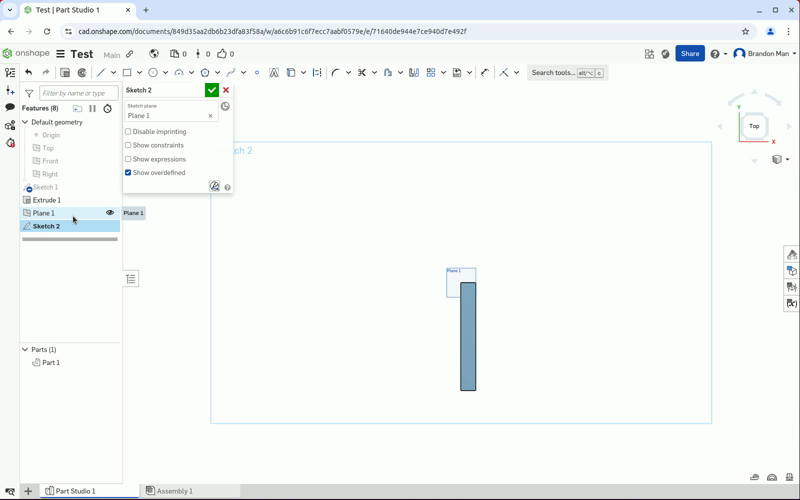
mouse_move(73, 352)
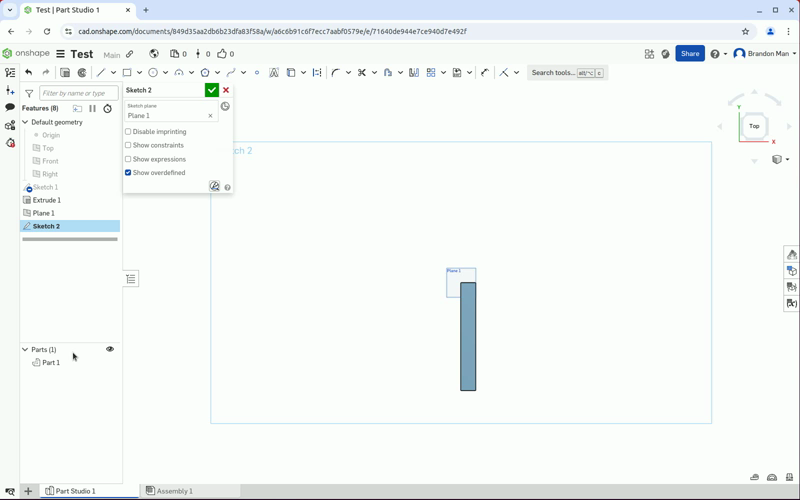
key(y)
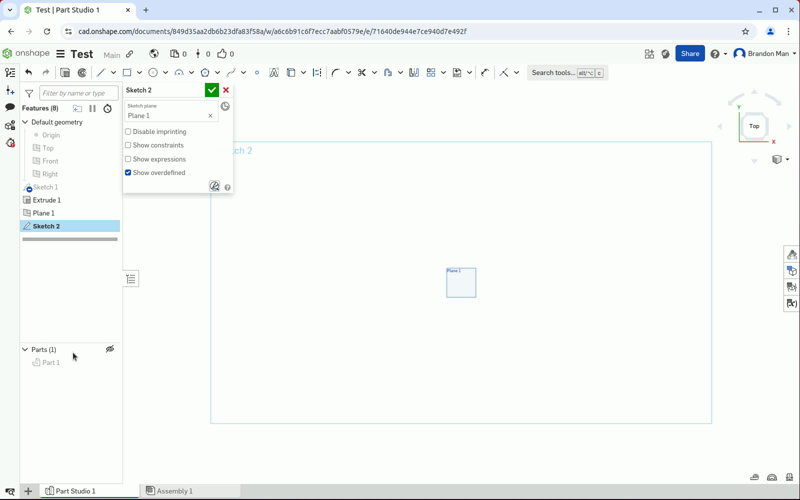
key(l)
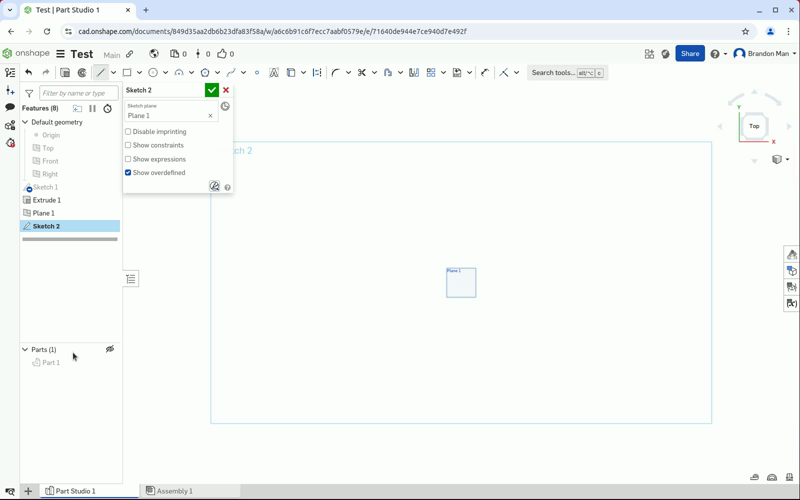
key_down(shift)
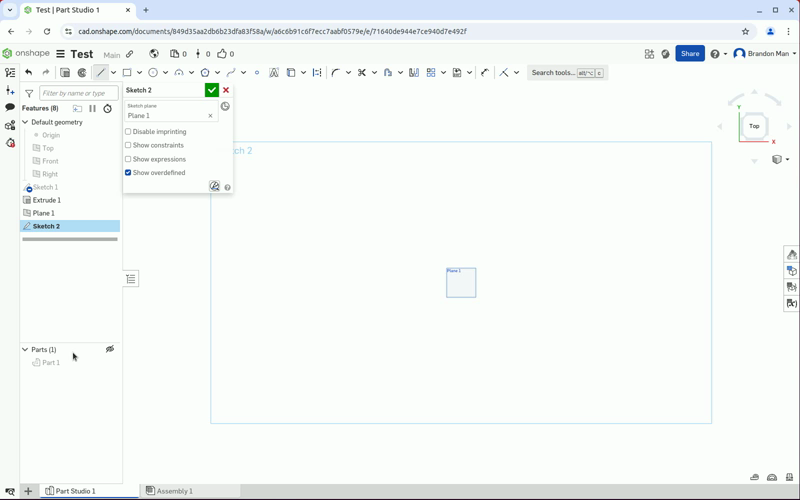
mouse_move(460, 390)
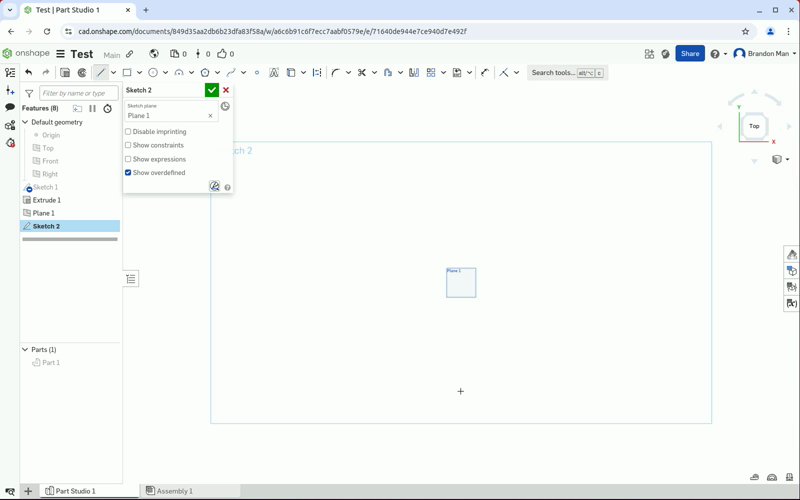
click(460, 390)
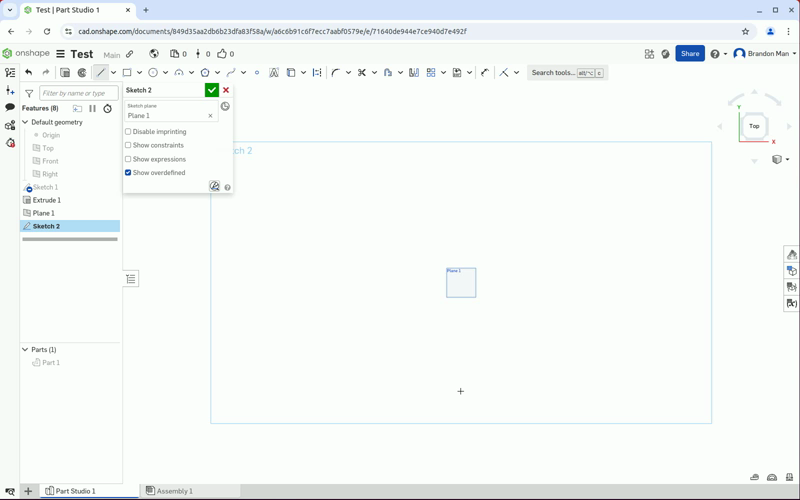
key_up(shift)
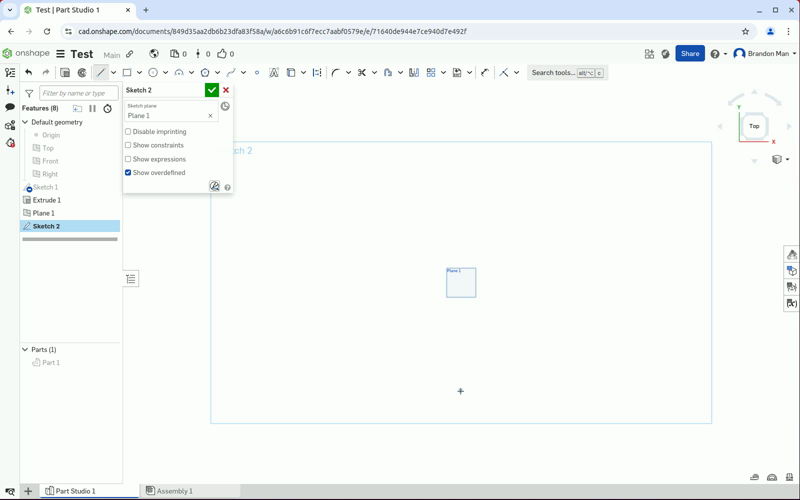
key_down(shift)
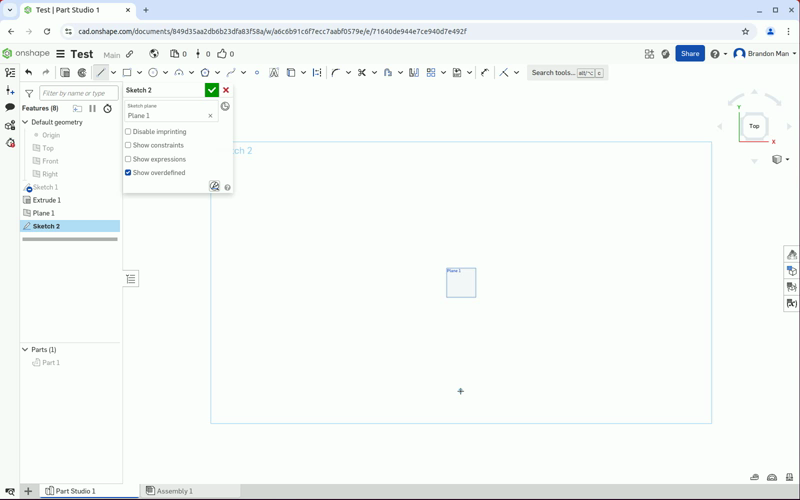
mouse_move(490, 390)
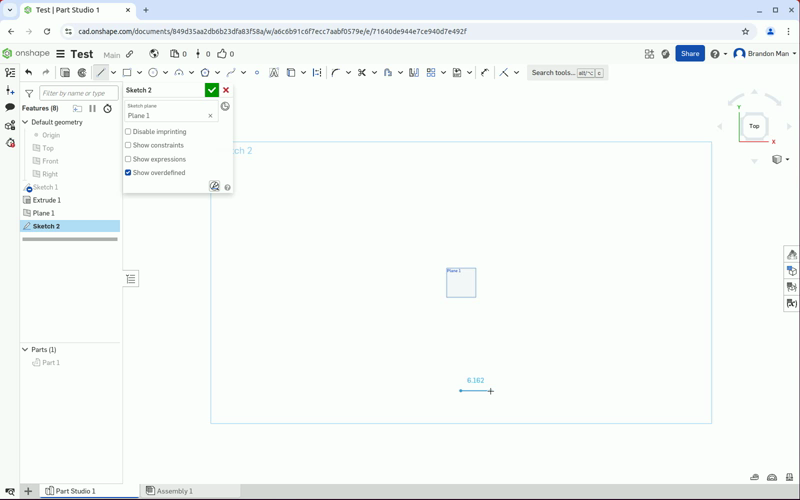
mouse_move(475, 396)
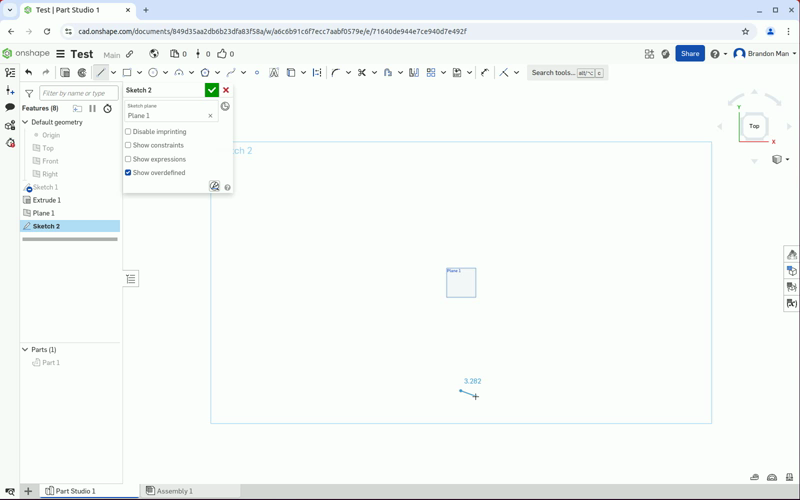
click(475, 396)
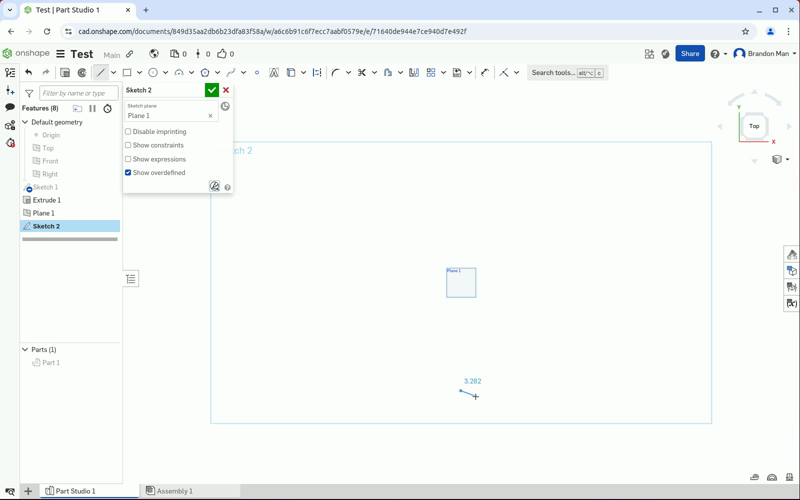
key_up(shift)
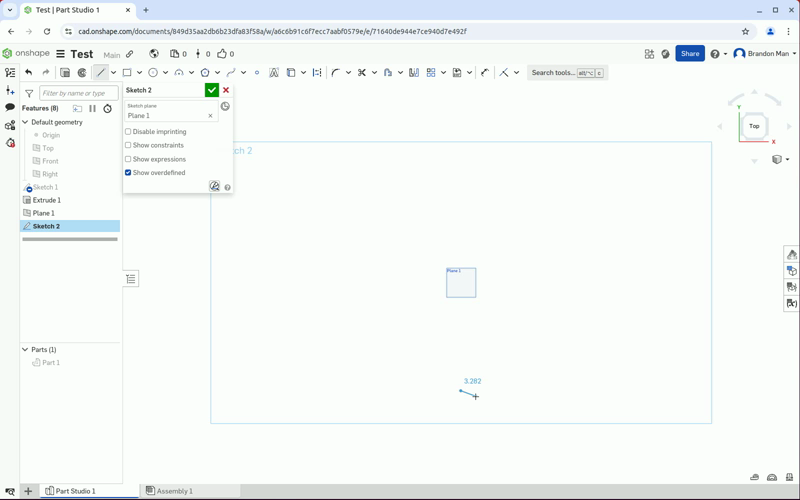
key_down(shift)
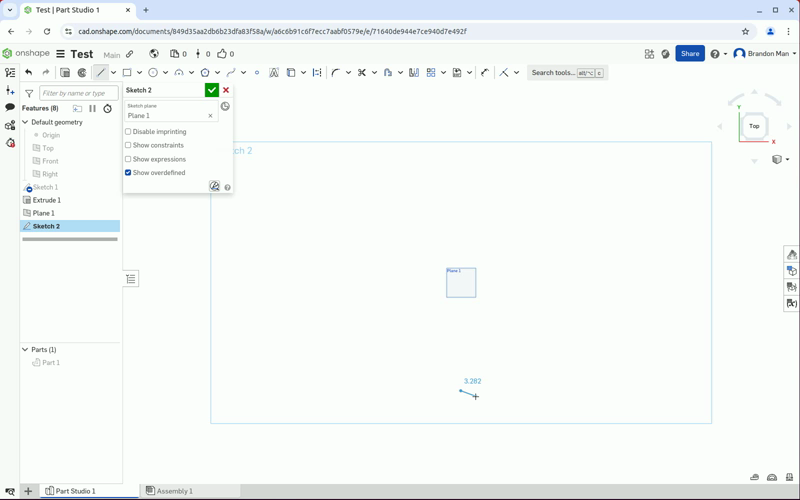
mouse_move(505, 396)
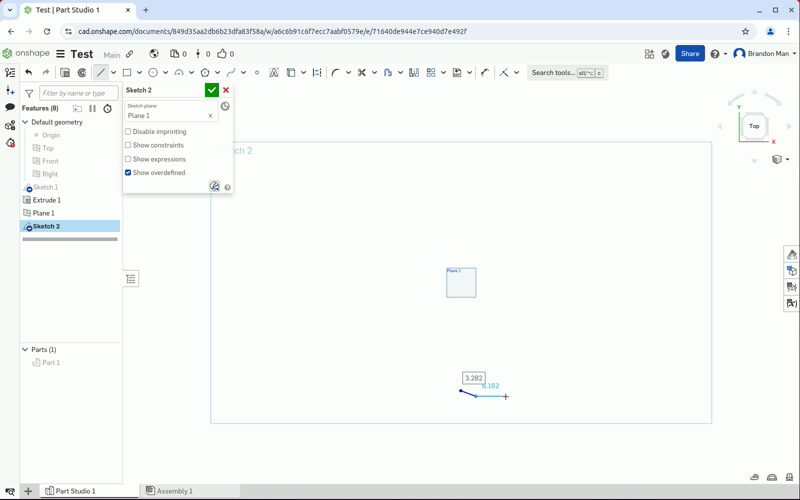
mouse_move(475, 390)
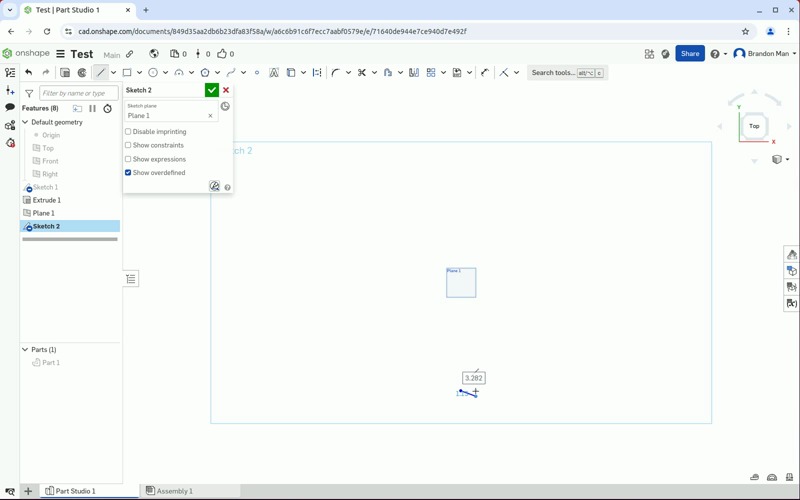
scroll(6)
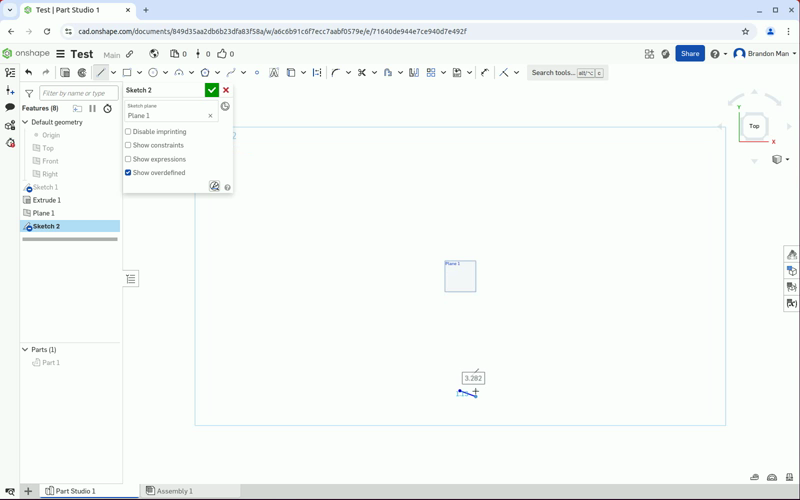
scroll(6)
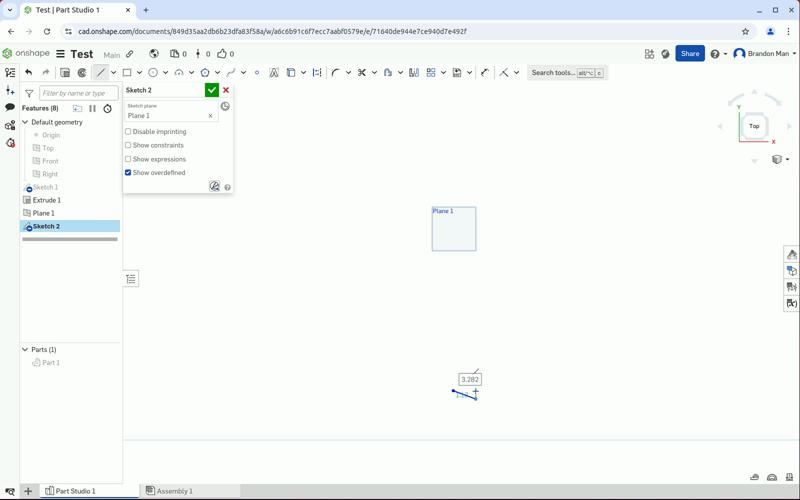
scroll(6)
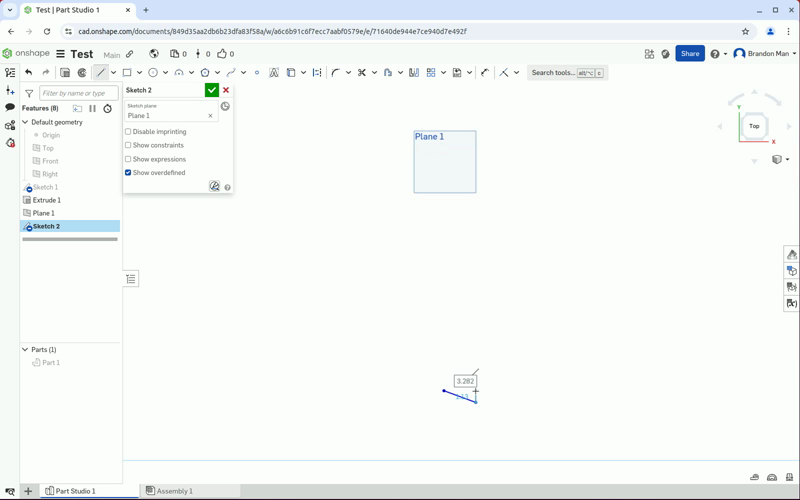
scroll(6)
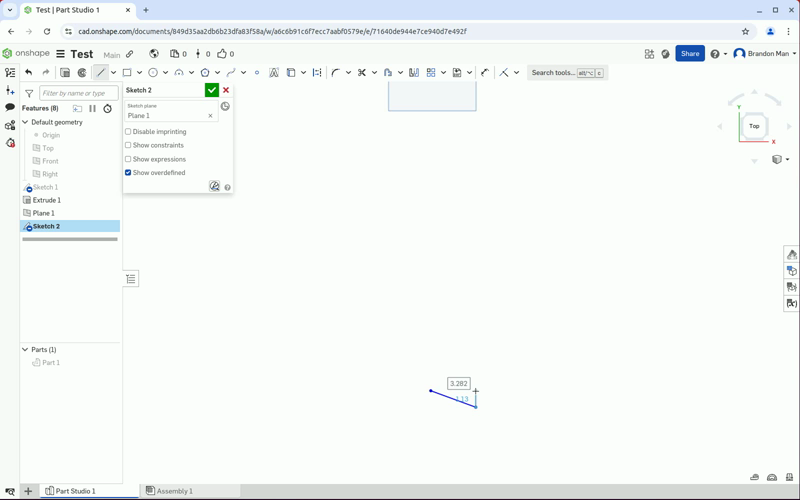
scroll(6)
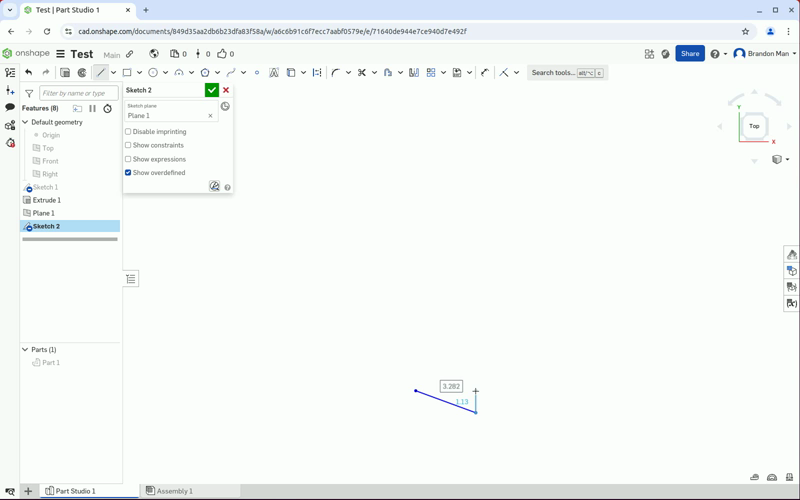
scroll(6)
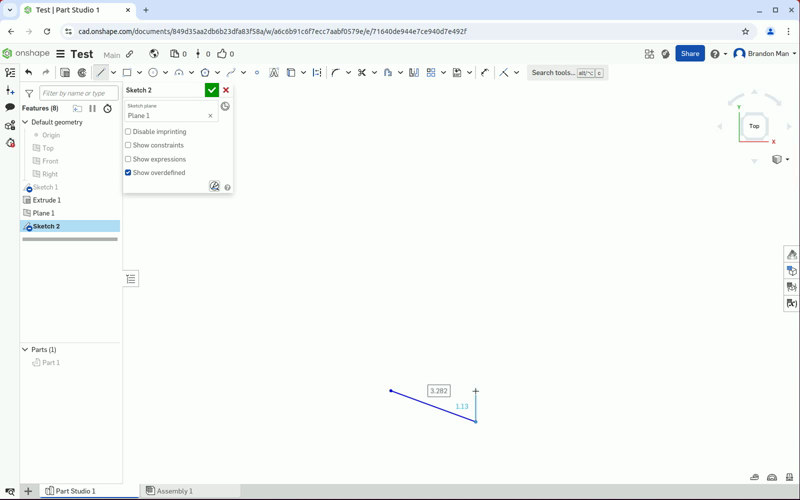
scroll(6)
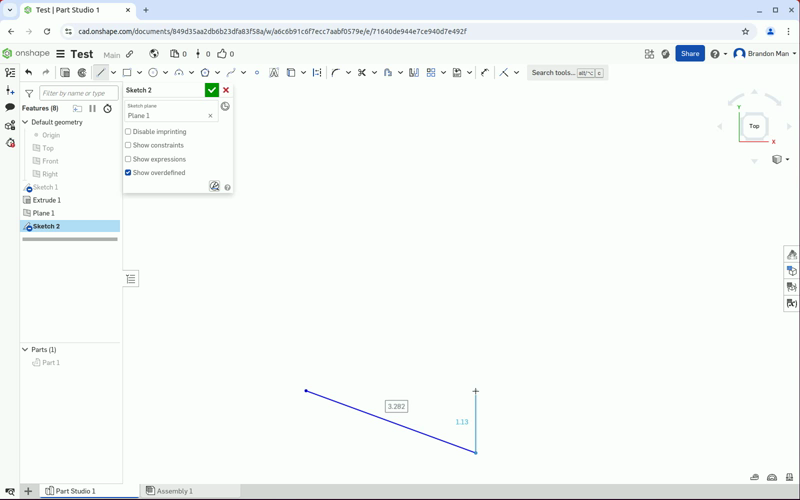
click(475, 390)
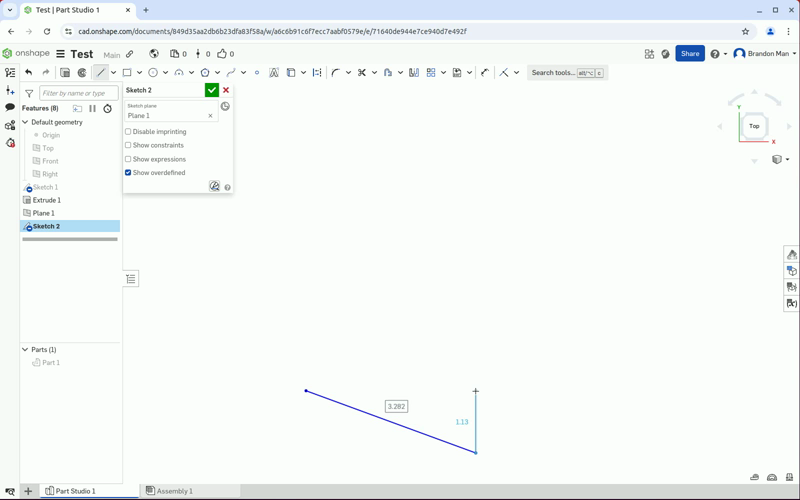
scroll(-6)
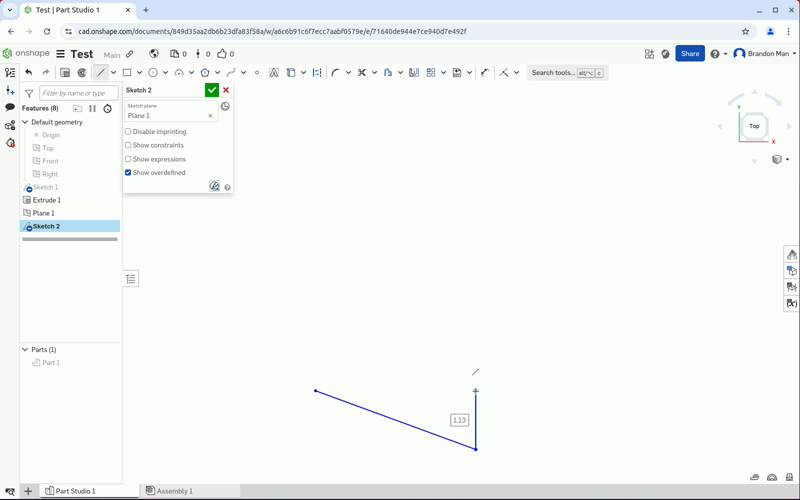
scroll(-6)
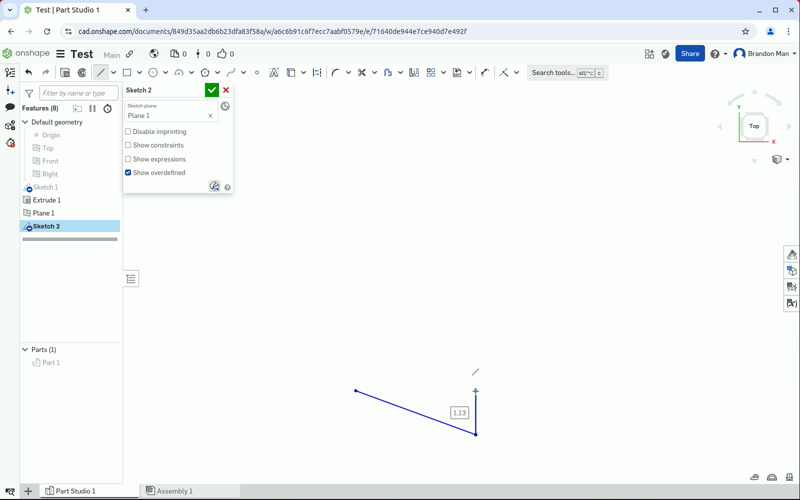
scroll(-6)
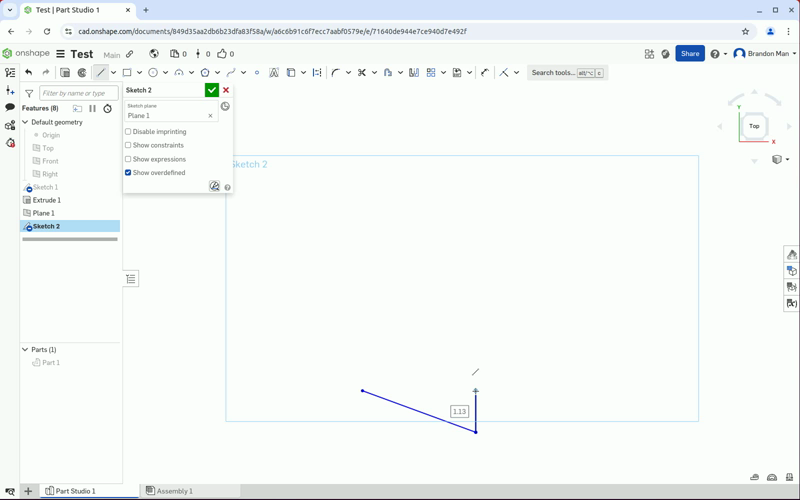
scroll(-6)
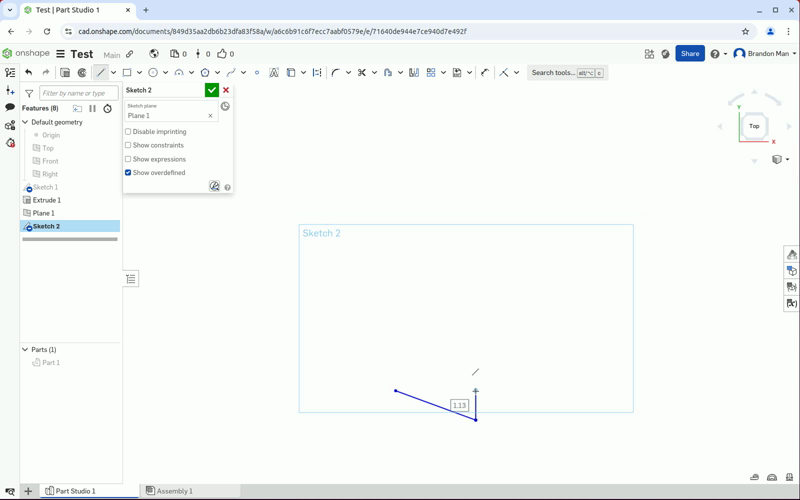
scroll(-6)
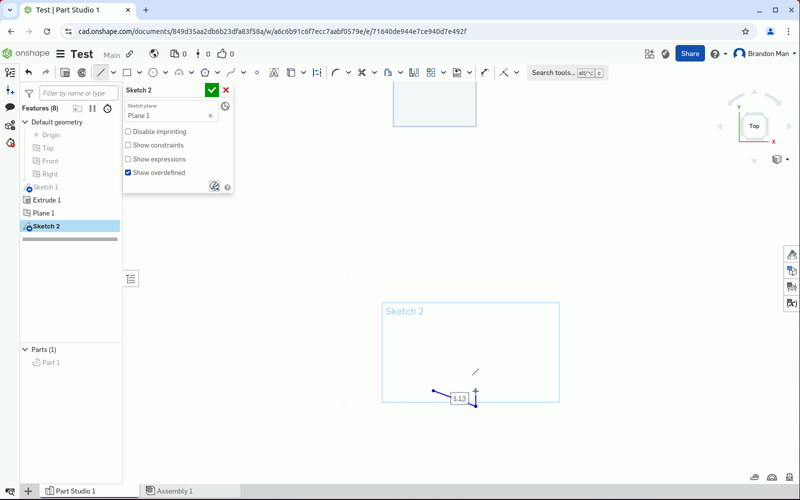
scroll(-6)
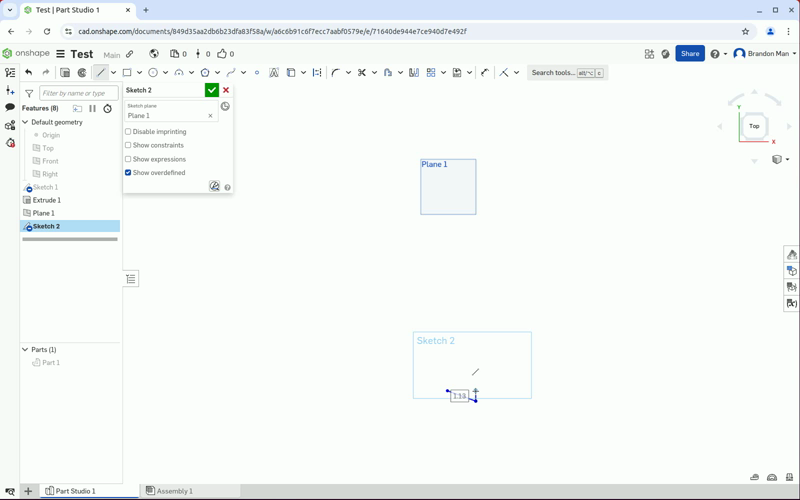
scroll(-6)
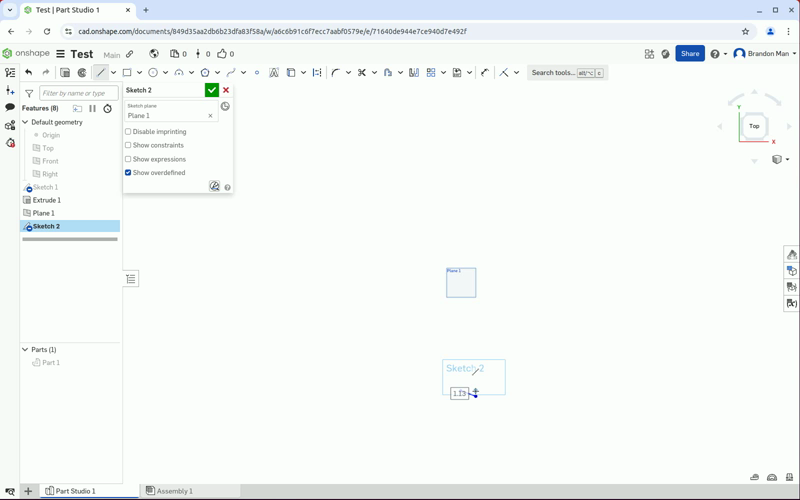
key_up(shift)
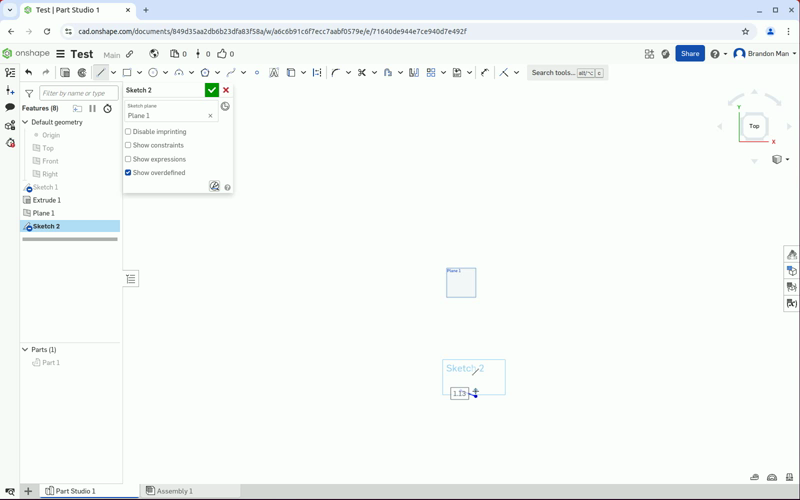
mouse_move(505, 390)
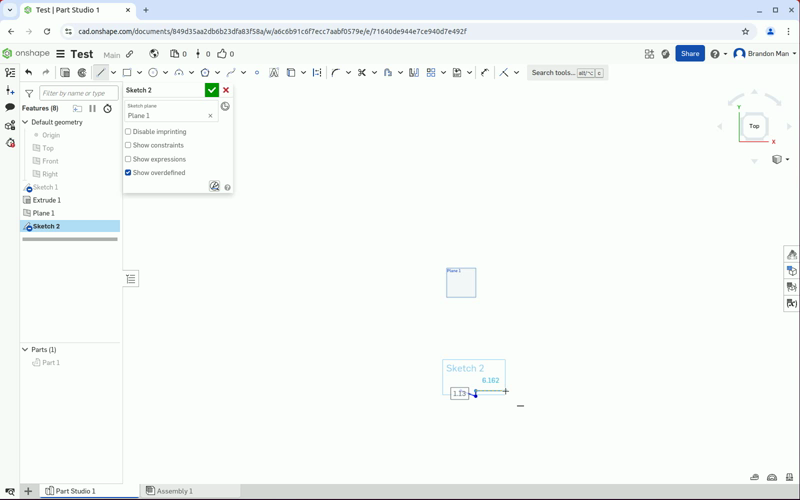
key_down(shift)
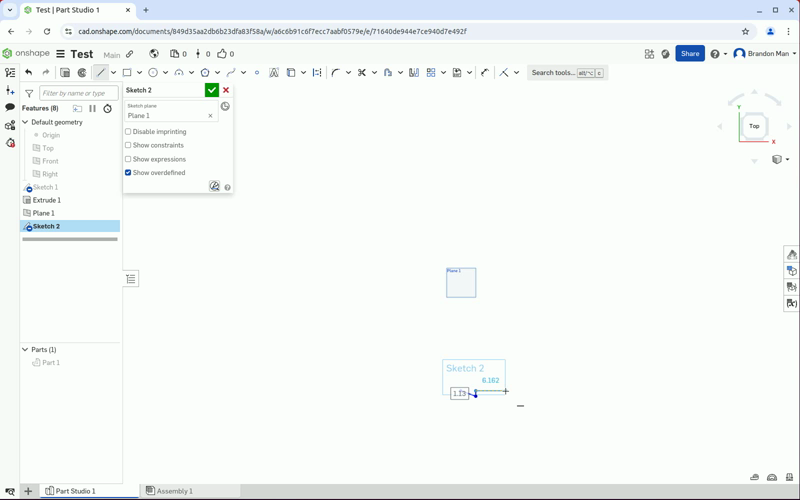
mouse_move(460, 390)
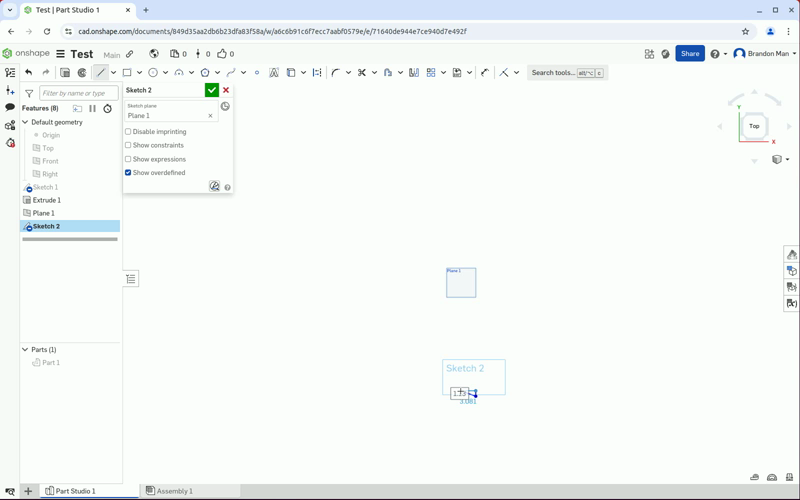
key_up(shift)
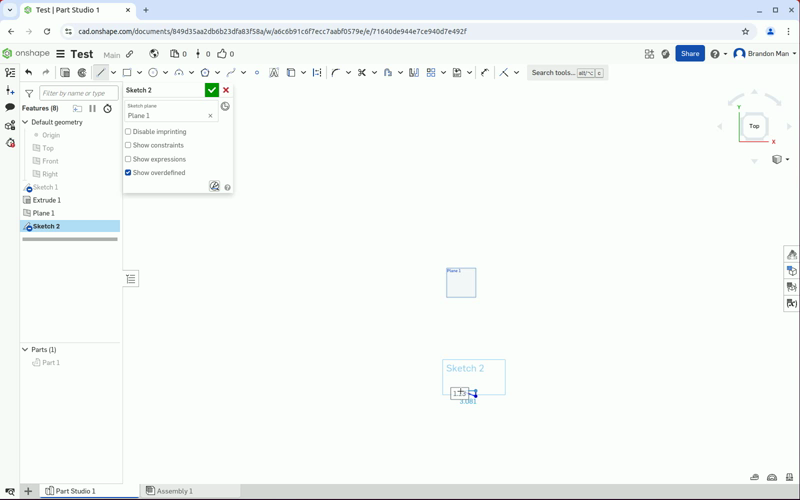
click(460, 390)
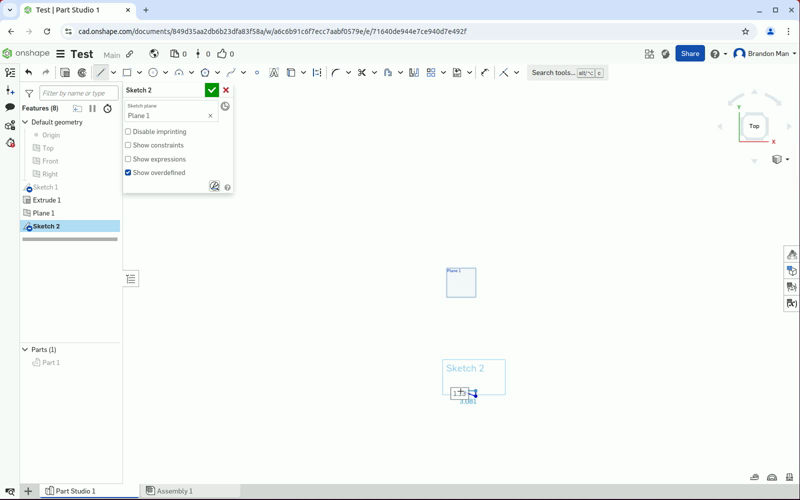
key(esc)
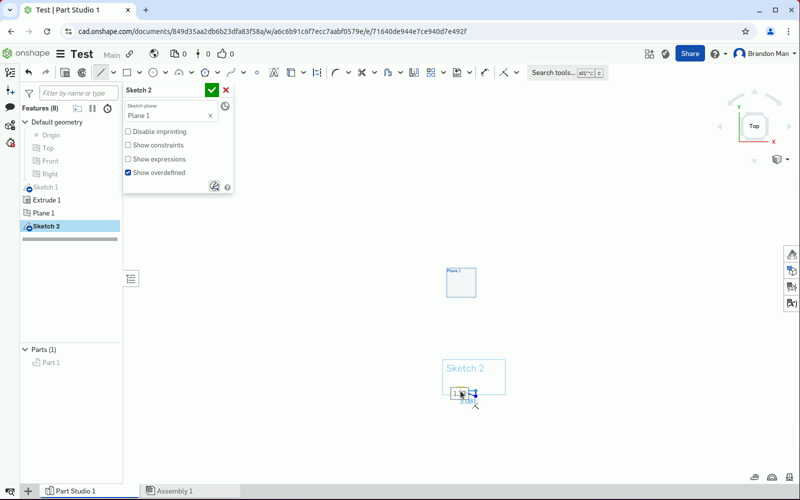
mouse_move(468, 393)
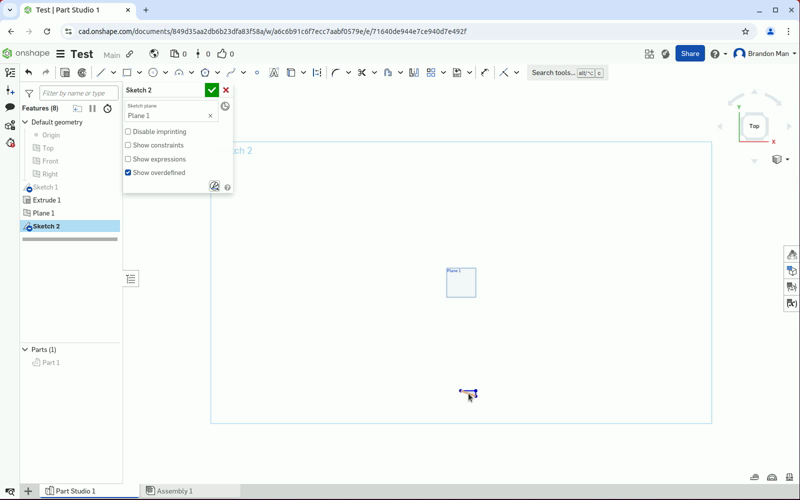
scroll(6)
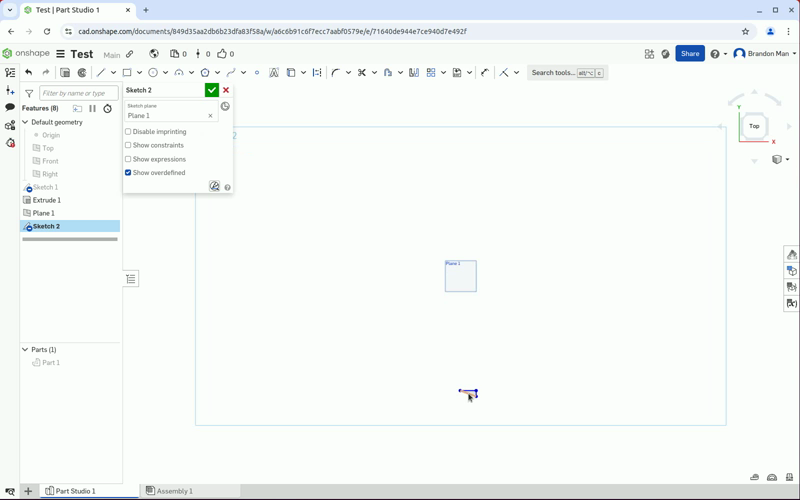
scroll(6)
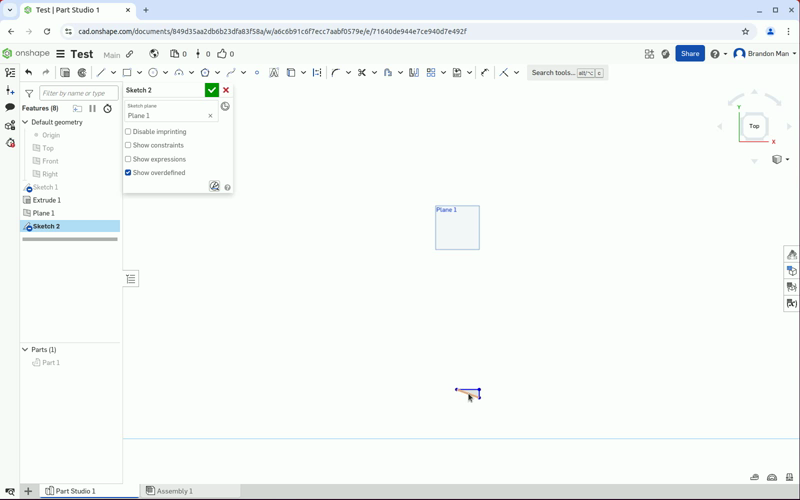
scroll(6)
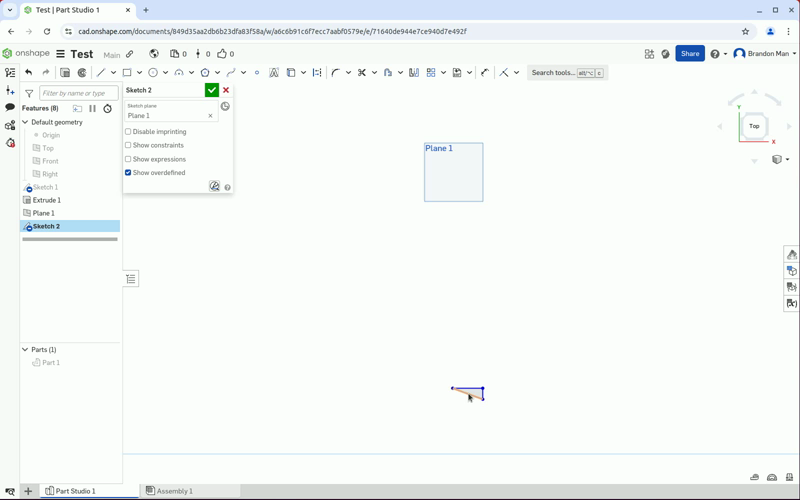
scroll(6)
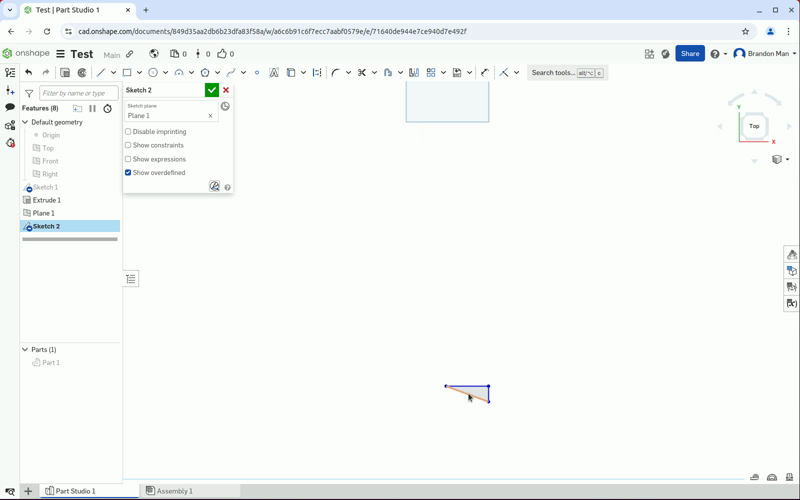
scroll(6)
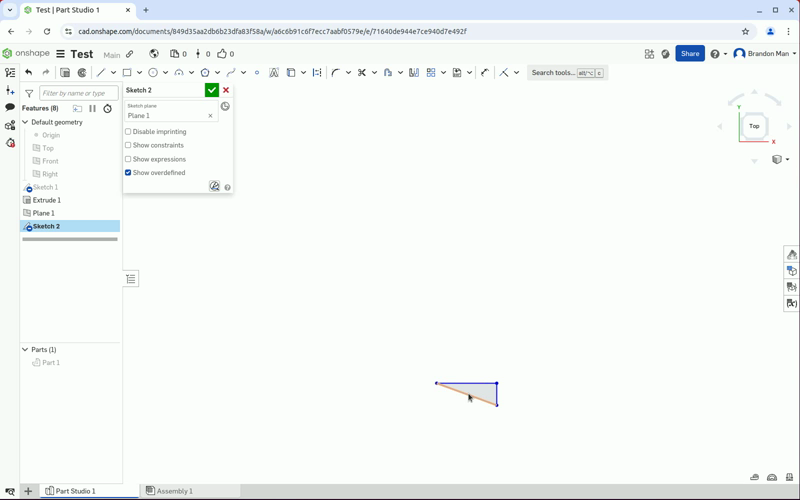
scroll(6)
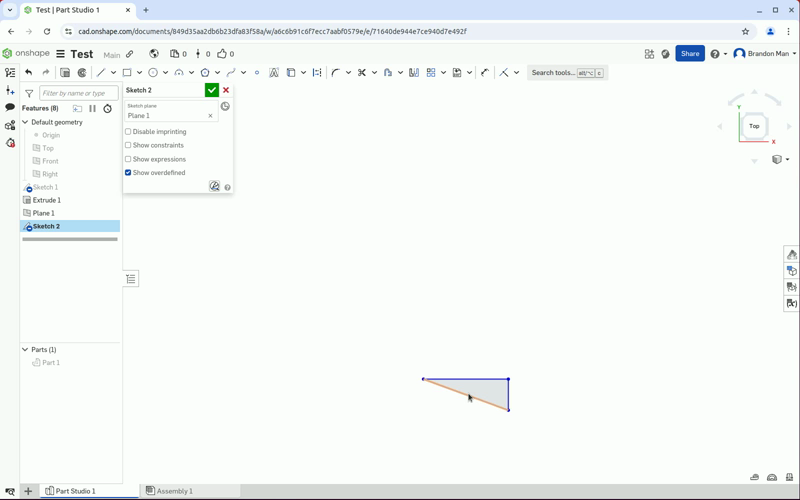
scroll(6)
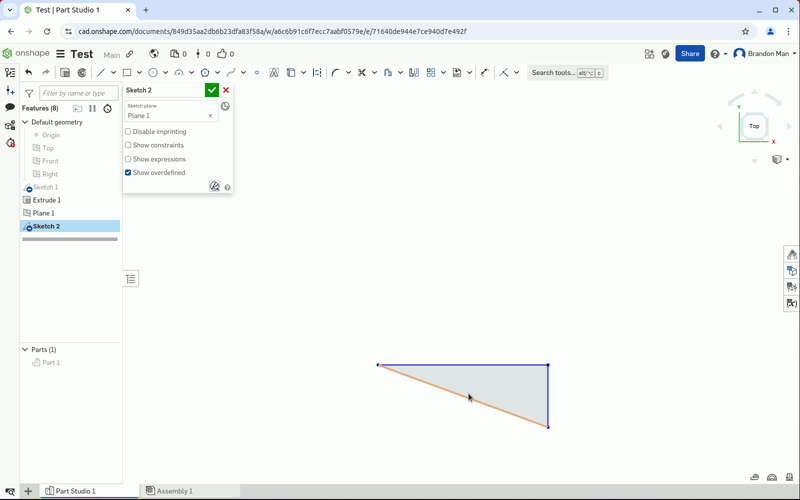
click(468, 393)
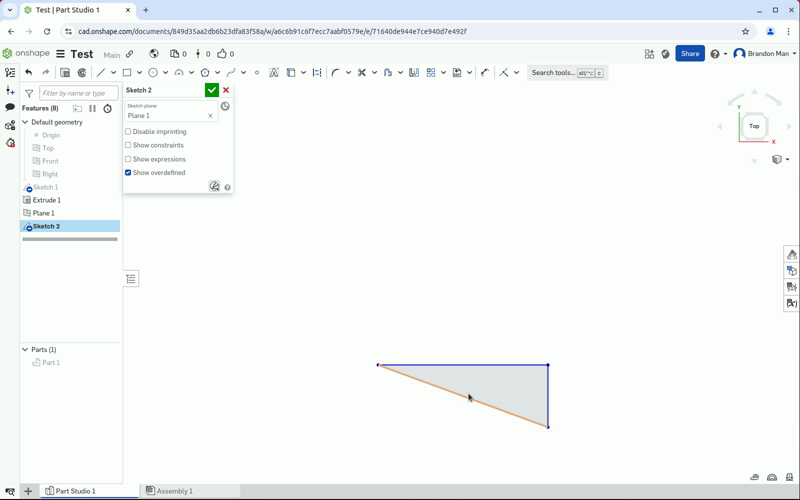
scroll(-6)
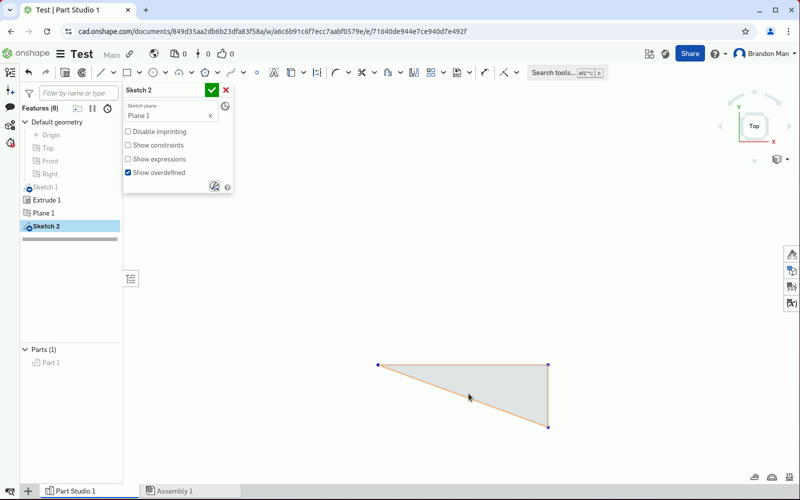
scroll(-6)
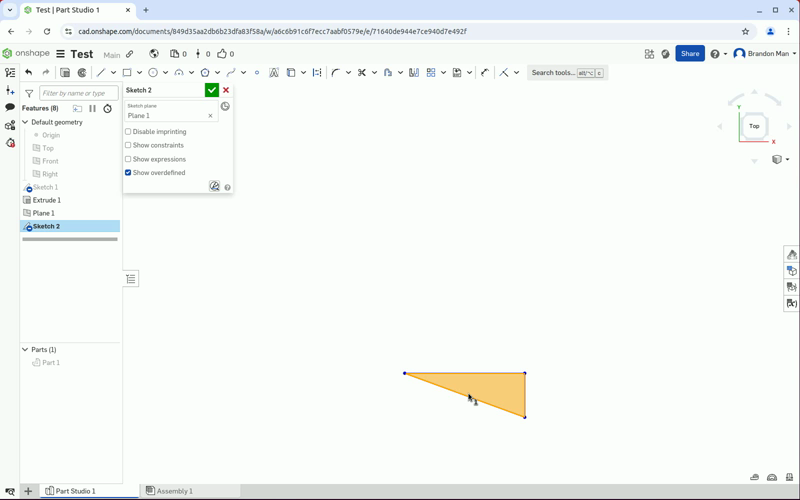
scroll(-6)
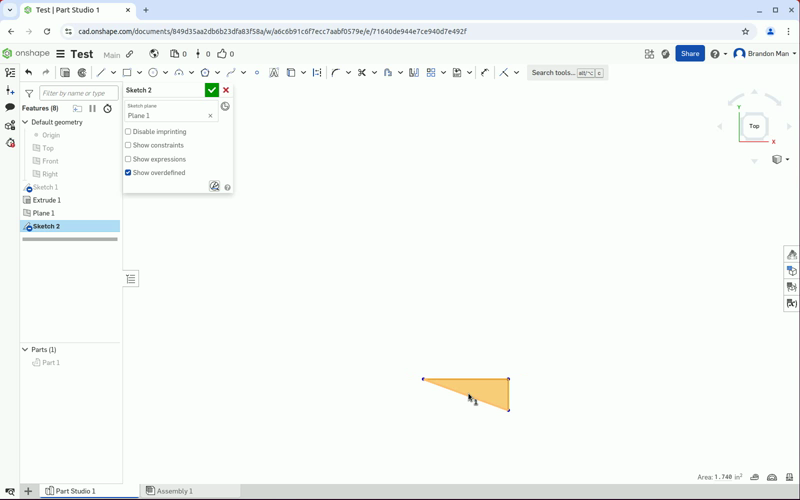
scroll(-6)
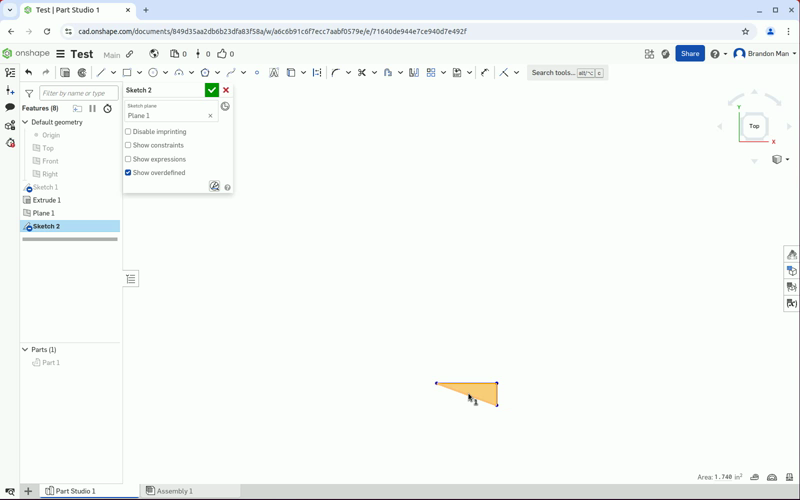
scroll(-6)
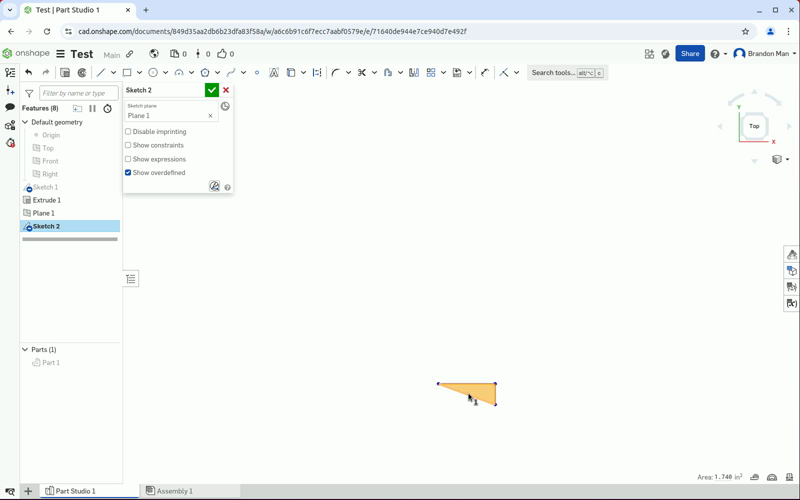
scroll(-6)
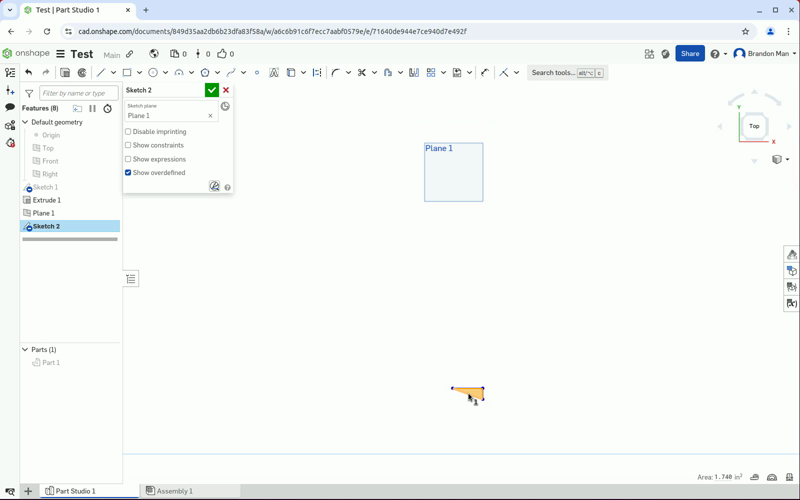
scroll(-6)
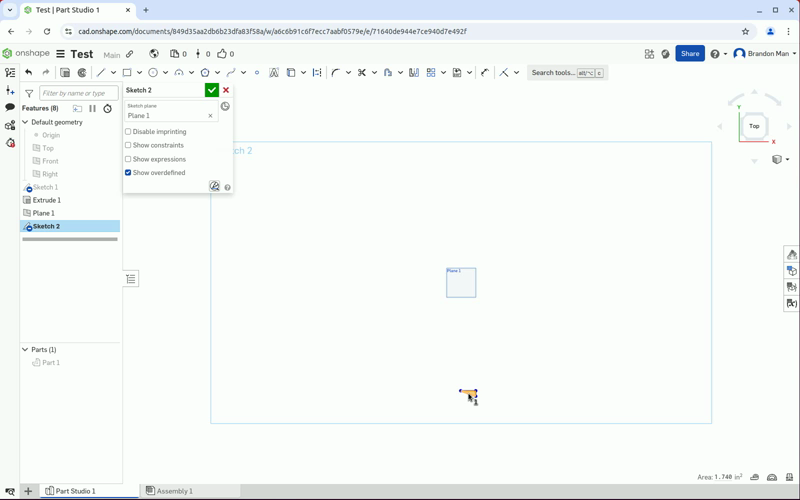
mouse_move(73, 352)
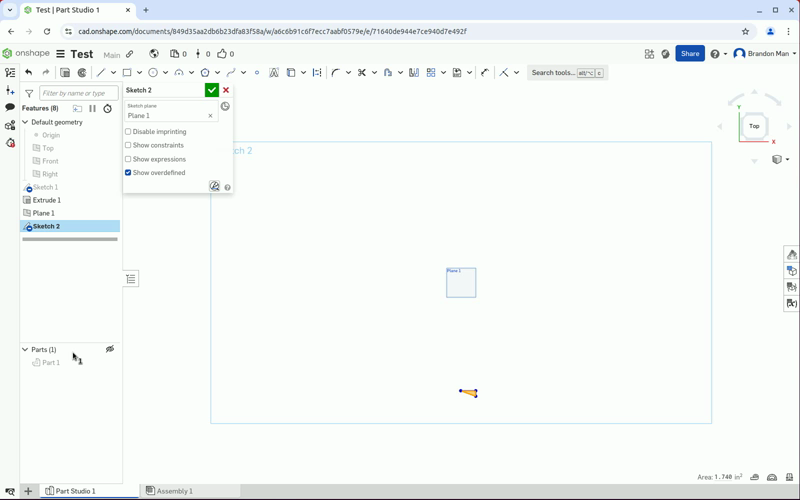
key(shift+y)
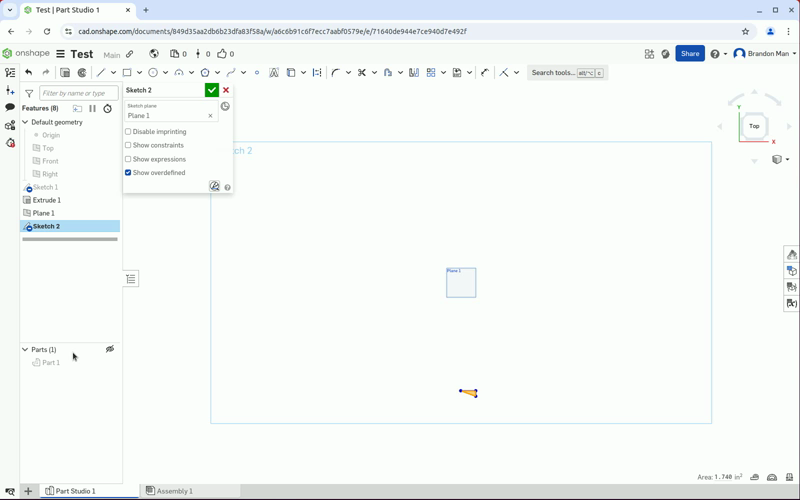
key(shift+e)
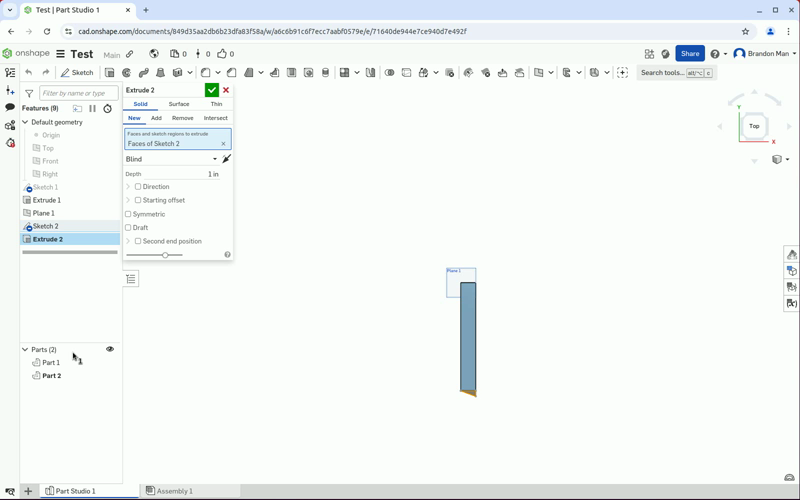
mouse_move(143, 106)
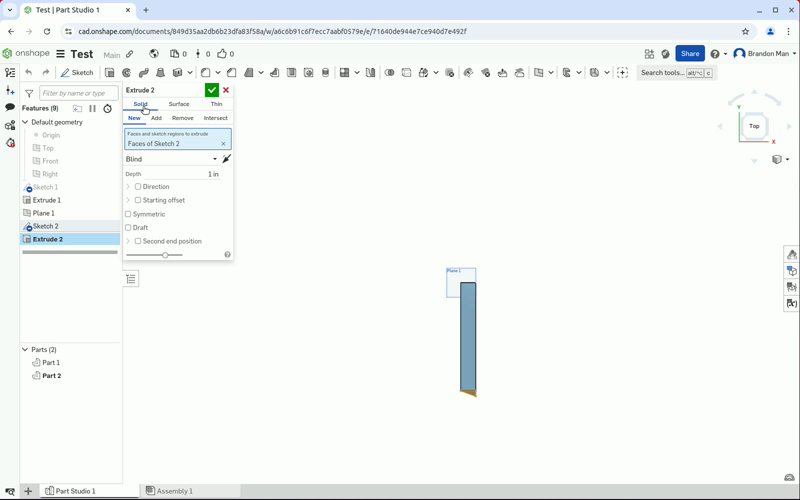
click(143, 106)
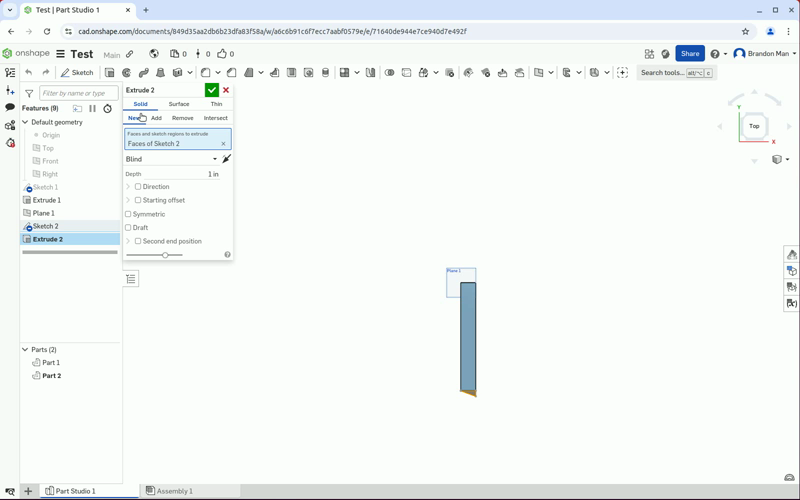
mouse_move(137, 120)
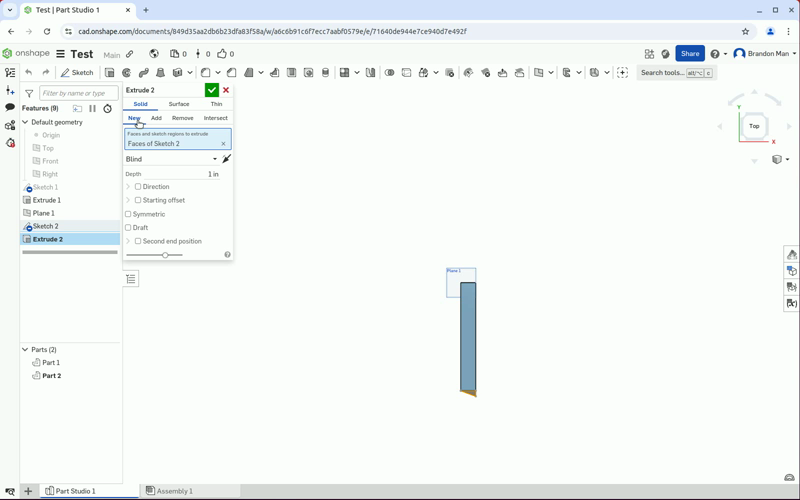
click(137, 120)
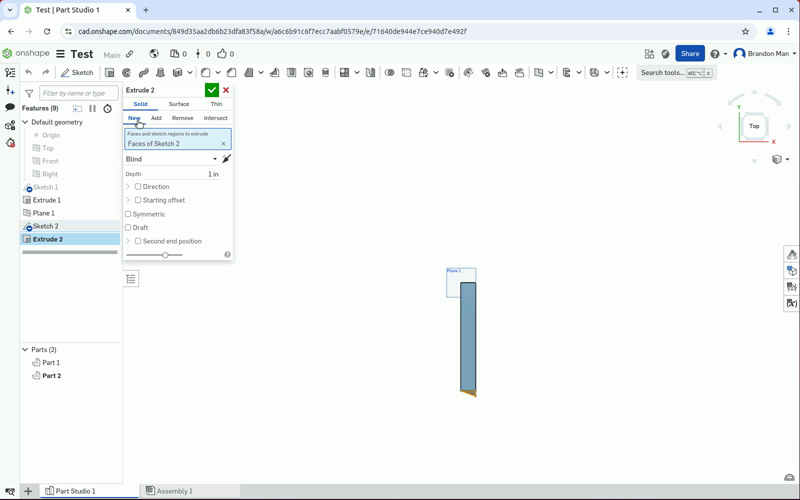
key(tab, 4)
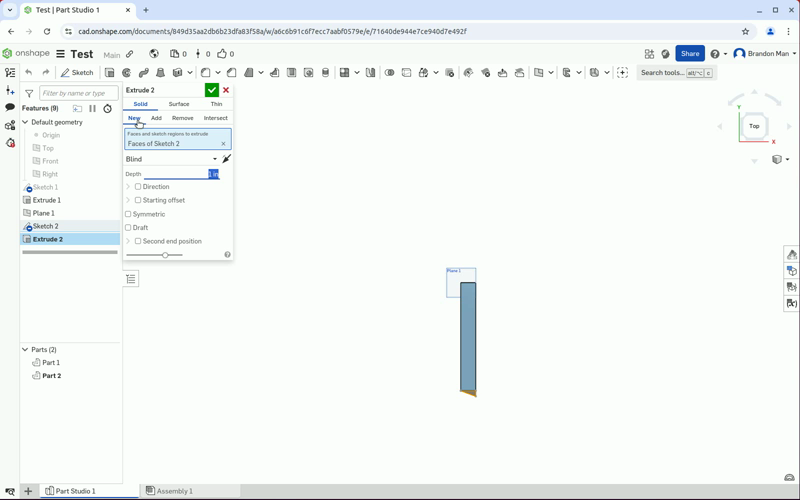
text(-2.889)
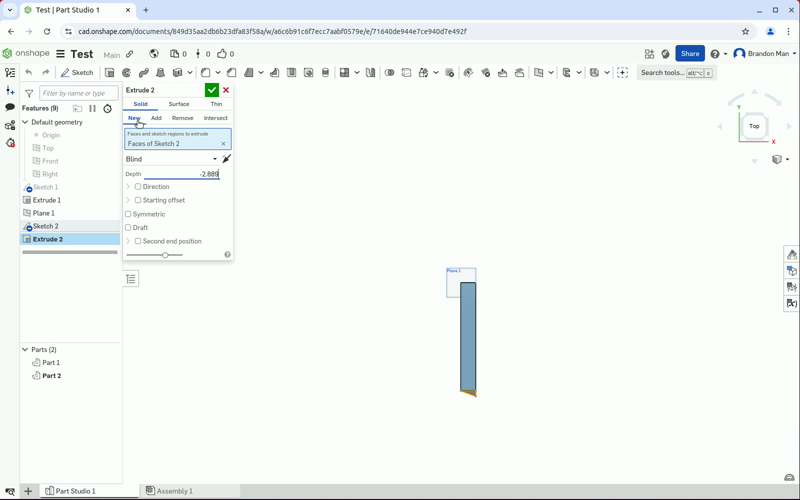
key(enter)
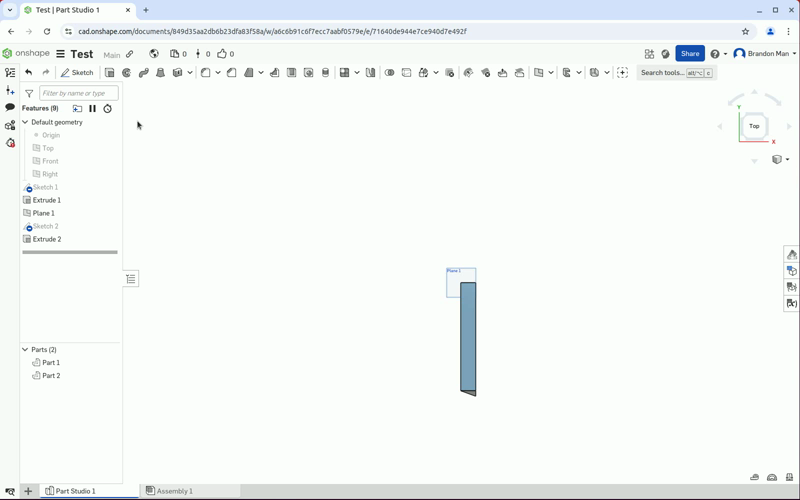
key(shift+h)
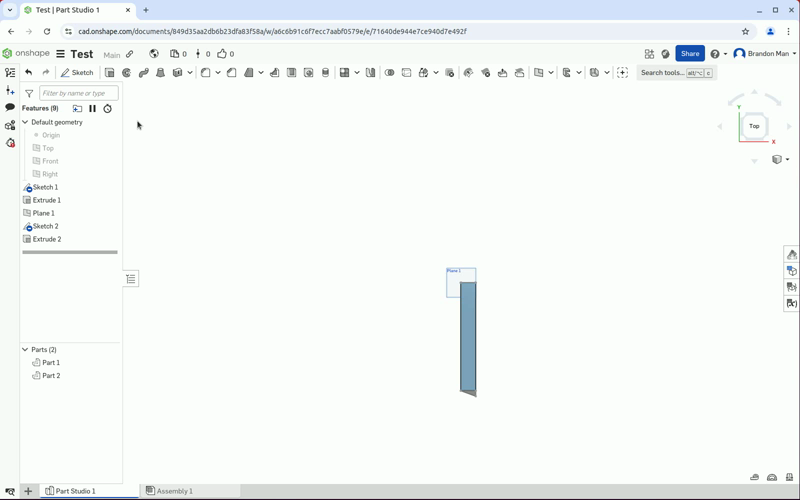
key(shift+h)
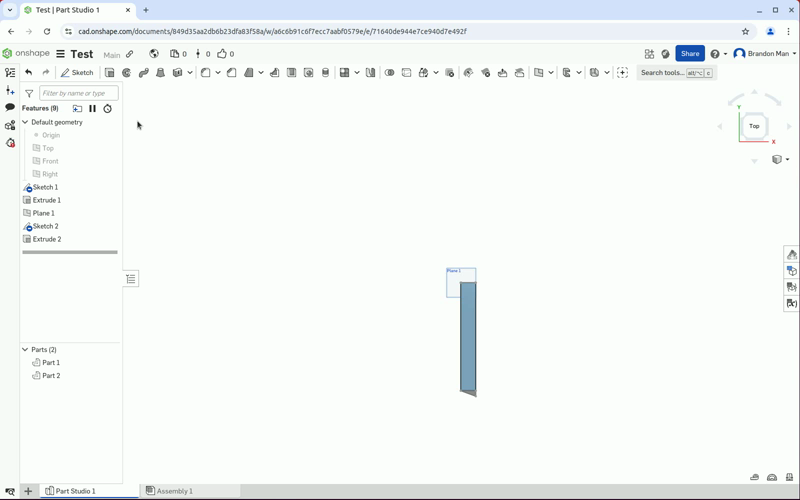
key(shift+7)
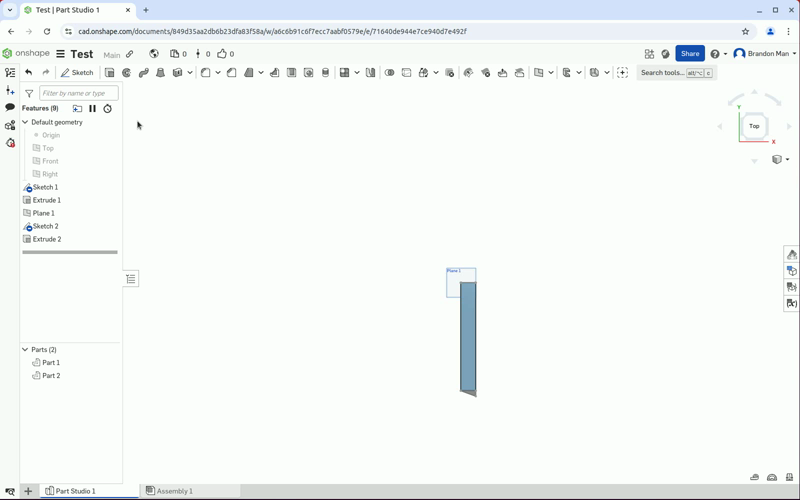
key(up, 3)
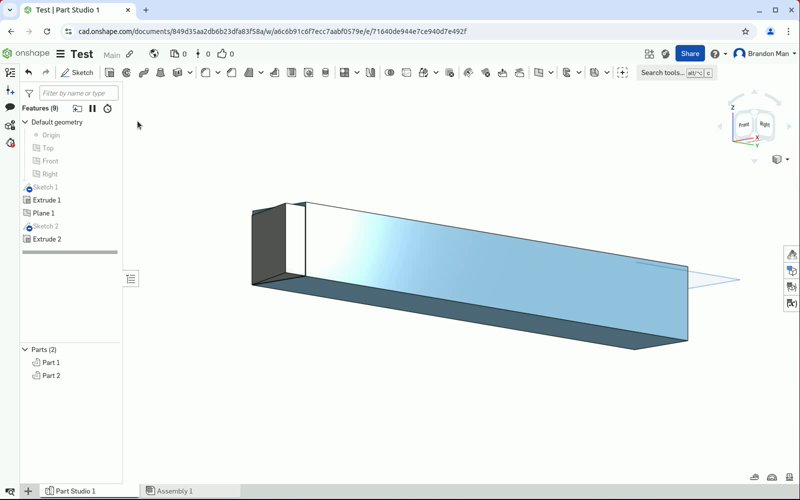
key(left, 3)
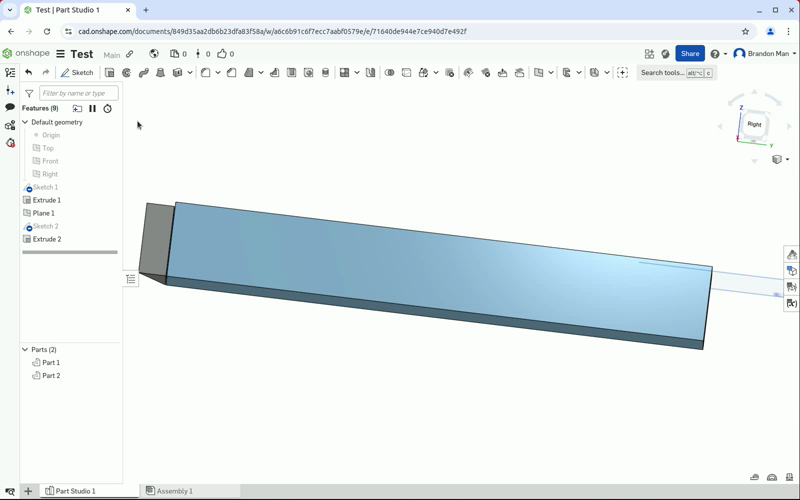
key(right, 3)
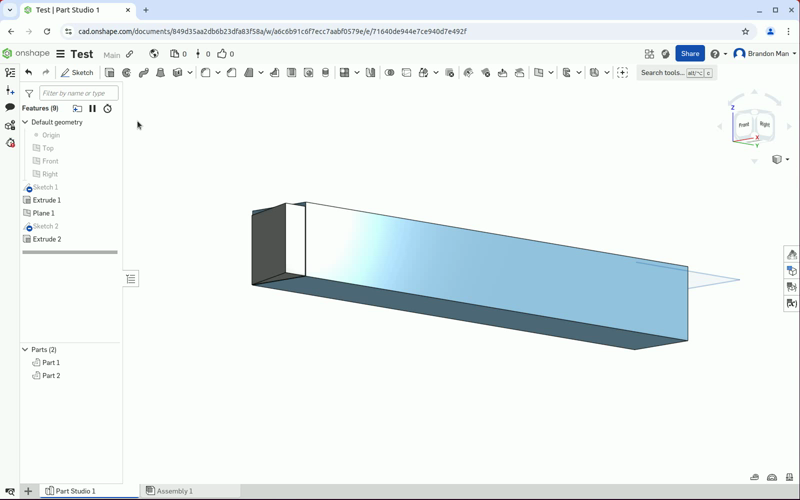
key(down, 3)
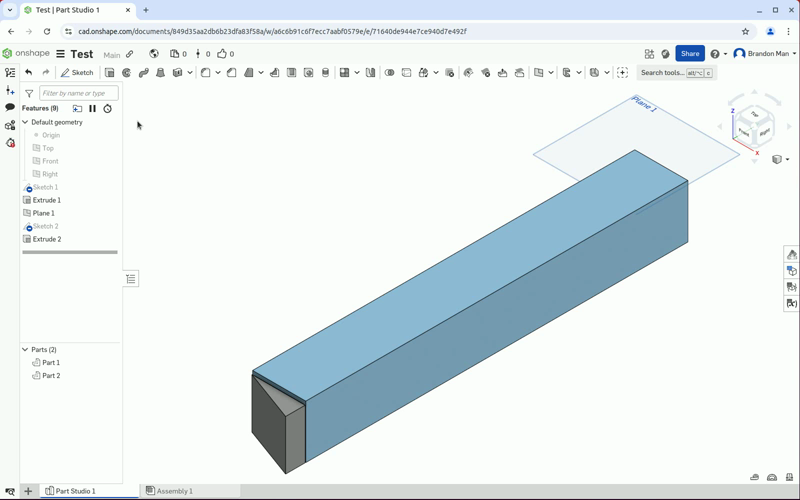
mouse_move(73, 189)
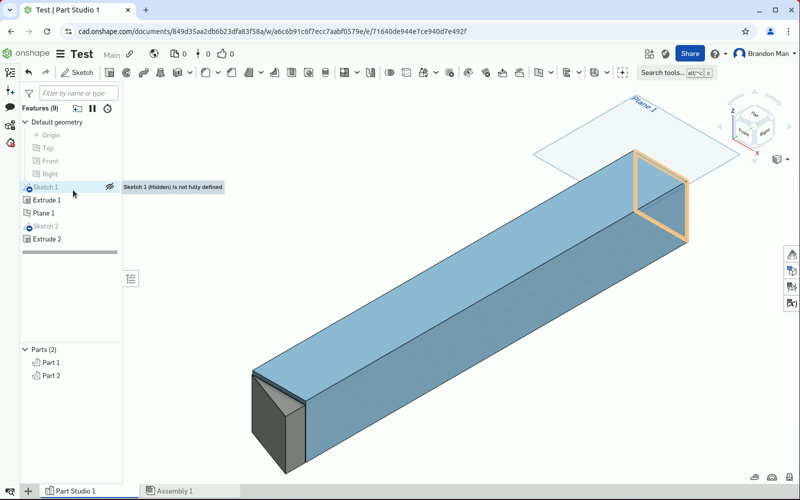
click(73, 189)